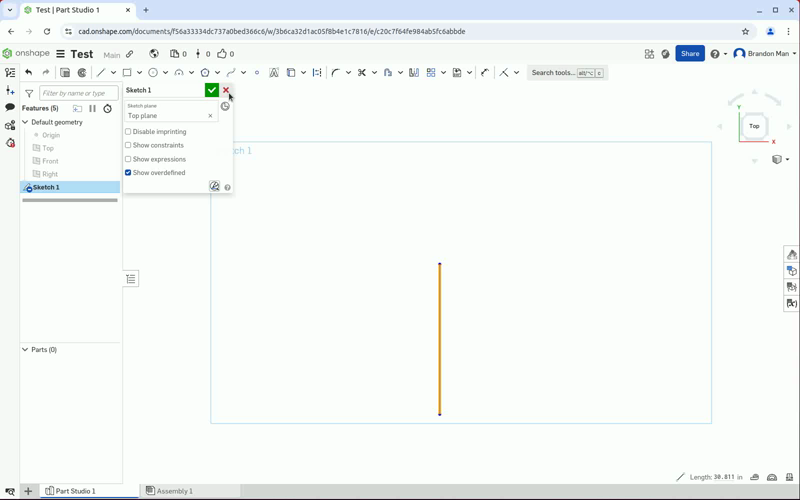
key(shift+h)
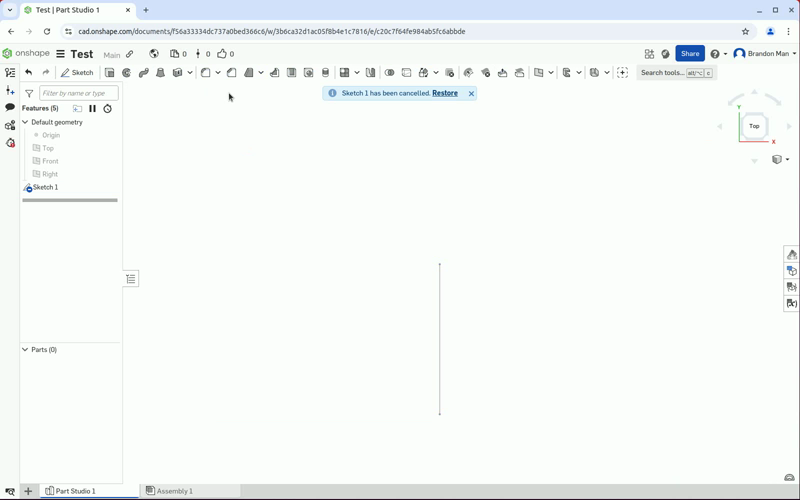
key(shift+s)
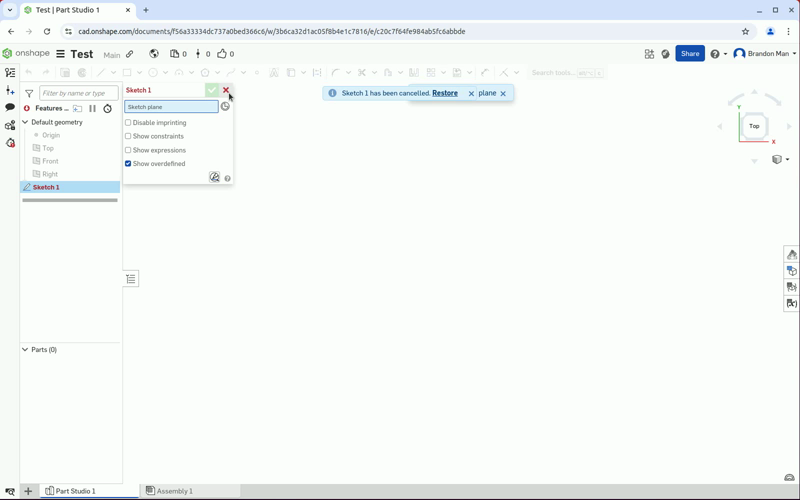
mouse_move(73, 150)
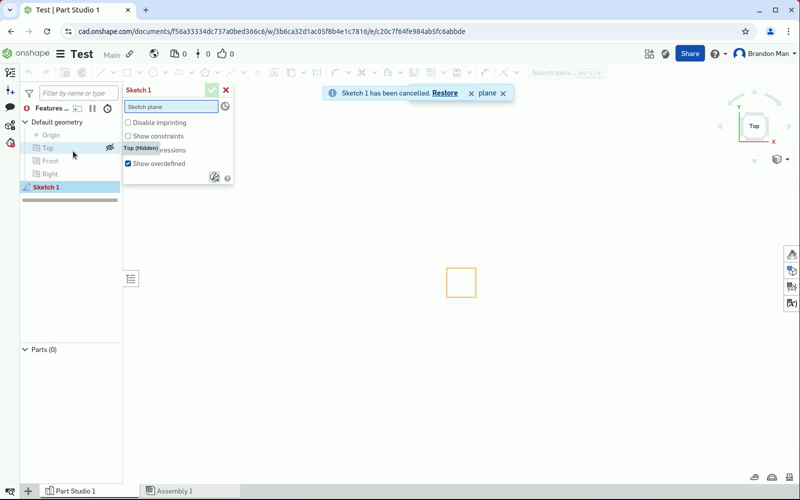
click(73, 150)
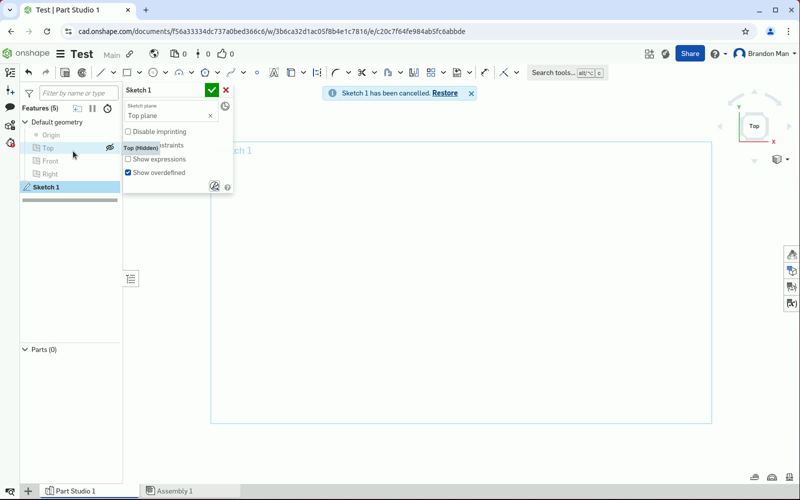
mouse_move(73, 352)
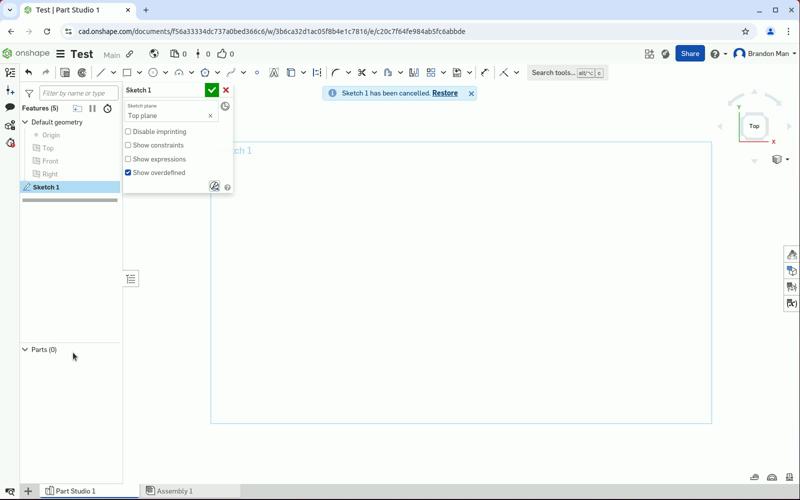
key(y)
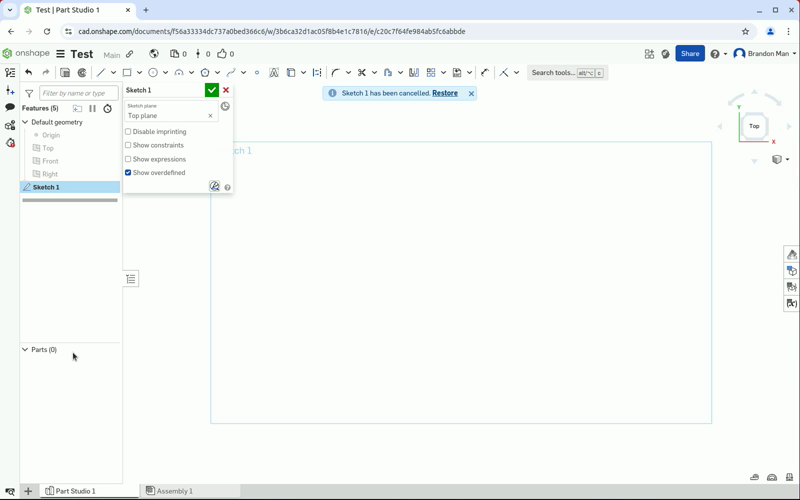
key(l)
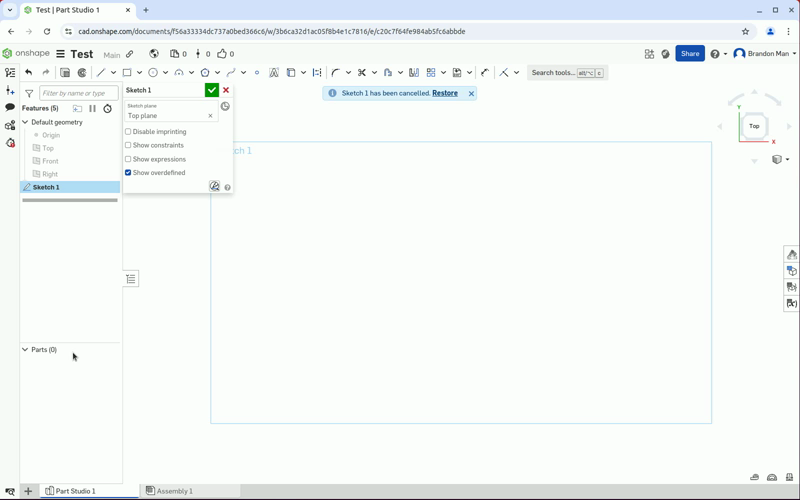
key_down(shift)
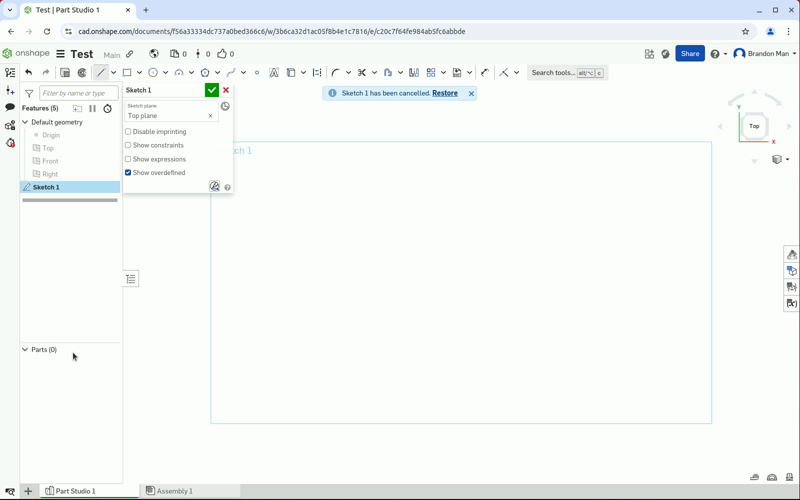
mouse_move(372, 195)
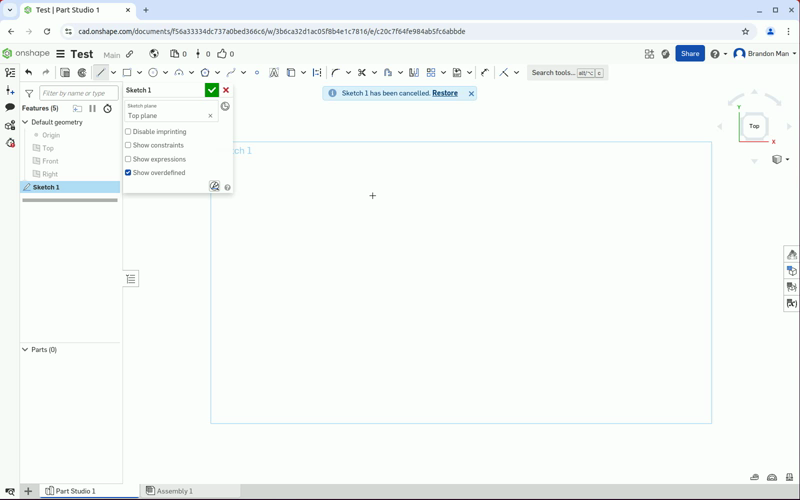
click(372, 195)
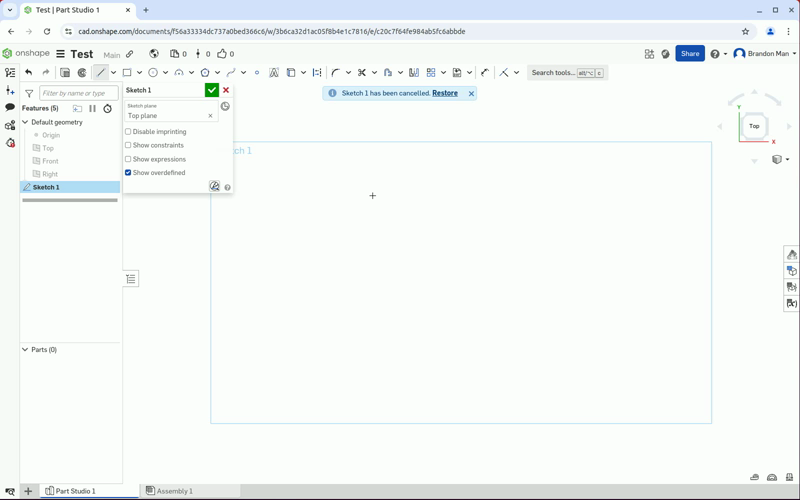
key_up(shift)
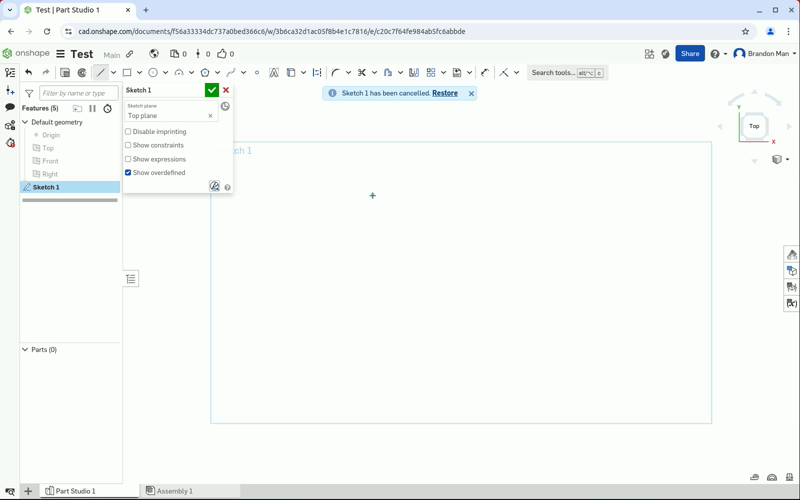
key_down(shift)
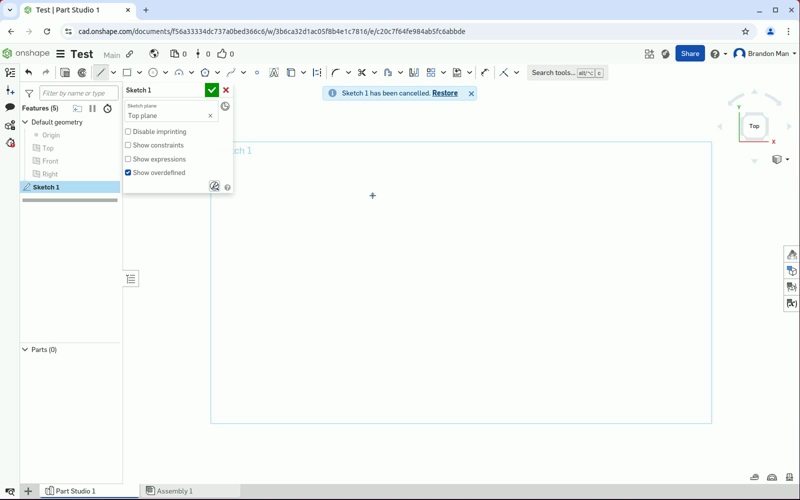
mouse_move(546, 195)
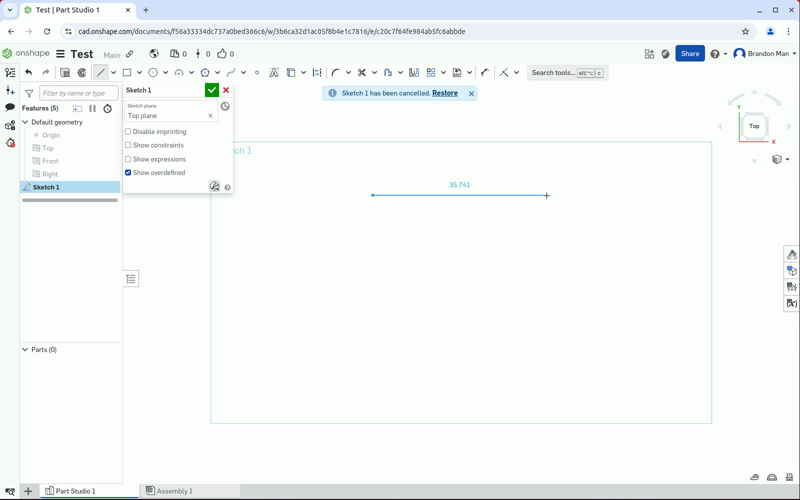
click(546, 195)
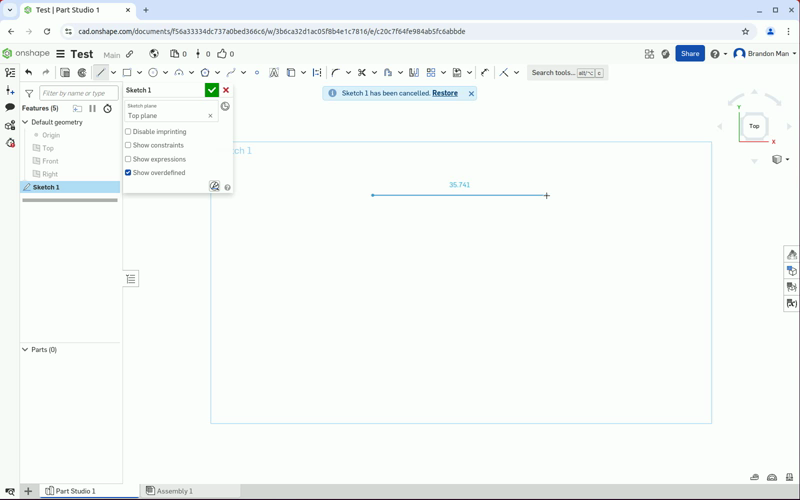
key_up(shift)
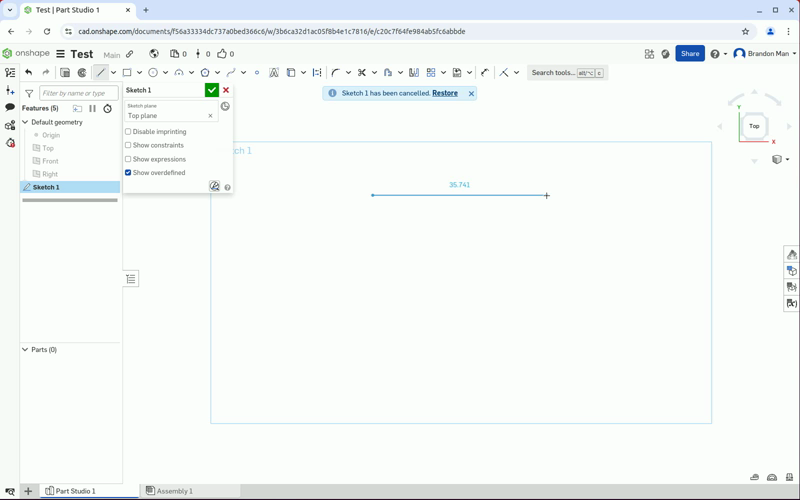
key_down(shift)
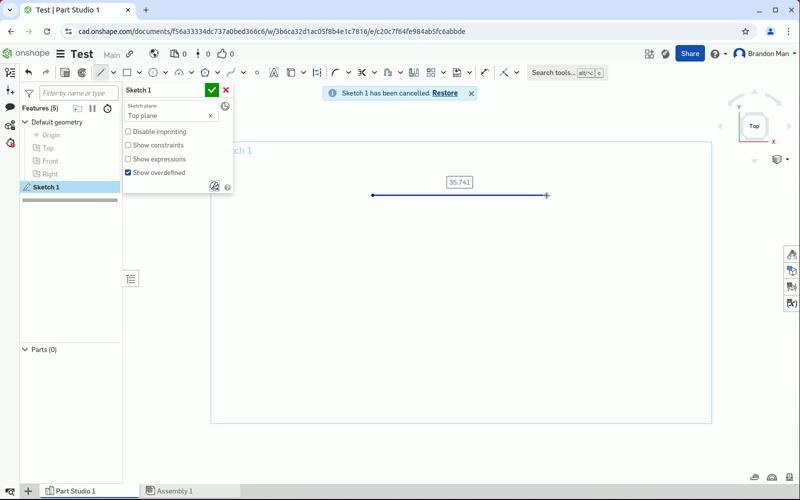
mouse_move(576, 195)
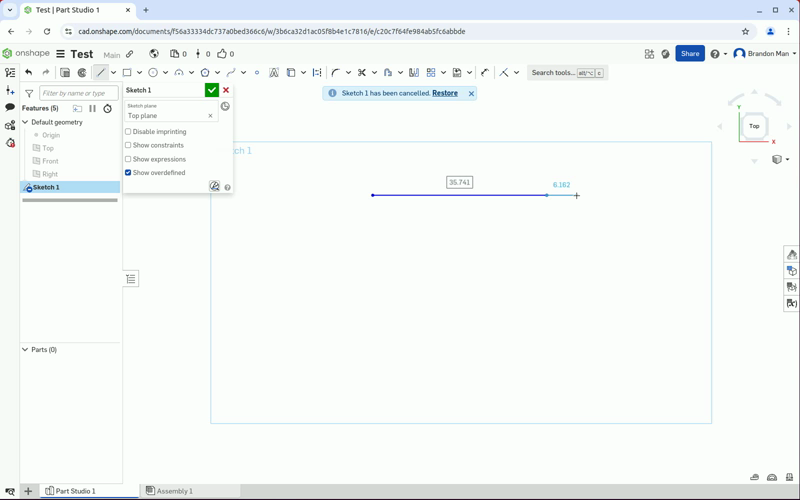
mouse_move(546, 169)
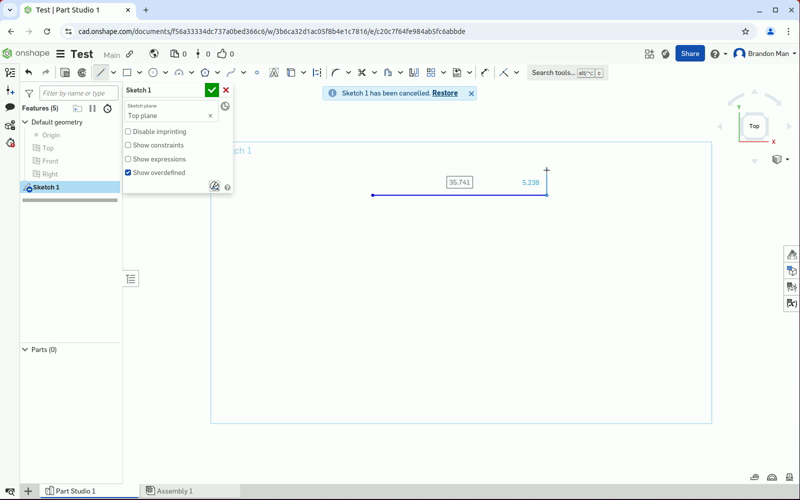
click(546, 169)
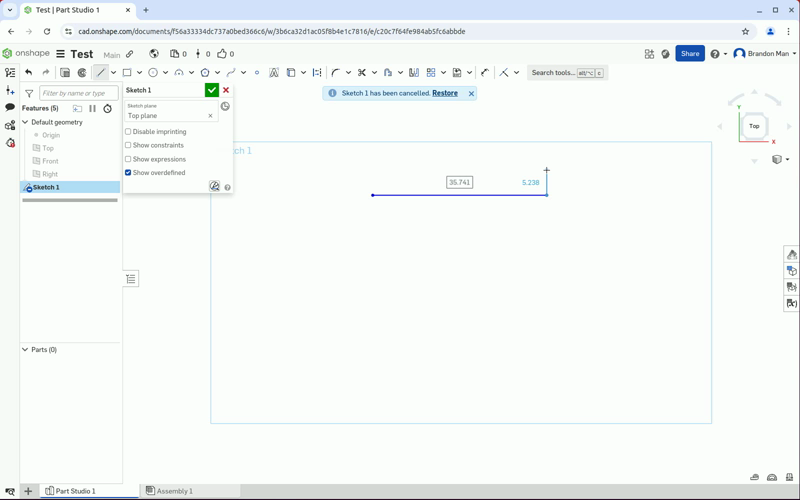
key_up(shift)
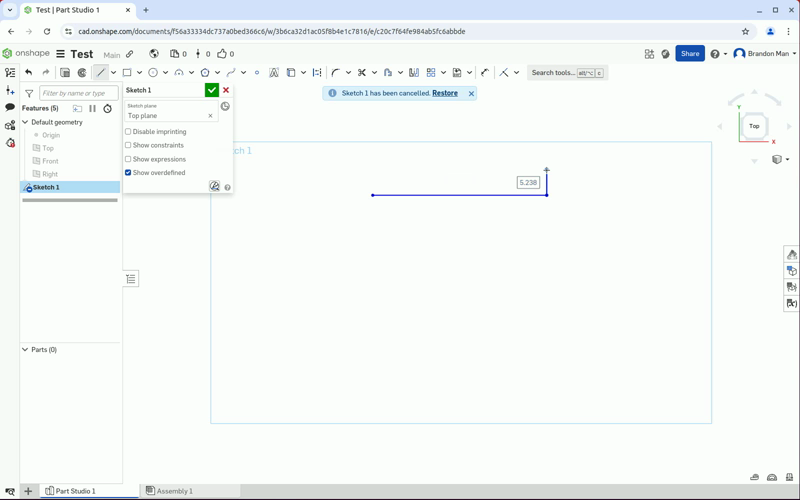
key_down(shift)
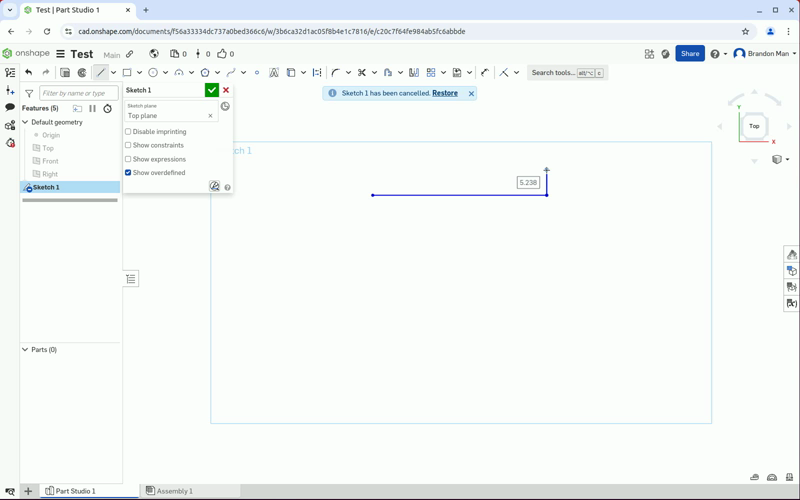
mouse_move(372, 169)
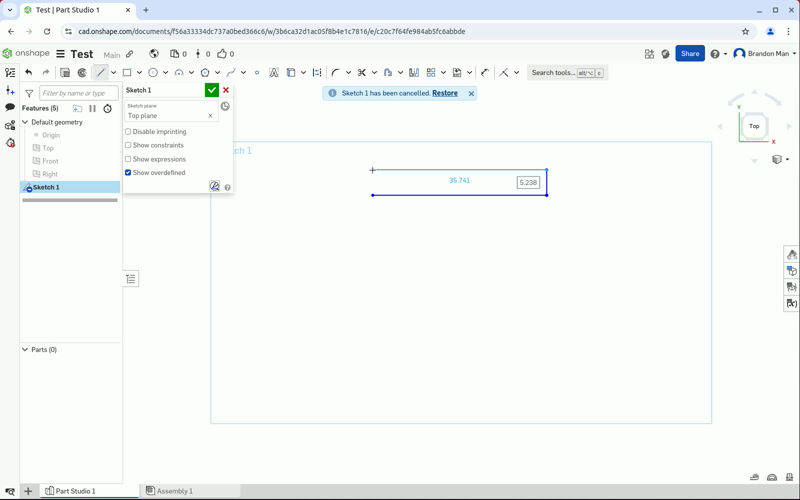
click(372, 169)
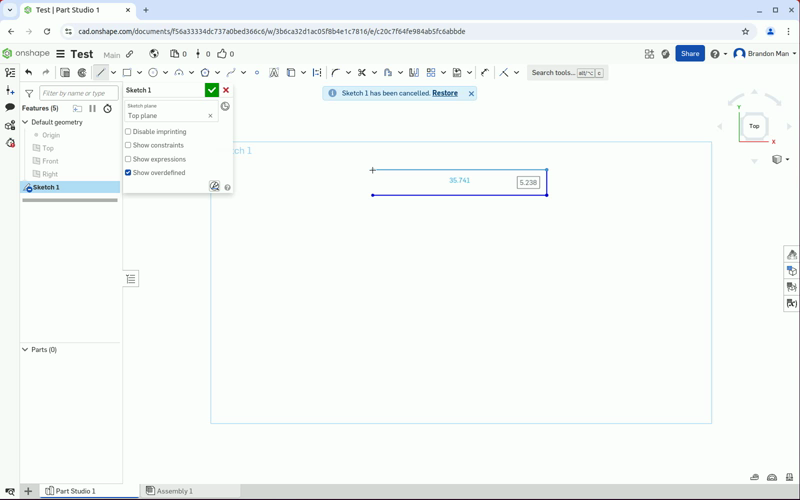
key_up(shift)
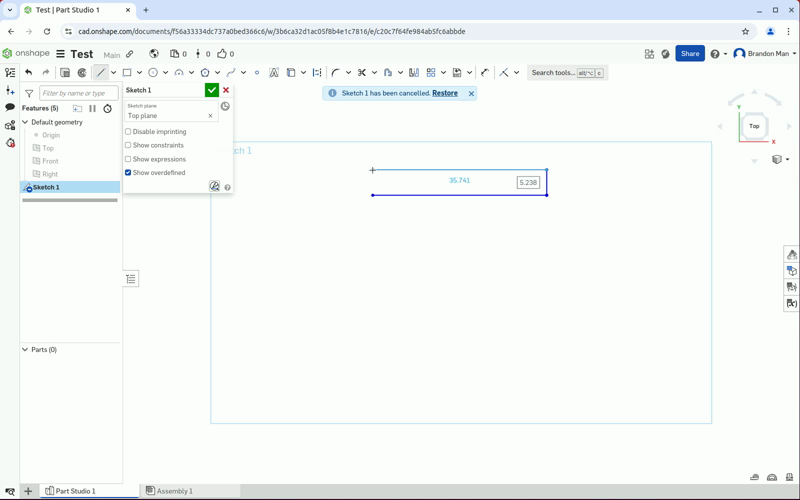
mouse_move(402, 169)
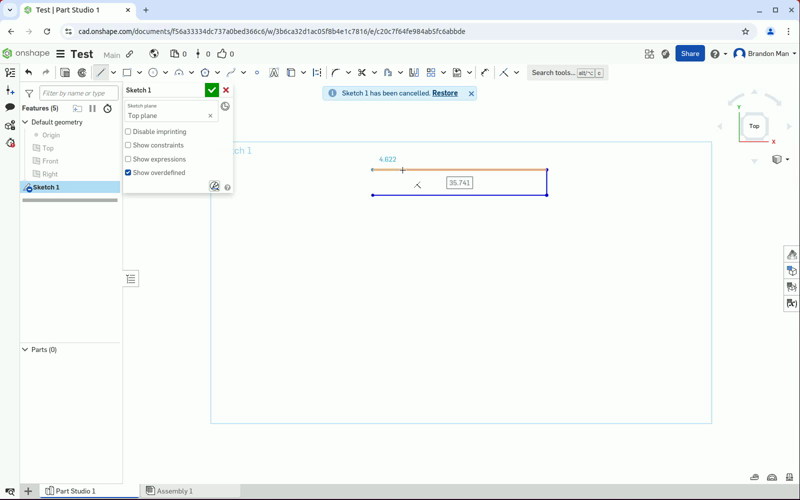
key_down(shift)
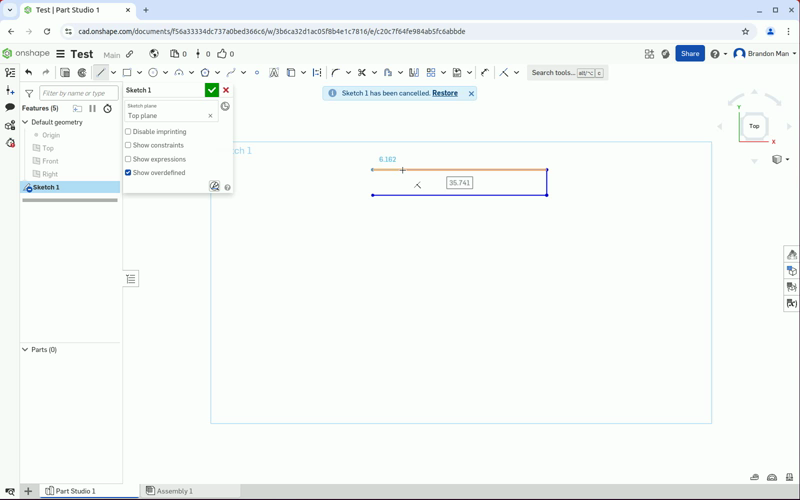
mouse_move(372, 195)
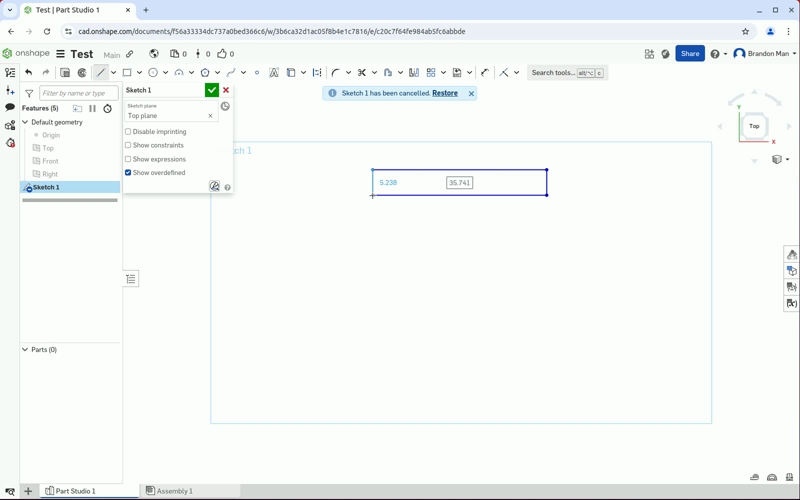
key_up(shift)
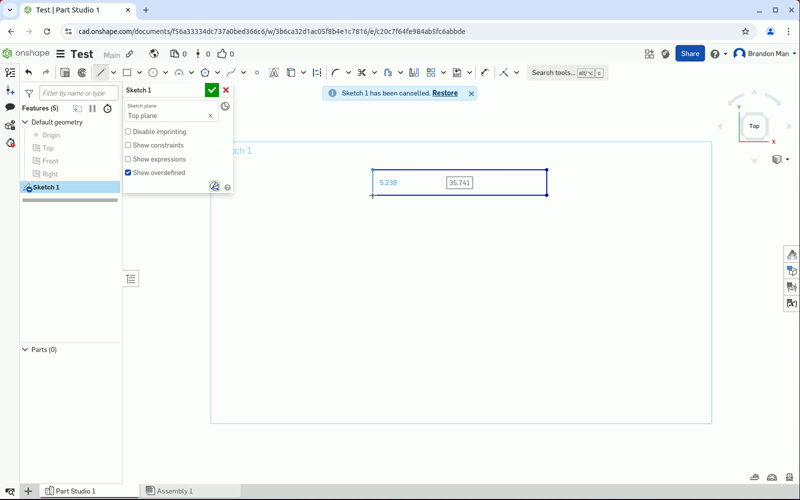
click(372, 195)
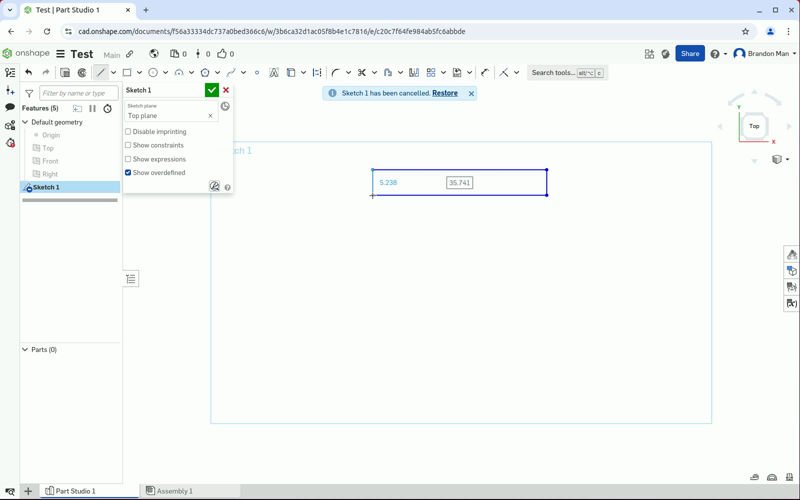
key(esc)
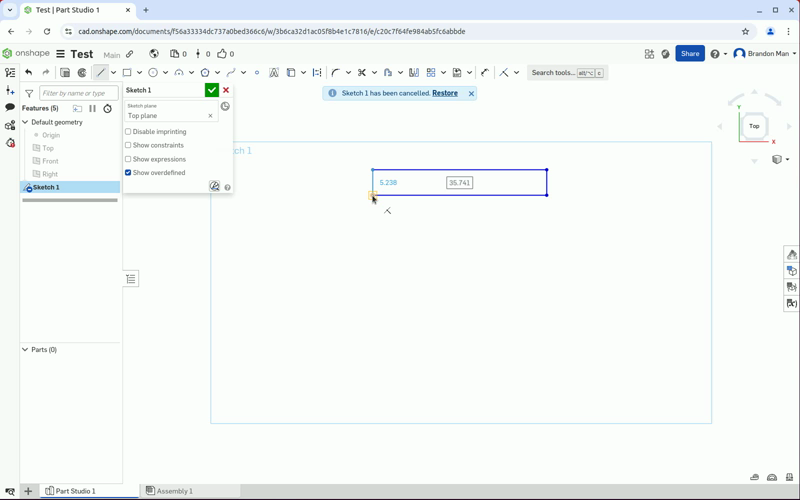
mouse_move(428, 185)
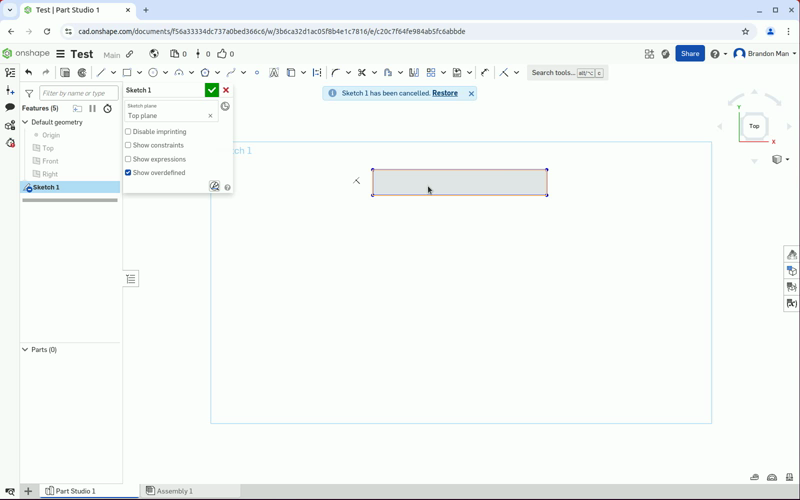
click(428, 185)
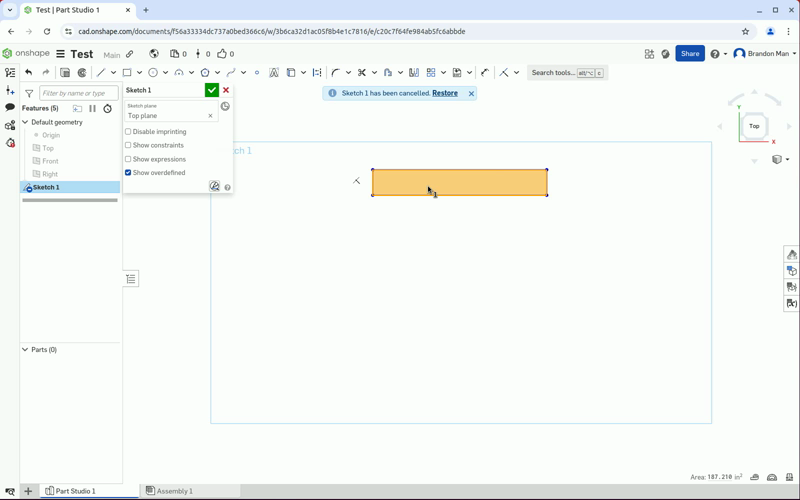
mouse_move(73, 352)
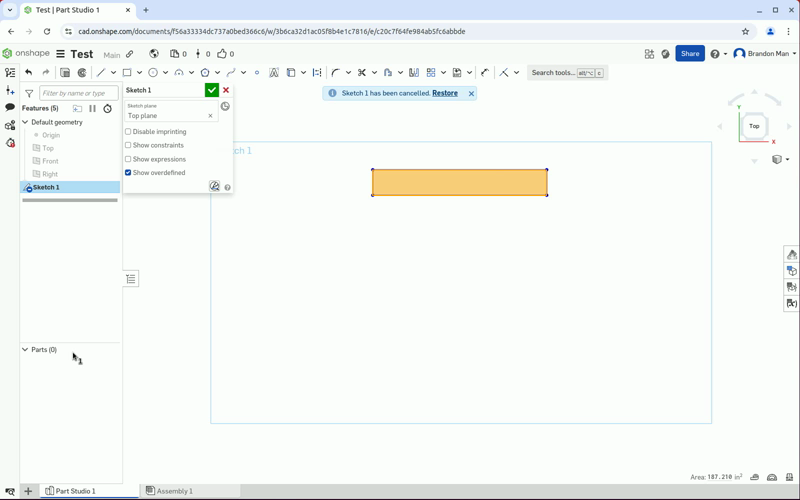
key(shift+y)
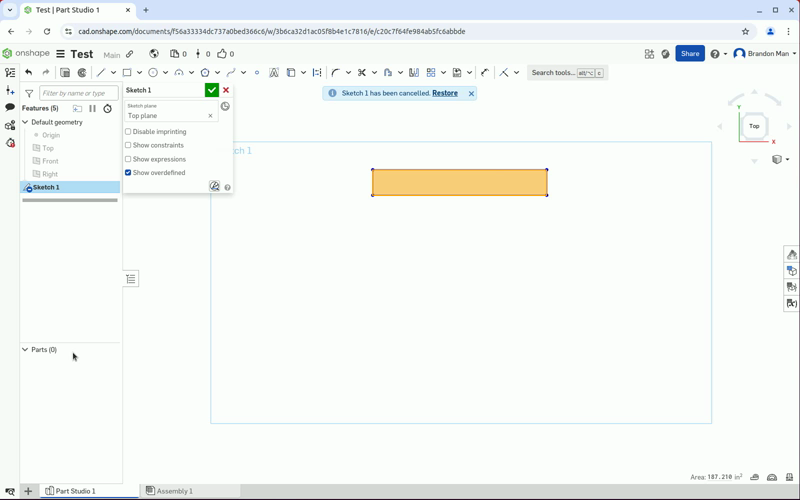
key(shift+e)
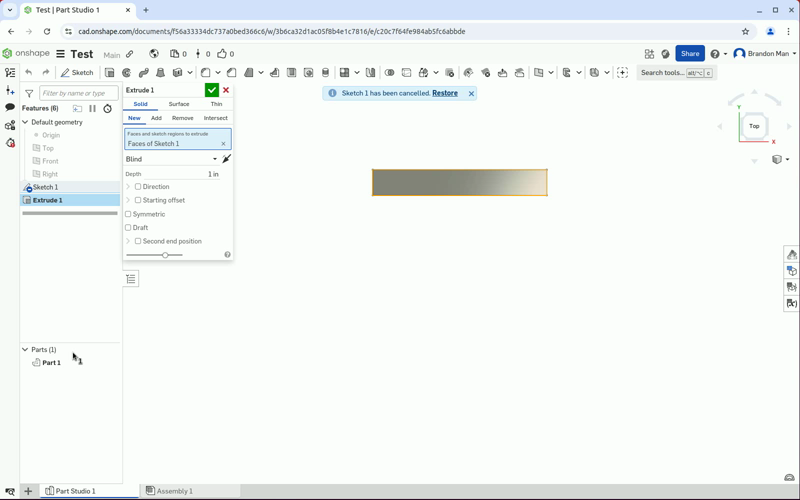
mouse_move(143, 106)
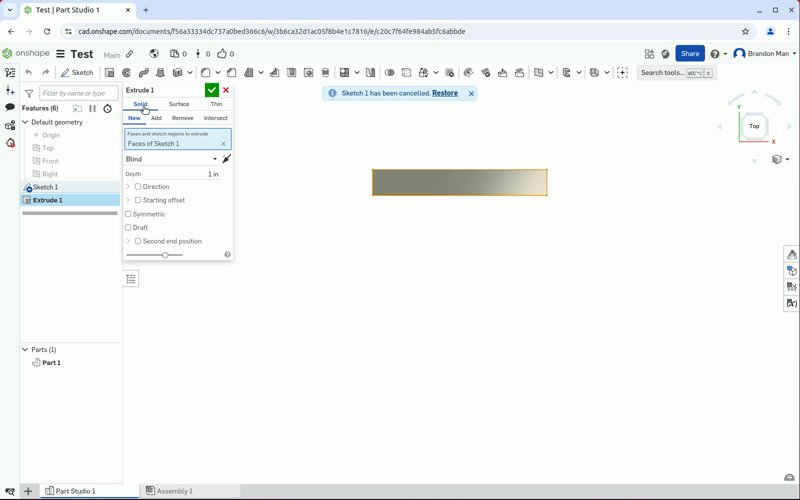
click(143, 106)
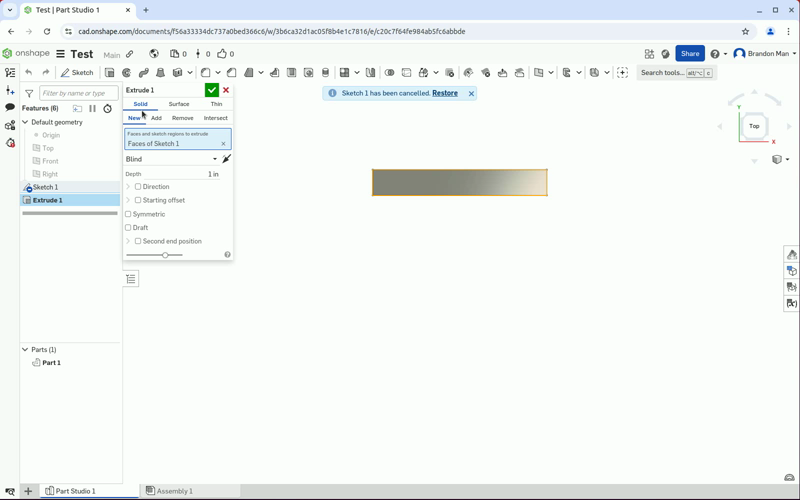
mouse_move(137, 120)
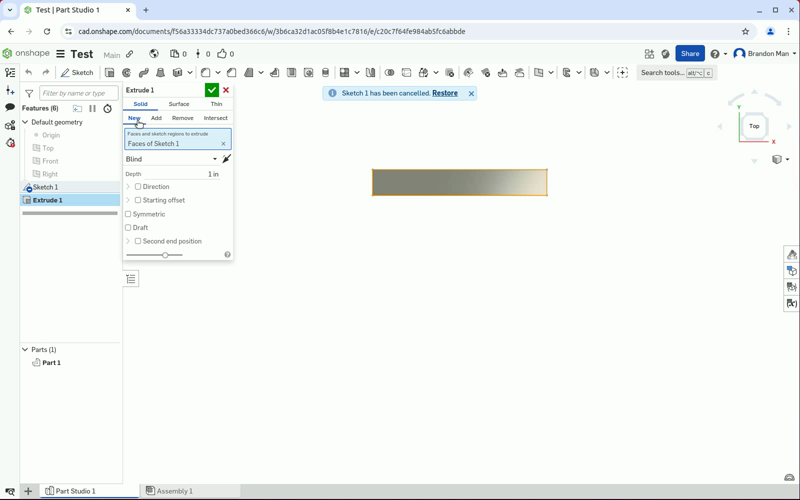
click(137, 120)
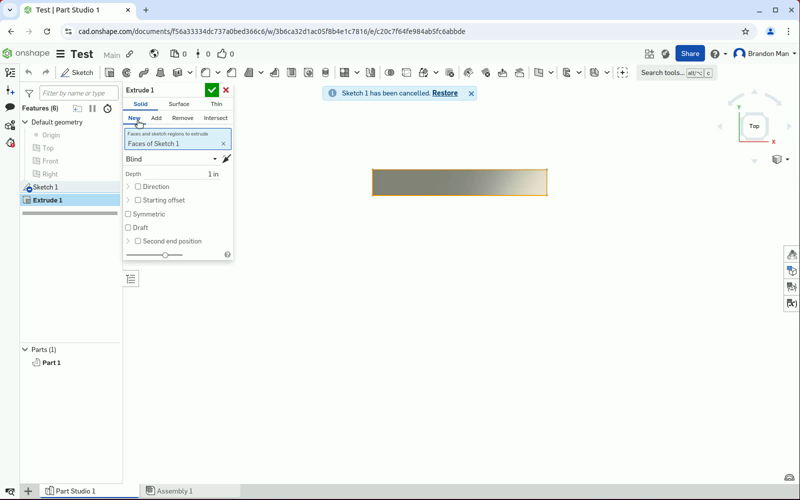
key(tab, 4)
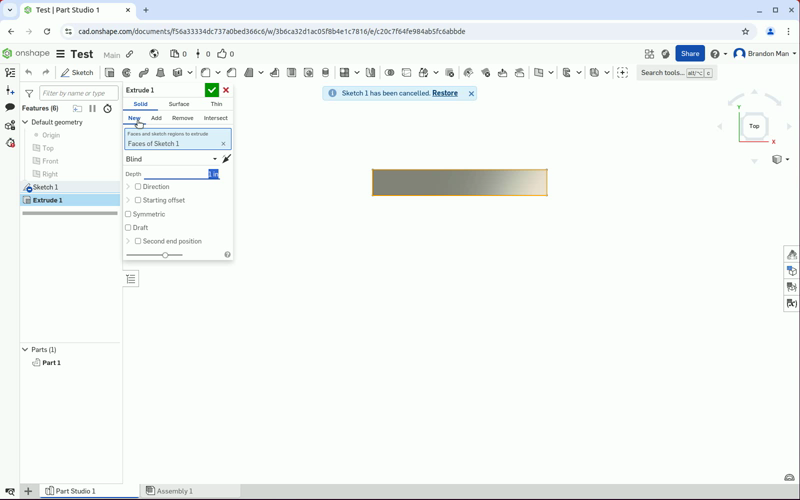
text(5.055)
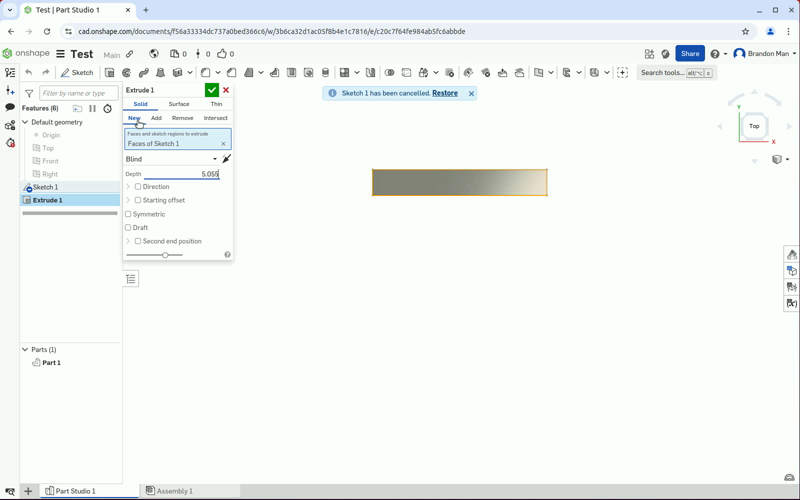
key(enter)
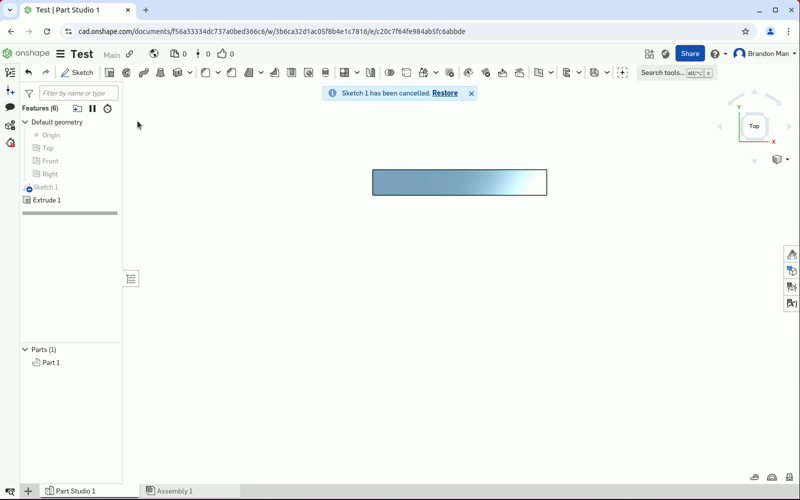
key(shift+h)
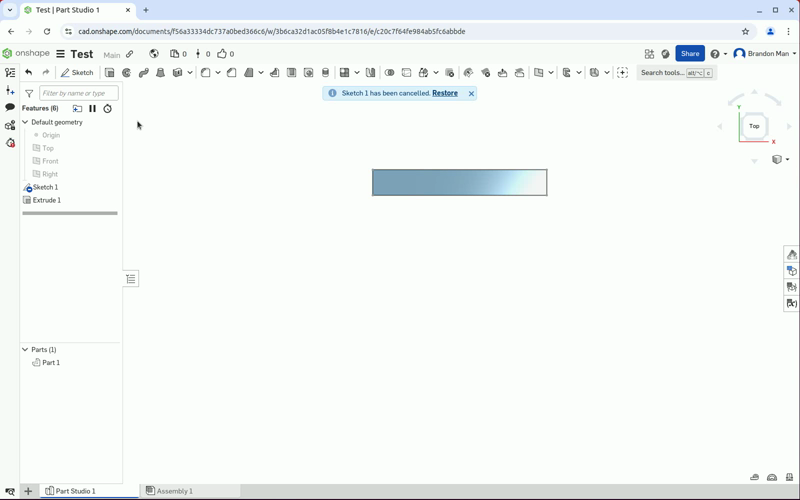
key(shift+h)
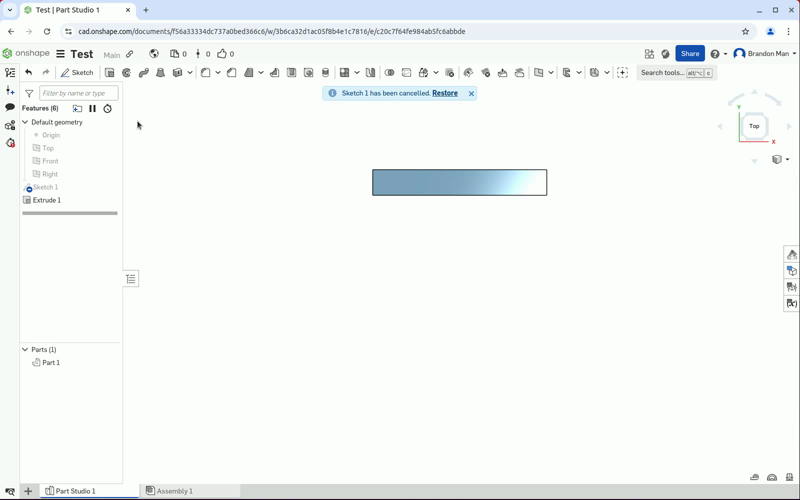
mouse_move(73, 189)
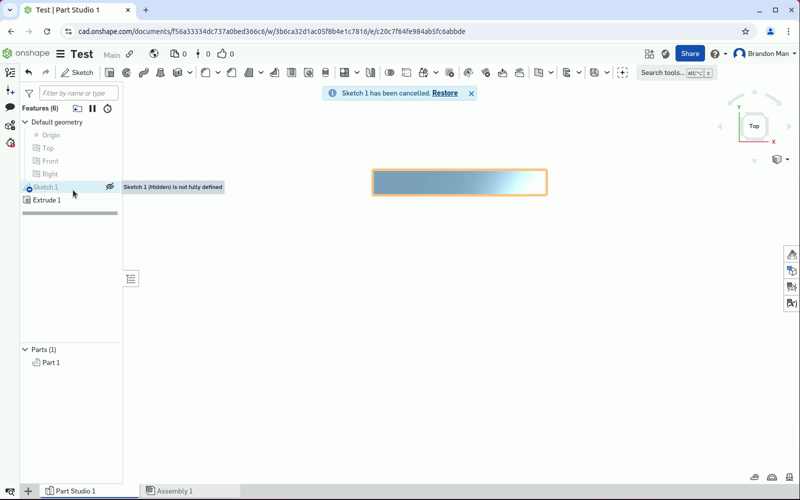
click(73, 189)
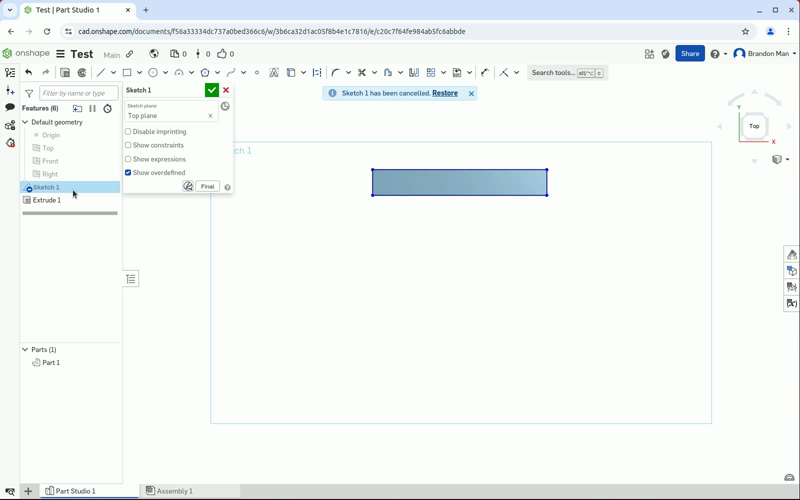
mouse_move(229, 92)
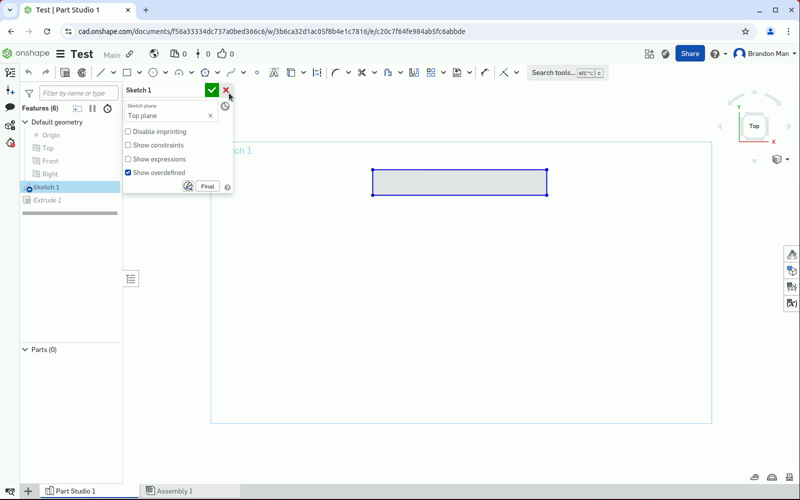
click(229, 92)
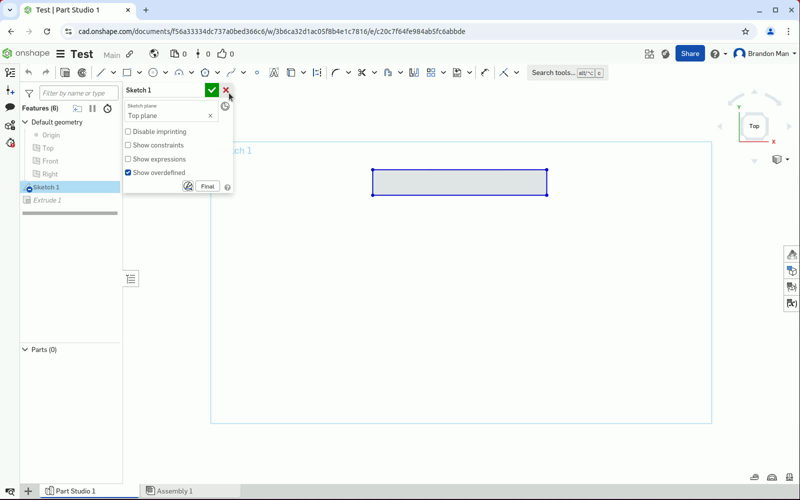
key(shift+s)
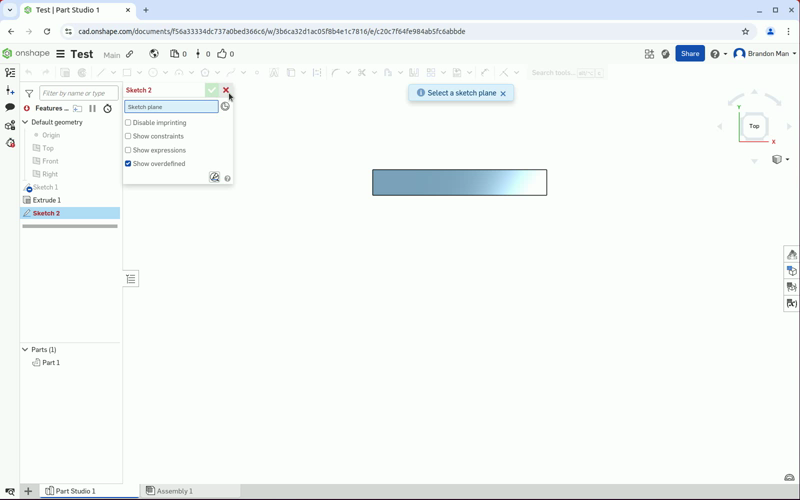
mouse_move(73, 150)
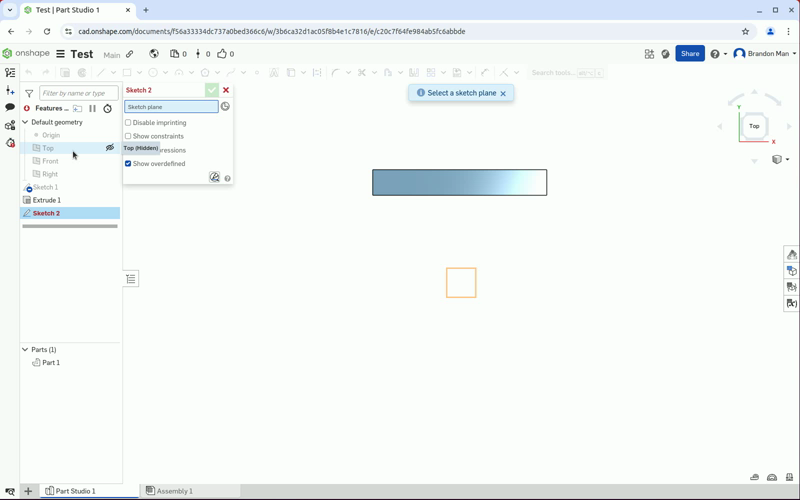
click(73, 150)
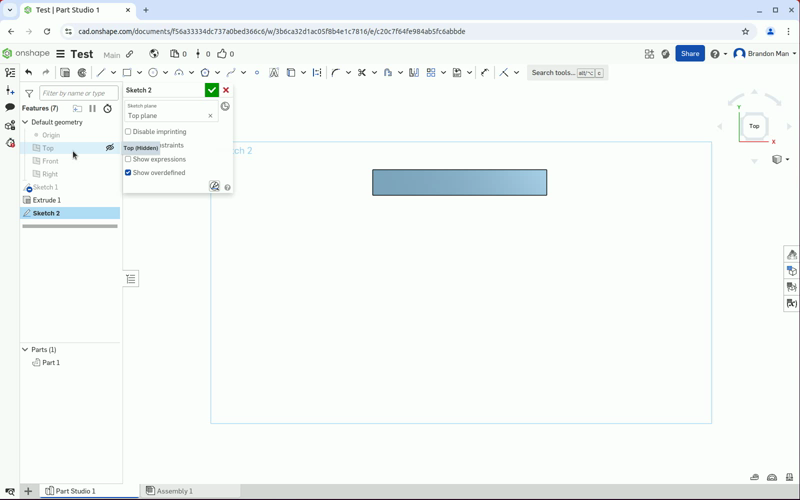
mouse_move(73, 352)
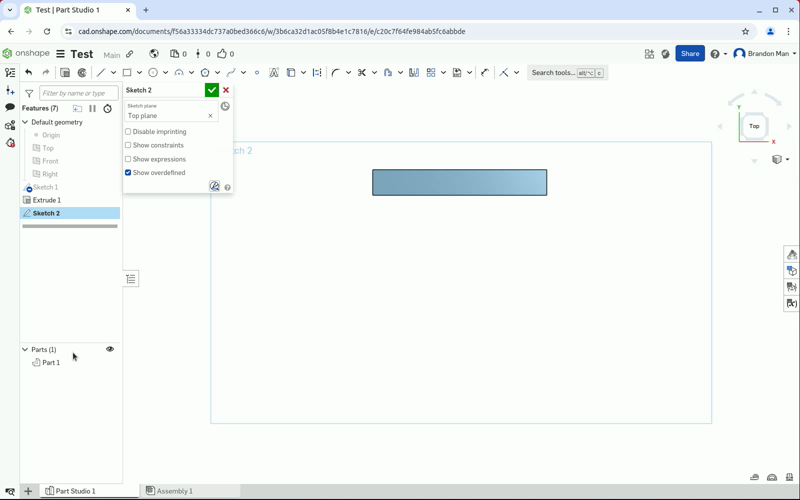
key(y)
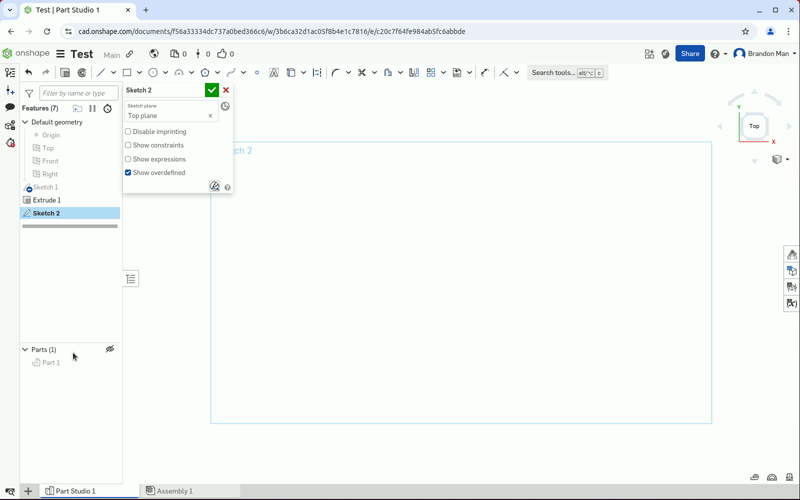
key(l)
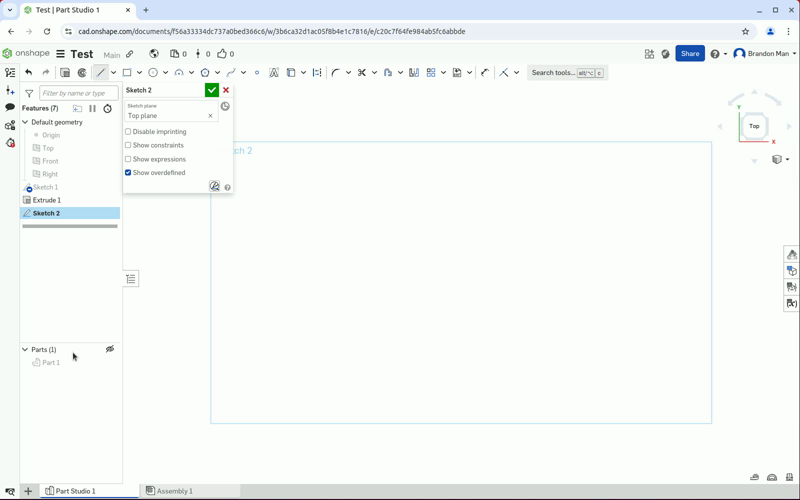
key_down(shift)
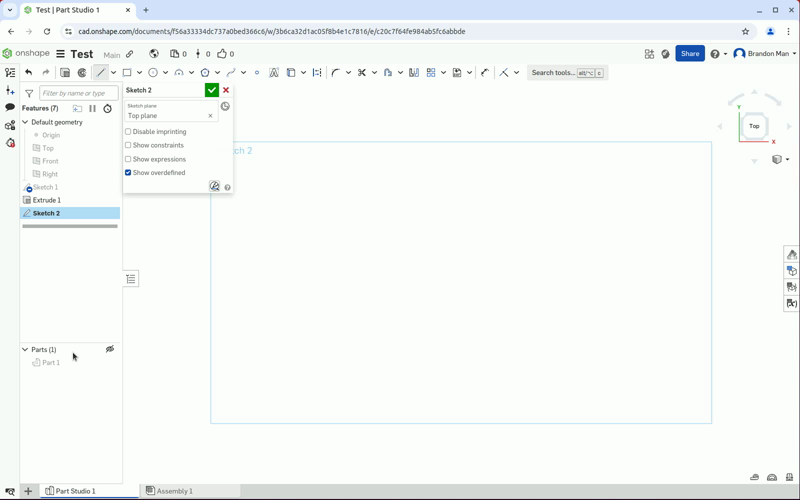
mouse_move(348, 370)
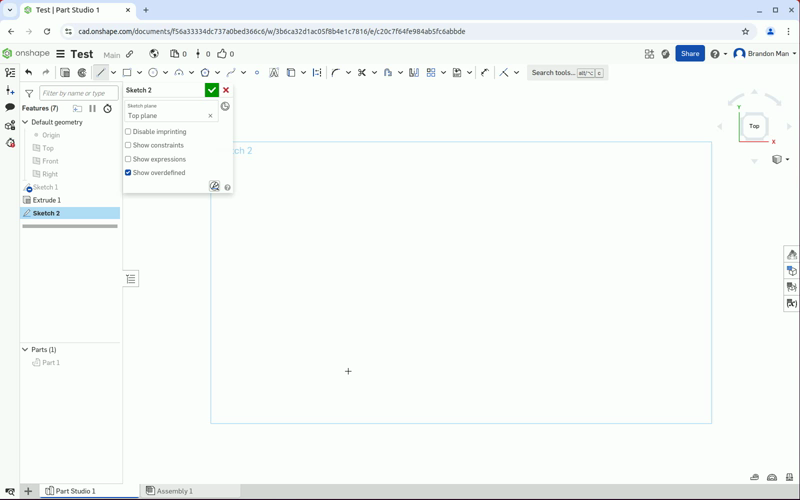
click(348, 370)
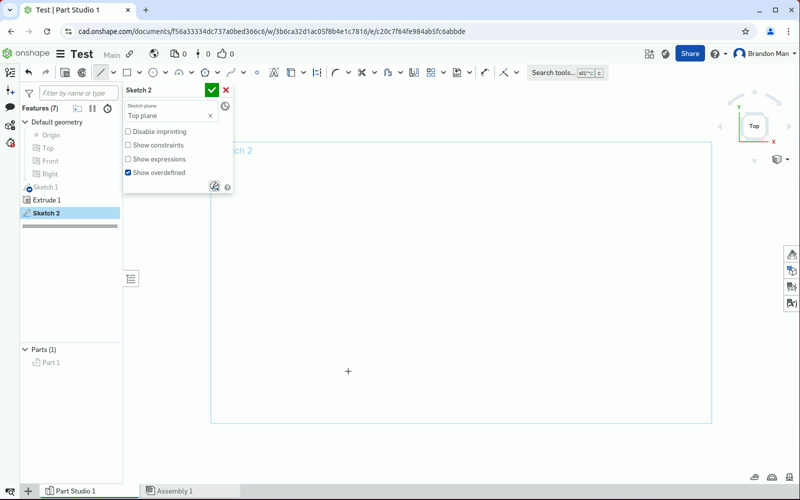
key_up(shift)
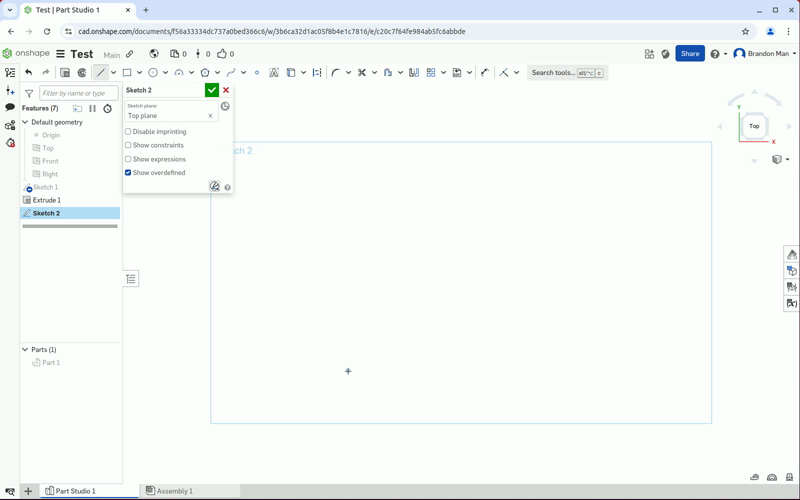
key_down(shift)
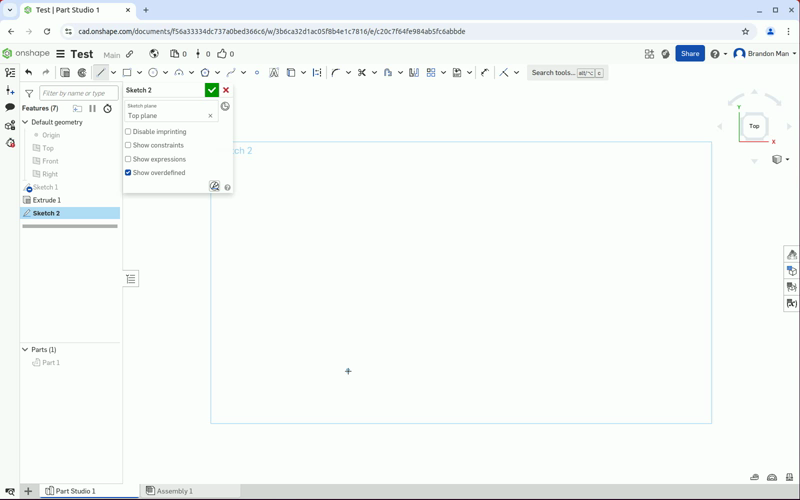
mouse_move(378, 370)
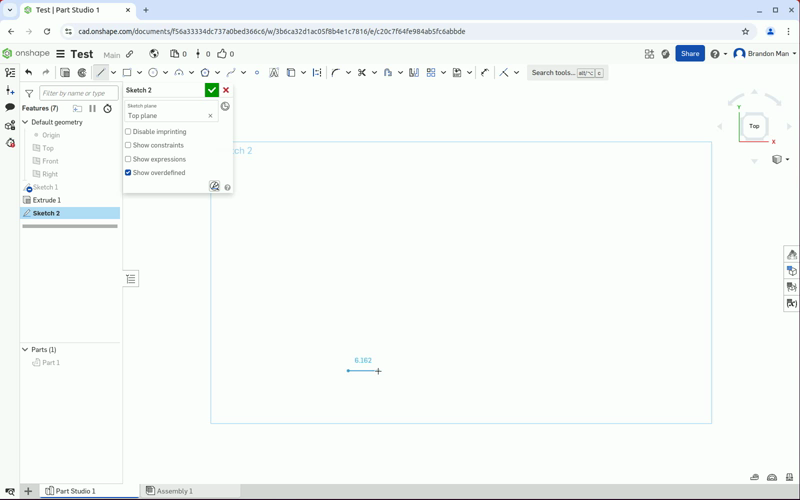
mouse_move(373, 370)
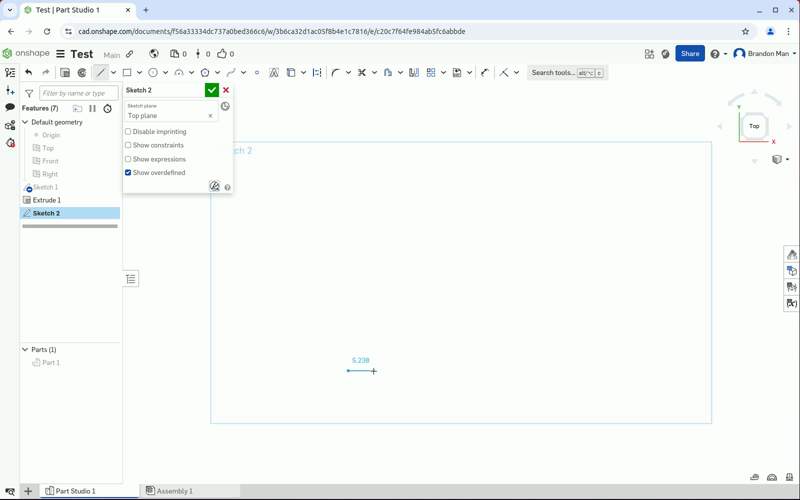
click(373, 370)
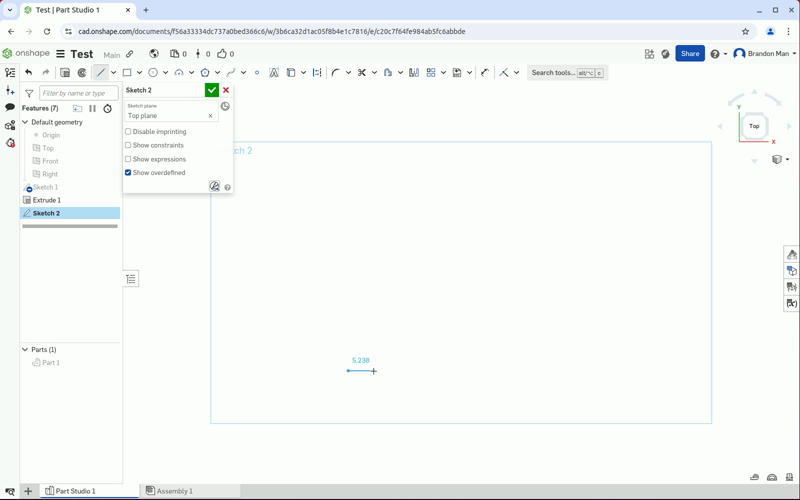
key_up(shift)
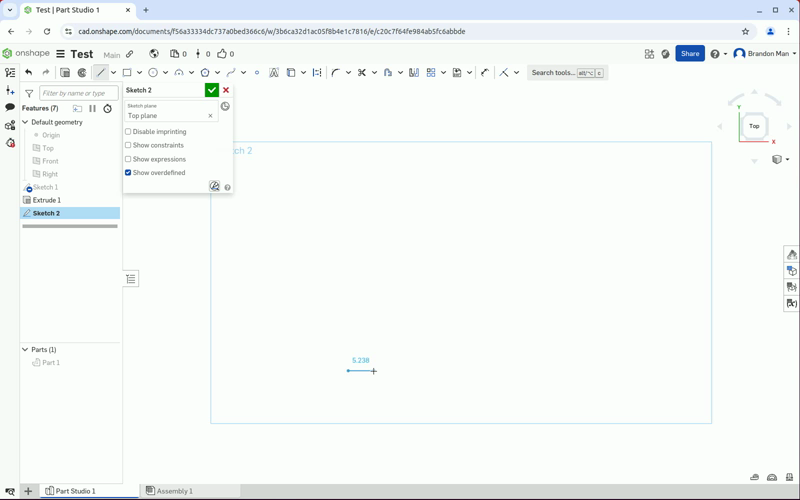
key_down(shift)
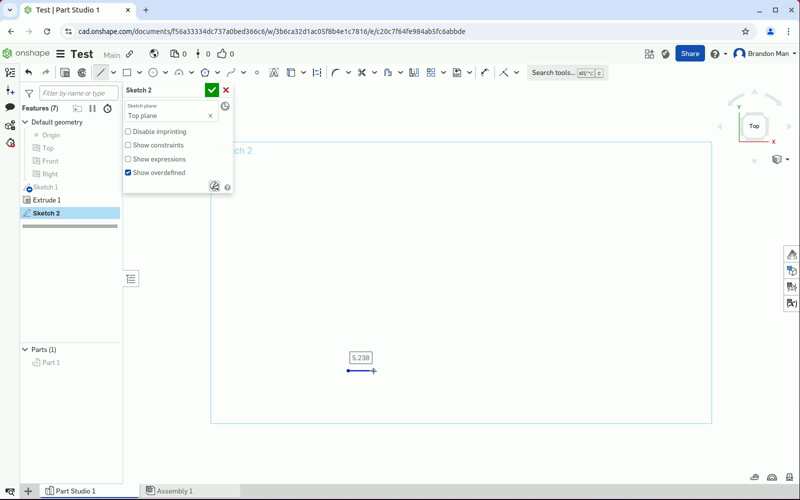
mouse_move(373, 196)
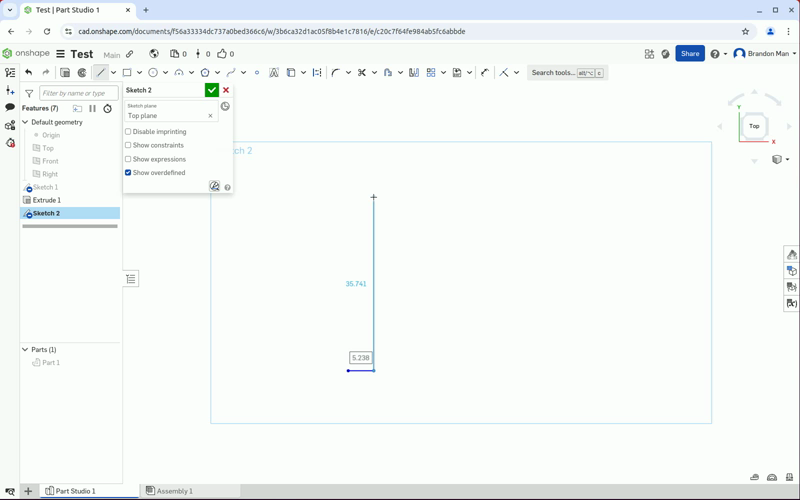
click(373, 196)
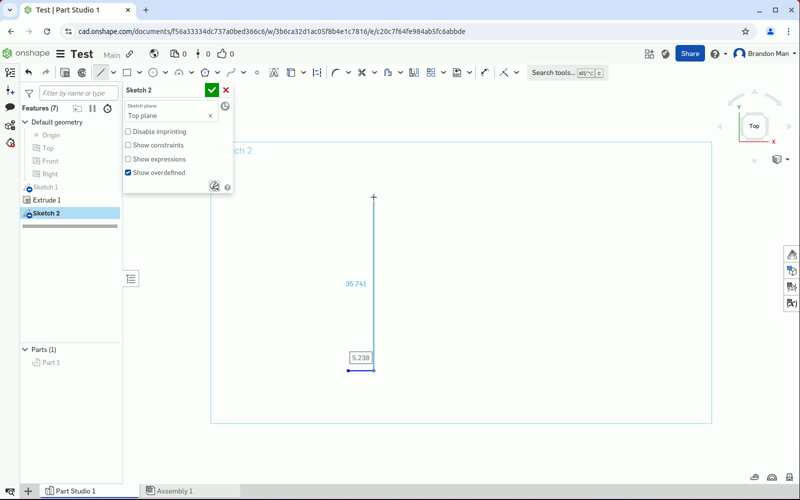
key_up(shift)
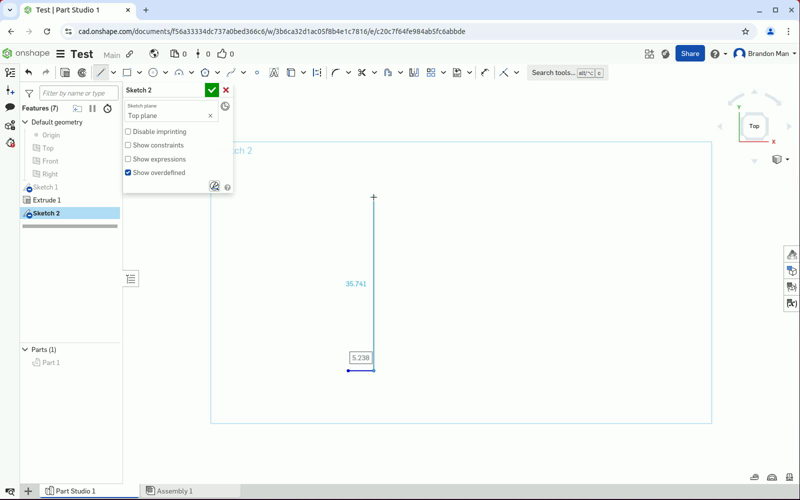
key_down(shift)
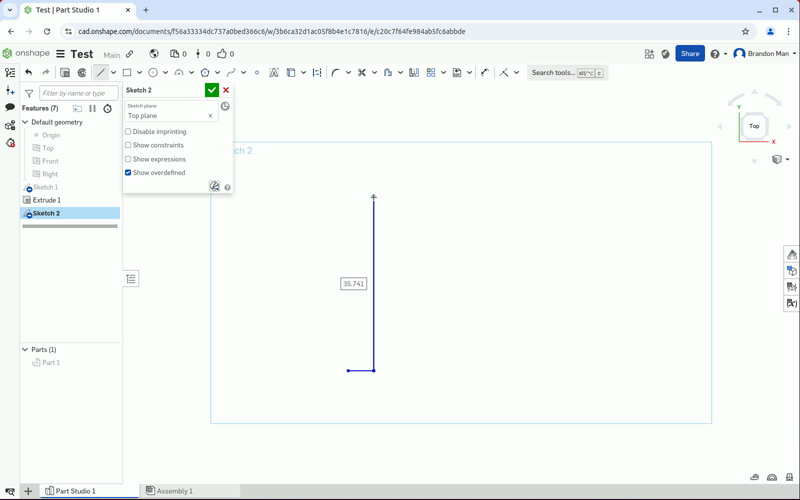
mouse_move(403, 196)
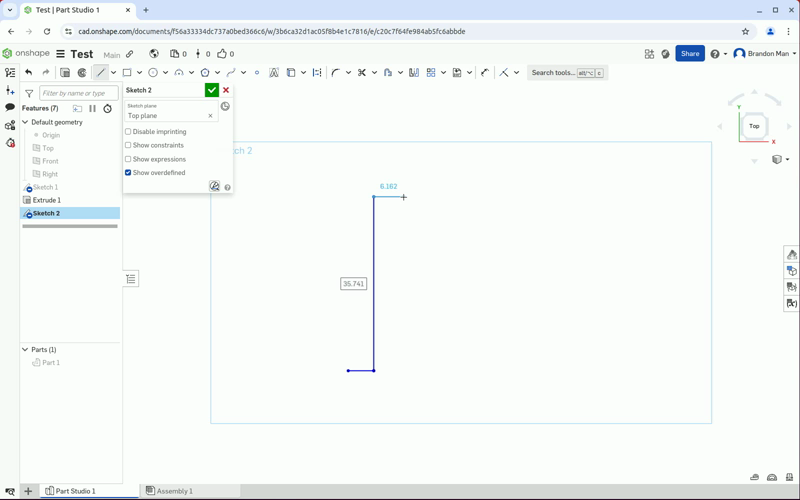
mouse_move(348, 196)
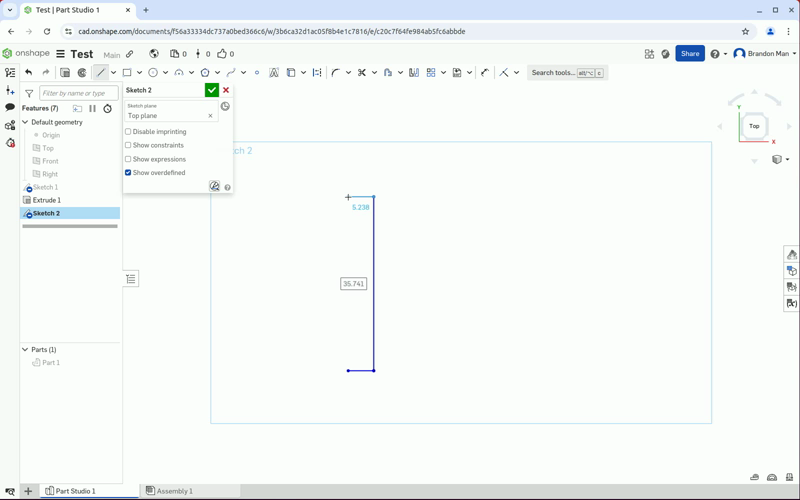
click(348, 196)
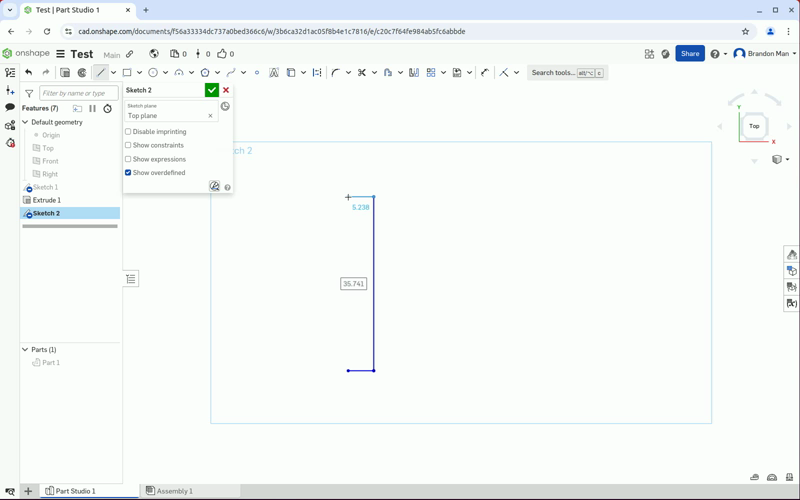
key_up(shift)
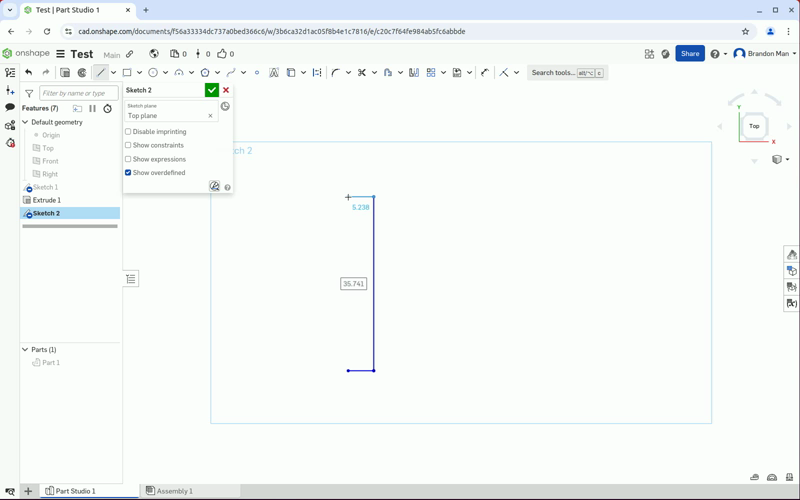
key_down(shift)
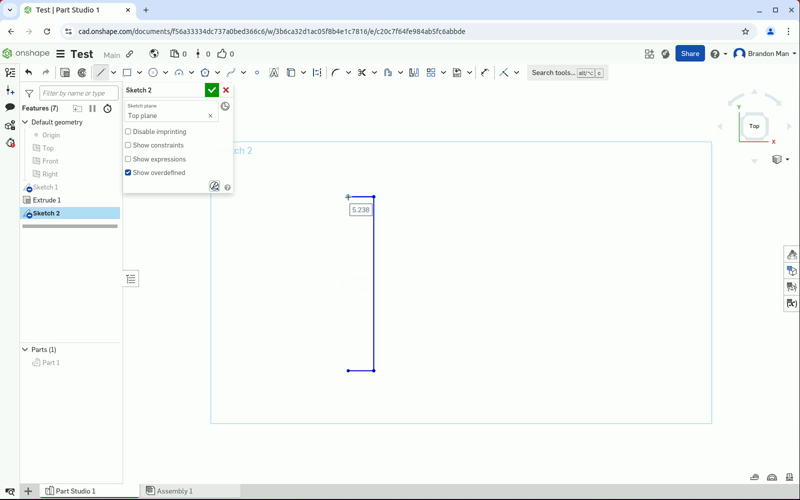
mouse_move(348, 370)
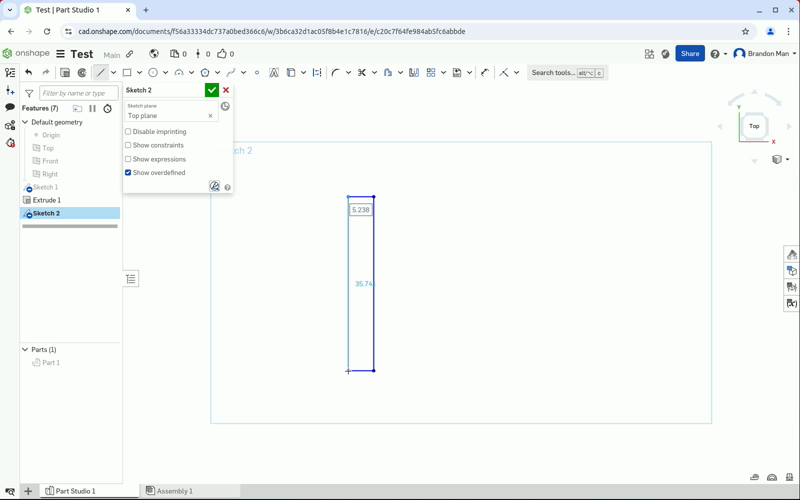
key_up(shift)
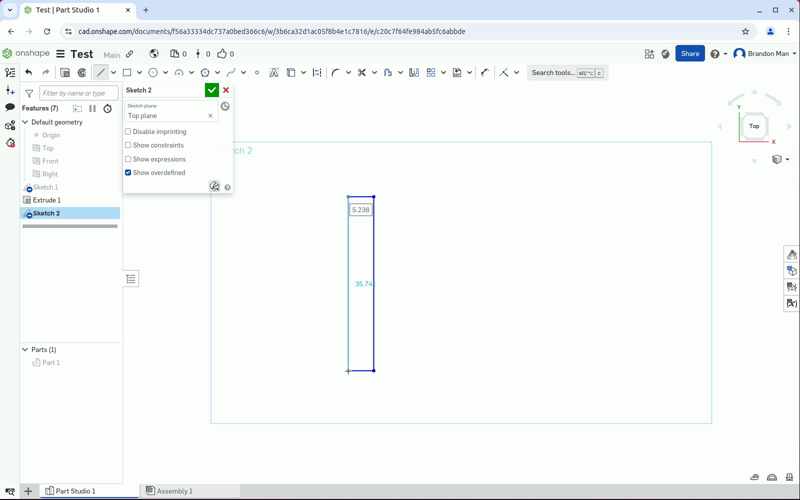
click(348, 370)
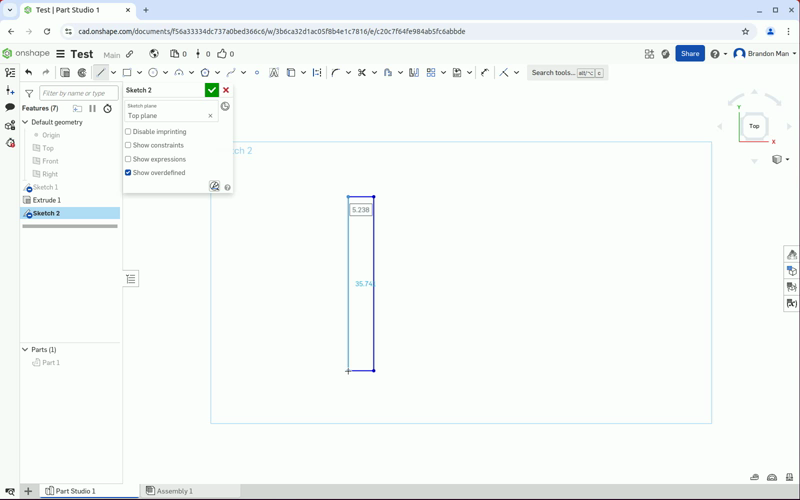
key(esc)
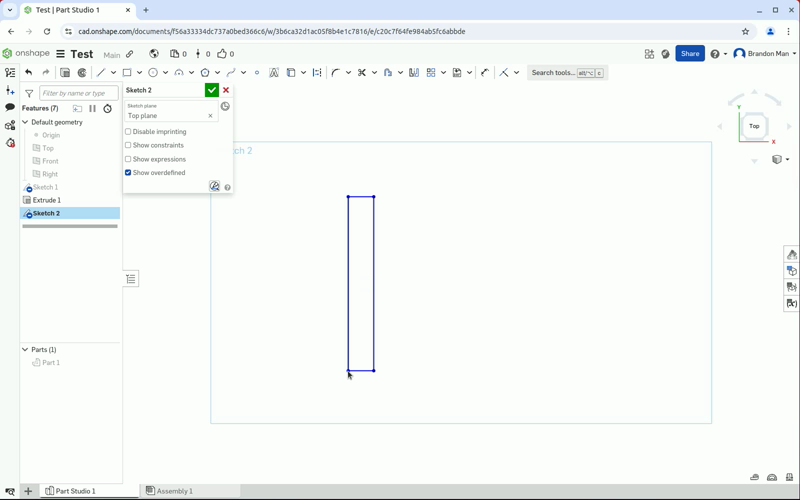
mouse_move(357, 316)
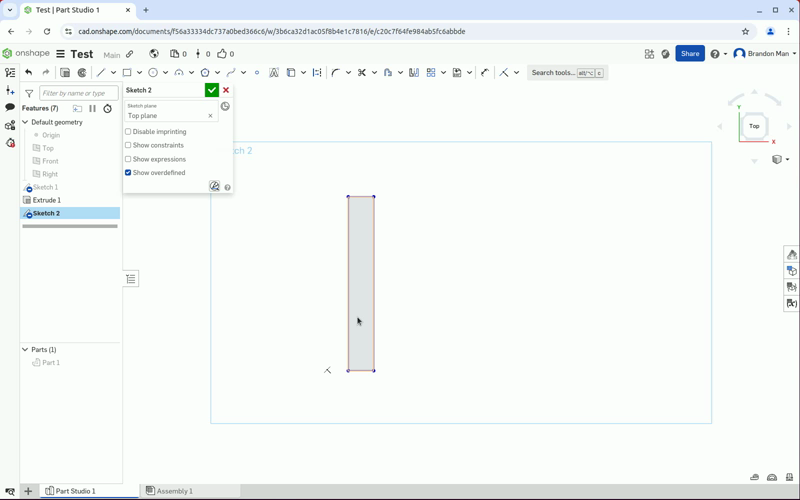
click(357, 316)
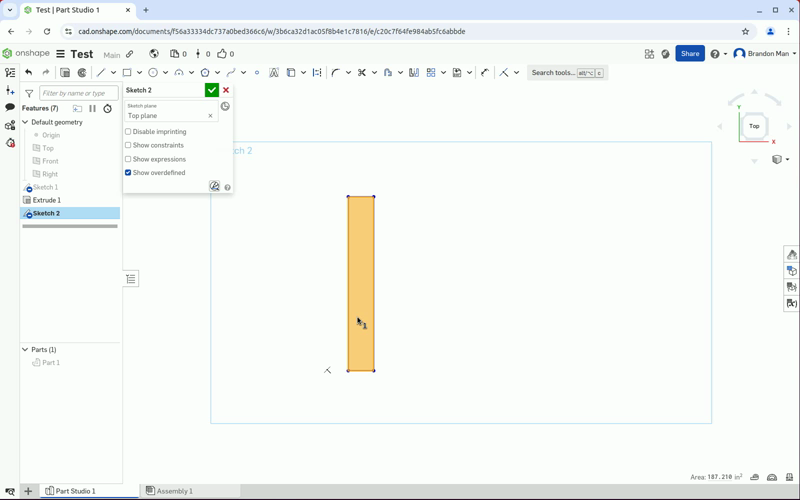
mouse_move(73, 352)
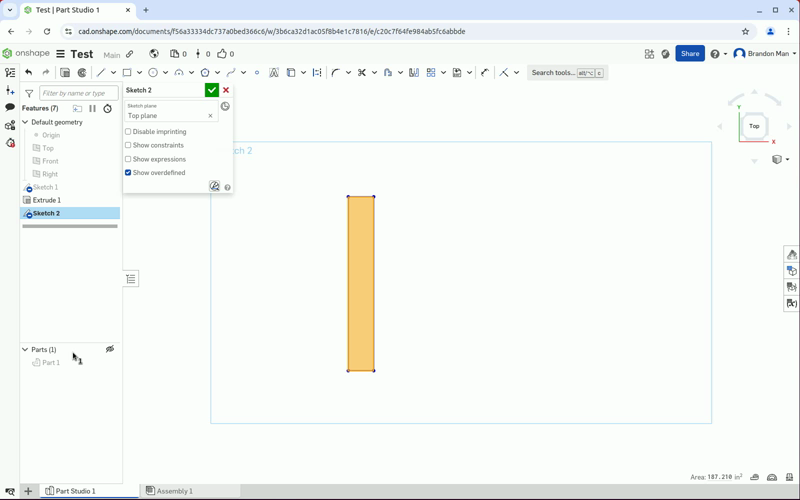
key(shift+y)
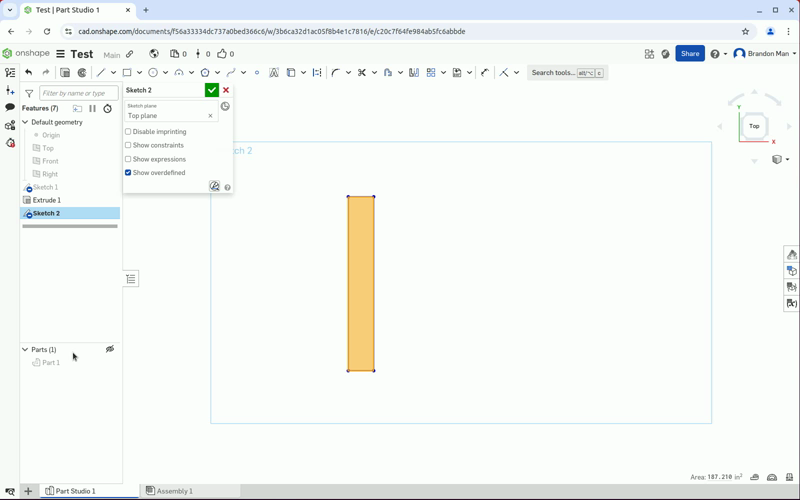
key(shift+e)
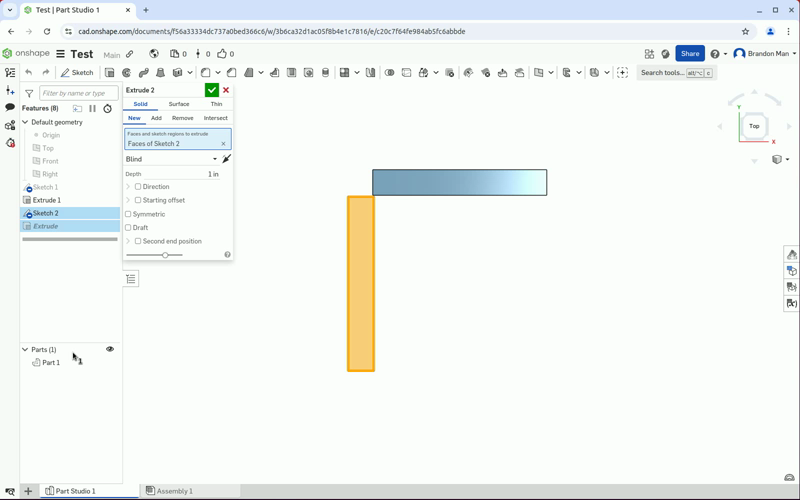
mouse_move(143, 106)
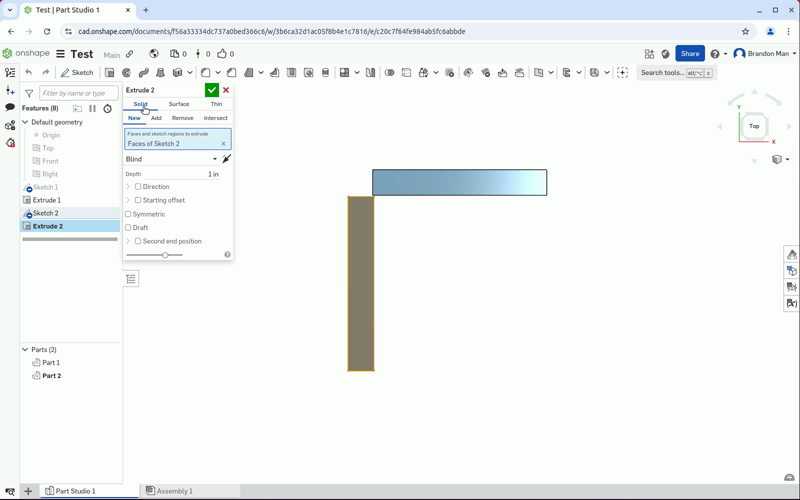
click(143, 106)
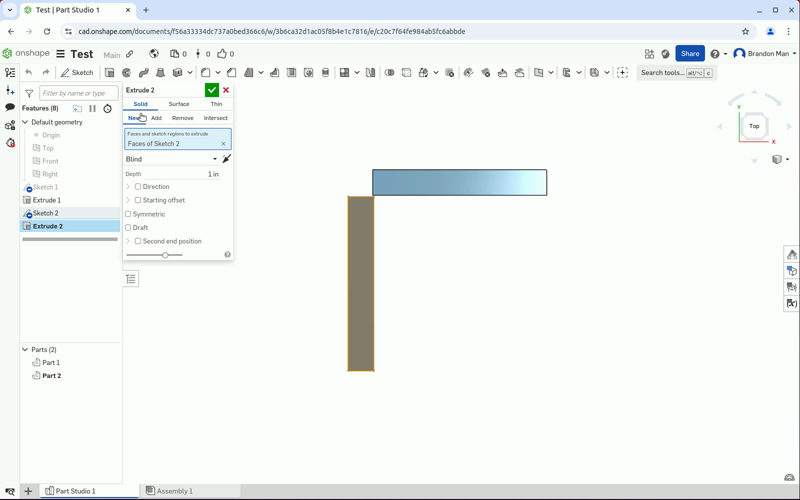
mouse_move(137, 120)
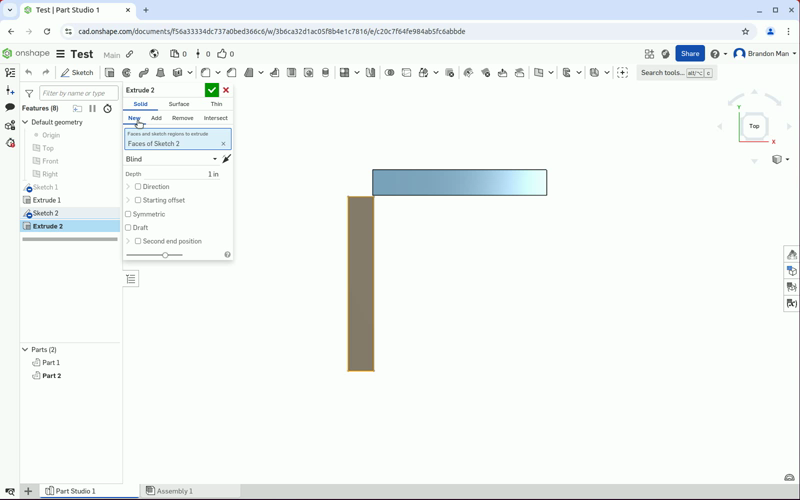
click(137, 120)
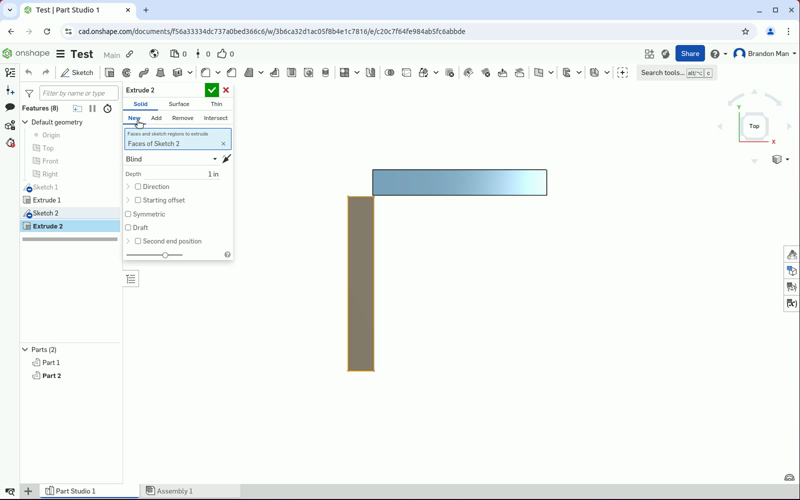
key(tab, 4)
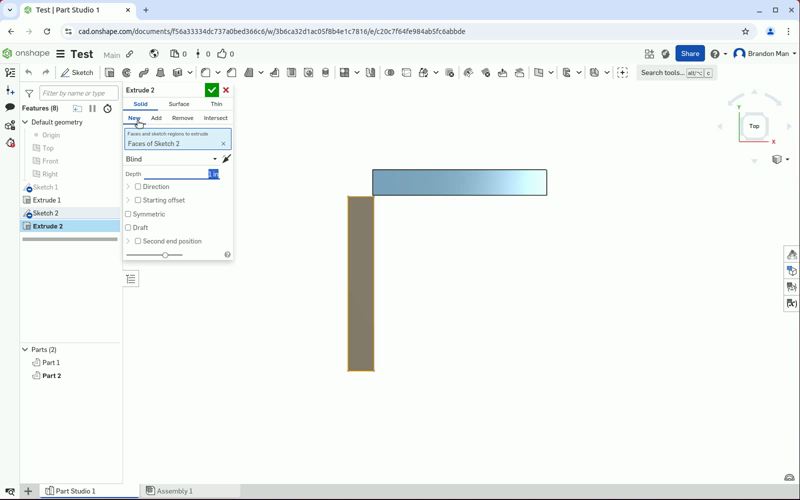
text(5.055)
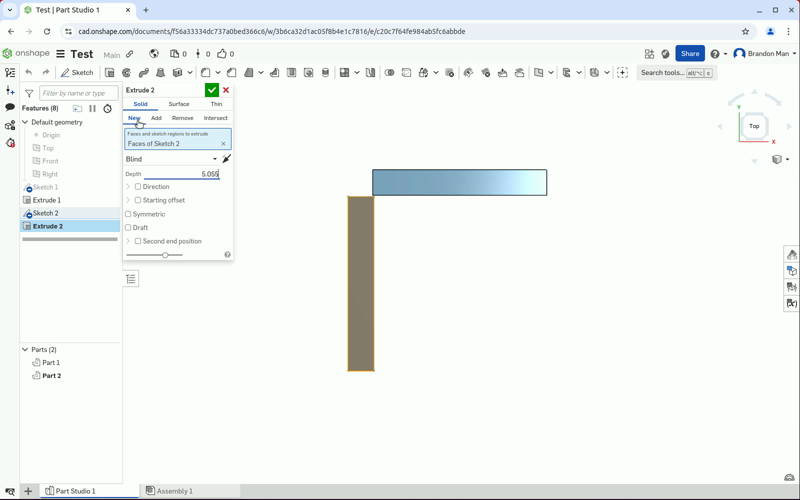
key(enter)
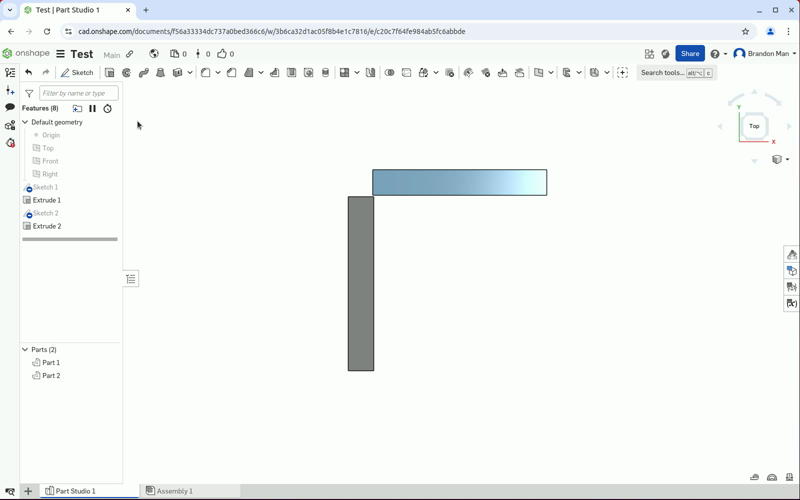
key(shift+h)
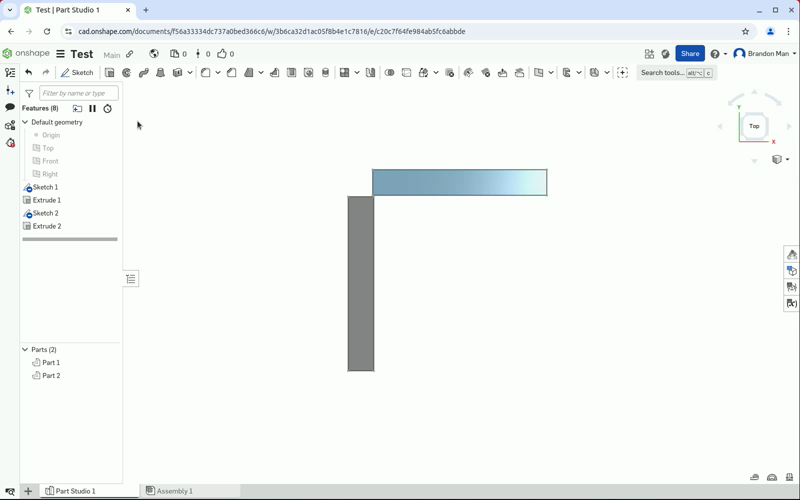
key(shift+h)
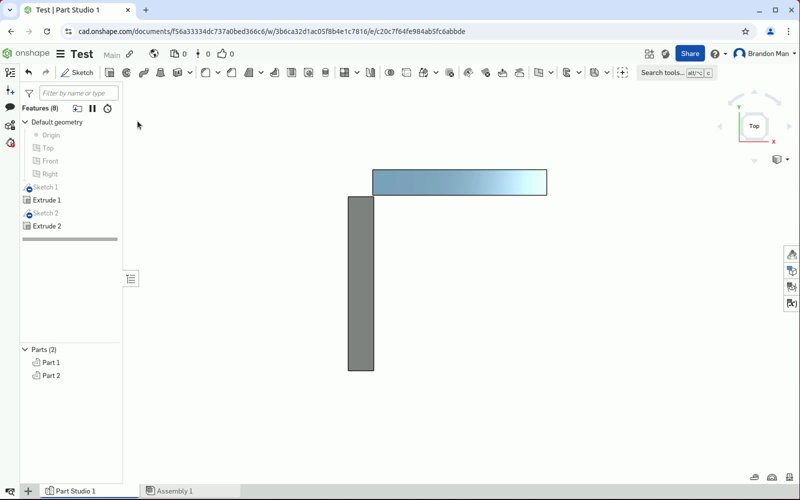
mouse_move(73, 189)
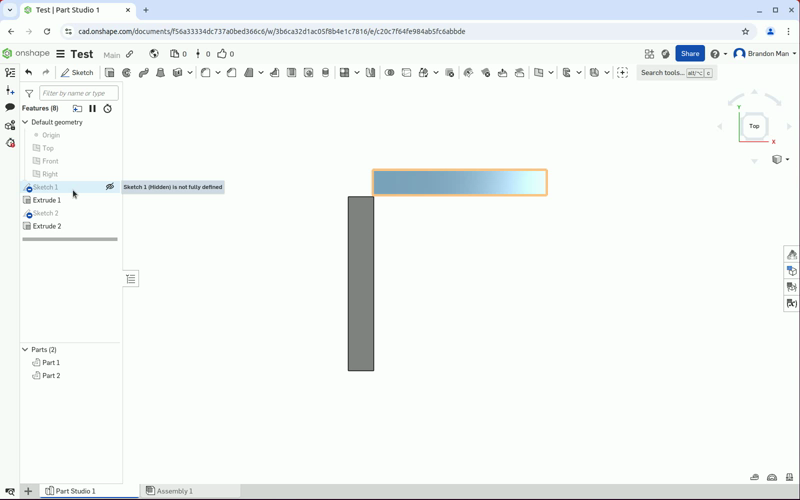
click(73, 189)
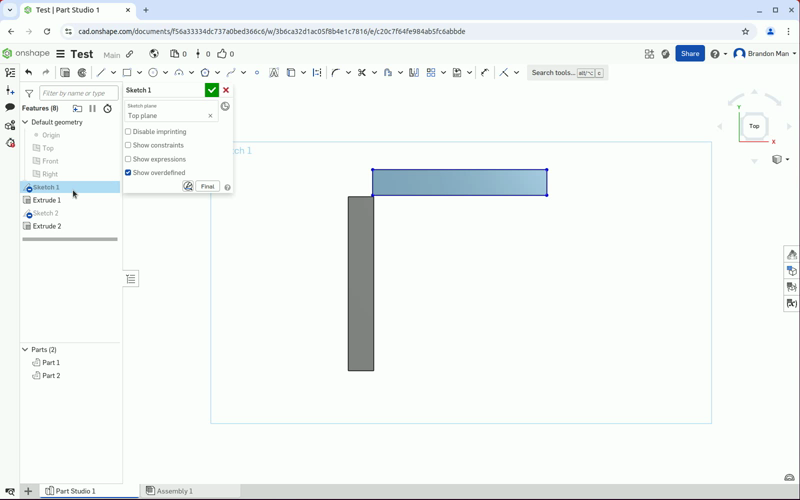
mouse_move(229, 92)
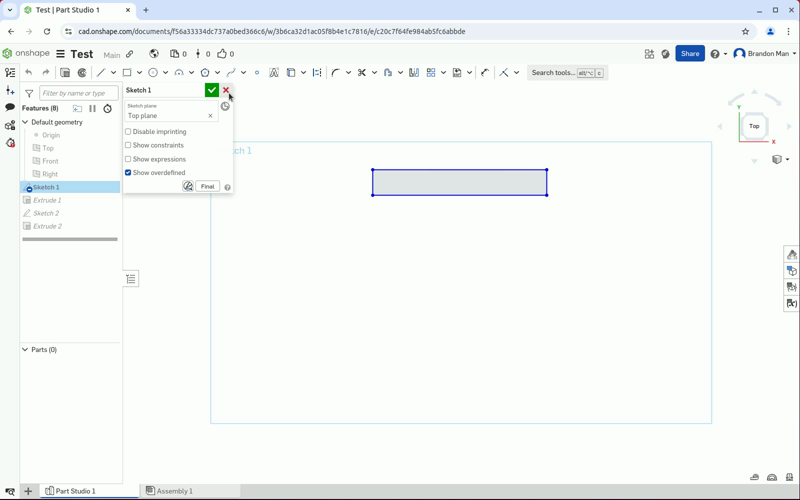
click(229, 92)
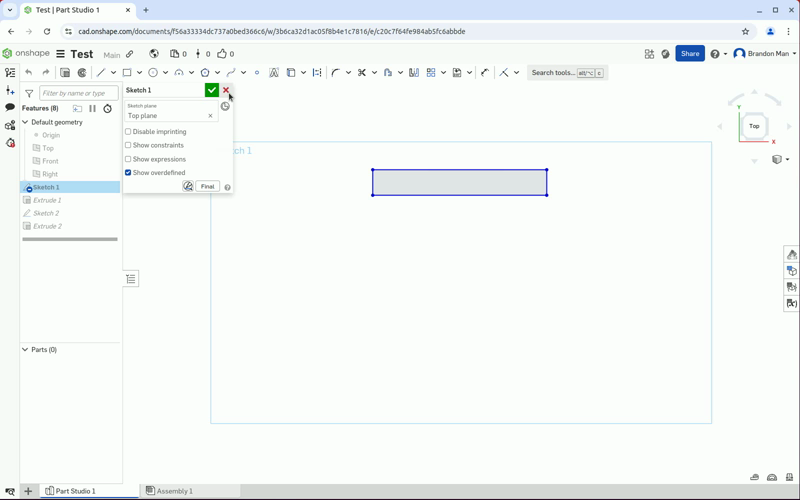
key(shift+s)
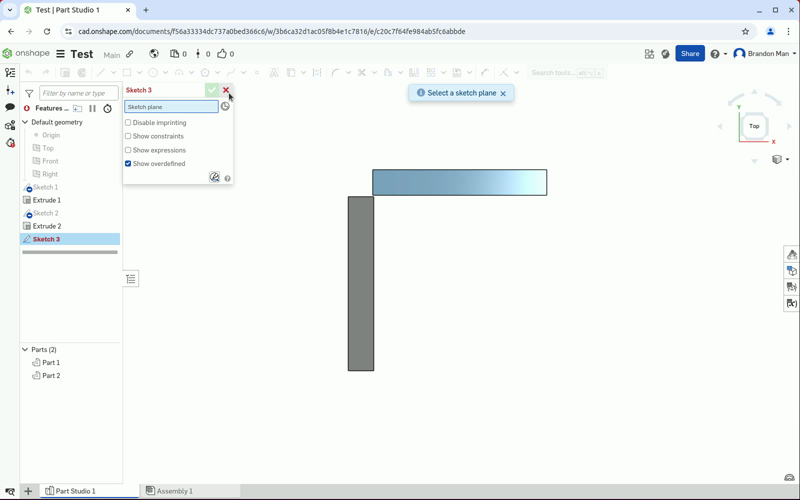
mouse_move(73, 150)
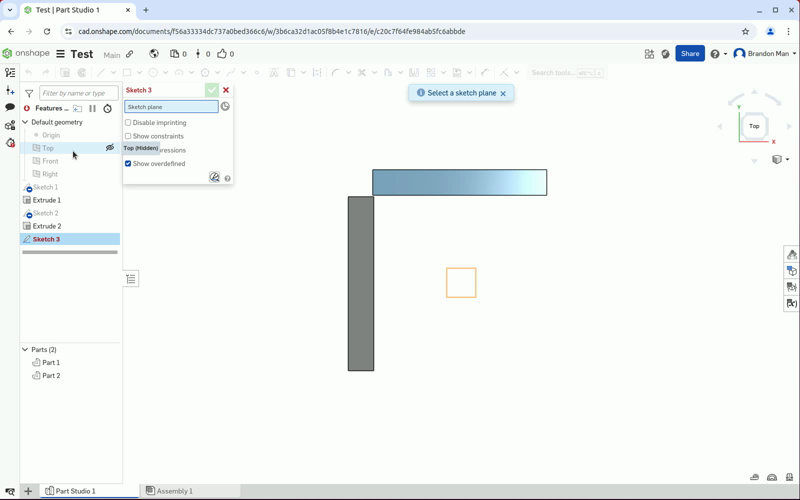
click(73, 150)
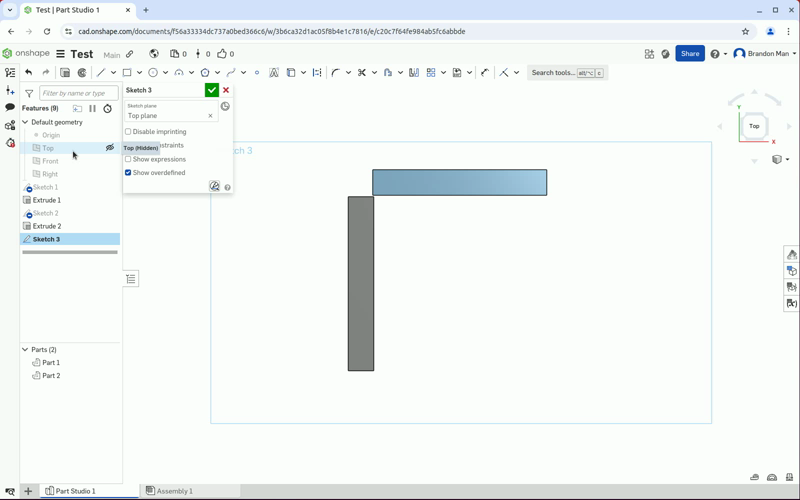
mouse_move(73, 352)
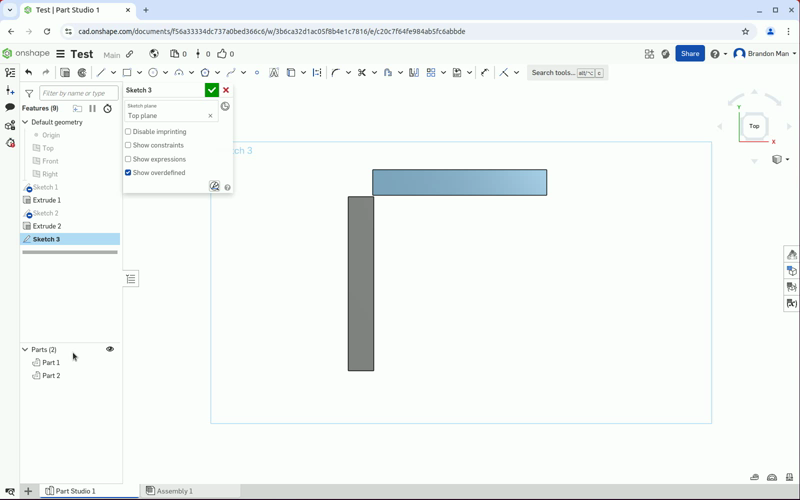
key(y)
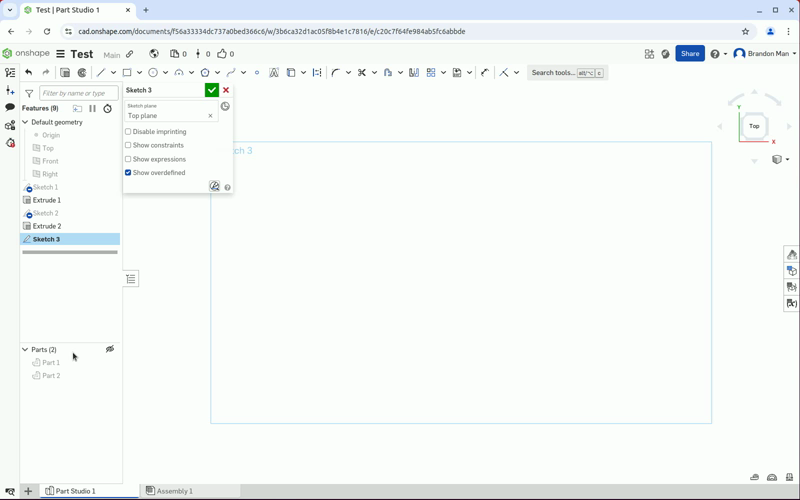
key(l)
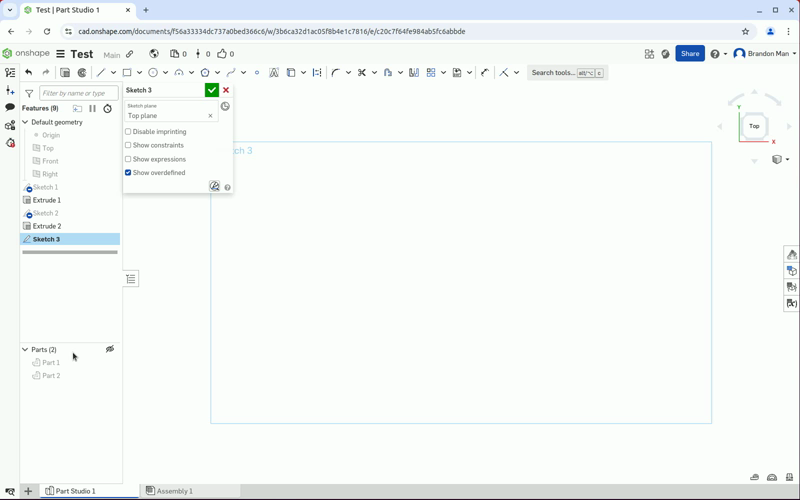
key_down(shift)
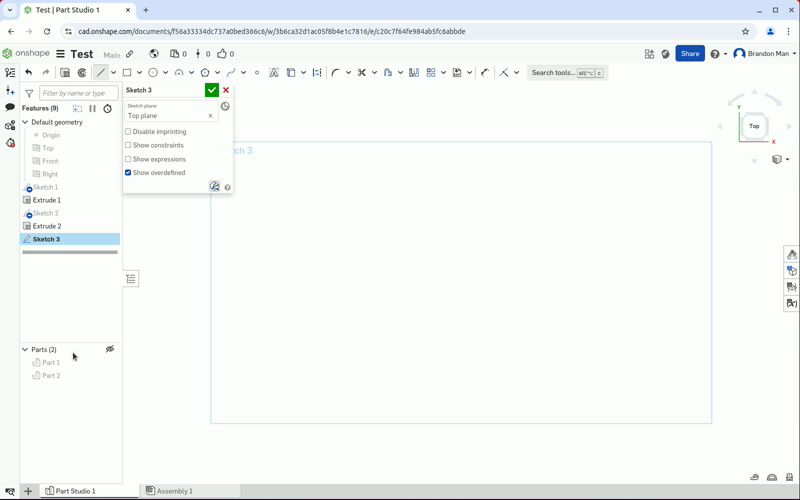
mouse_move(548, 370)
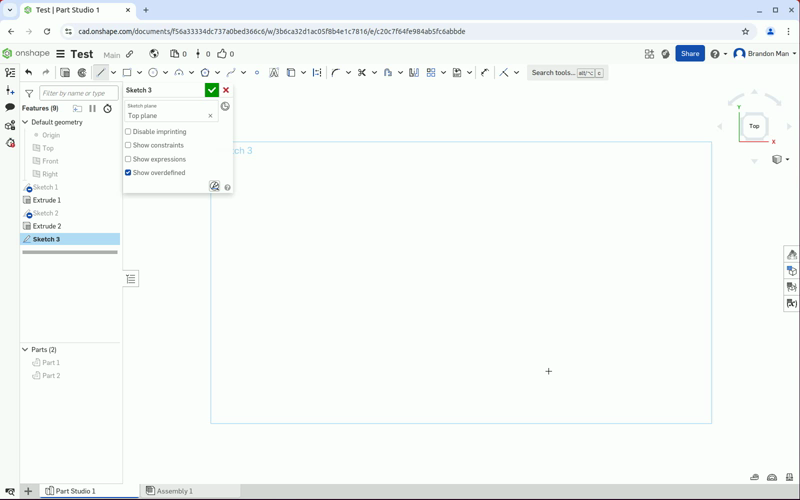
click(548, 370)
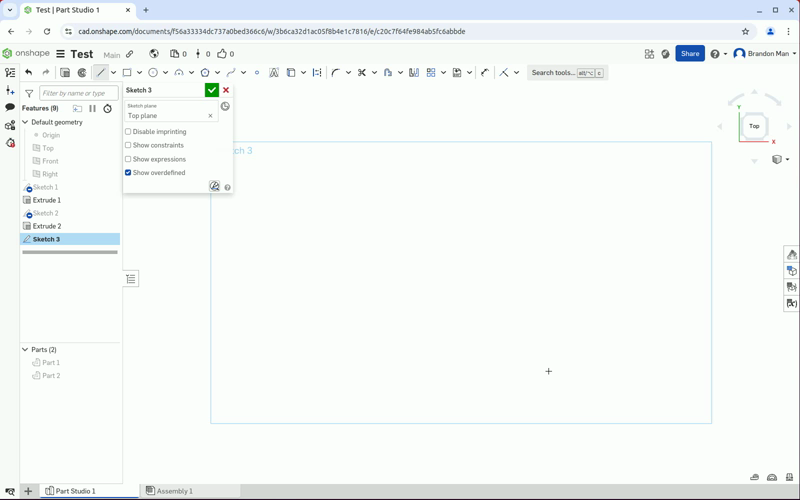
key_up(shift)
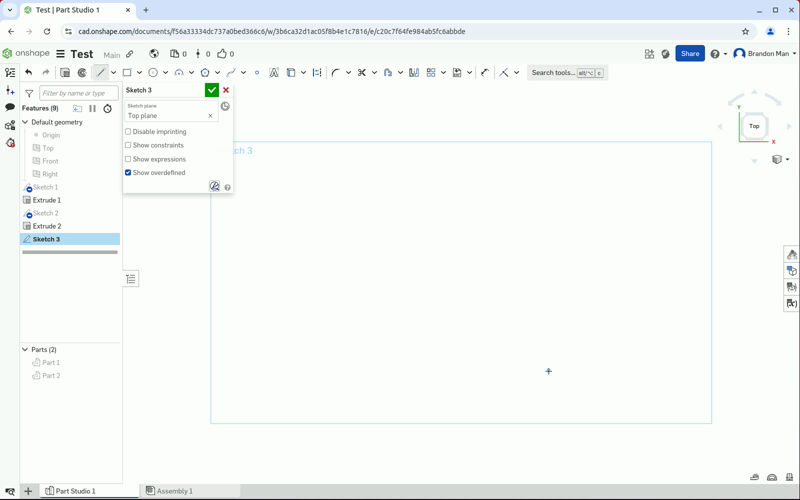
key_down(shift)
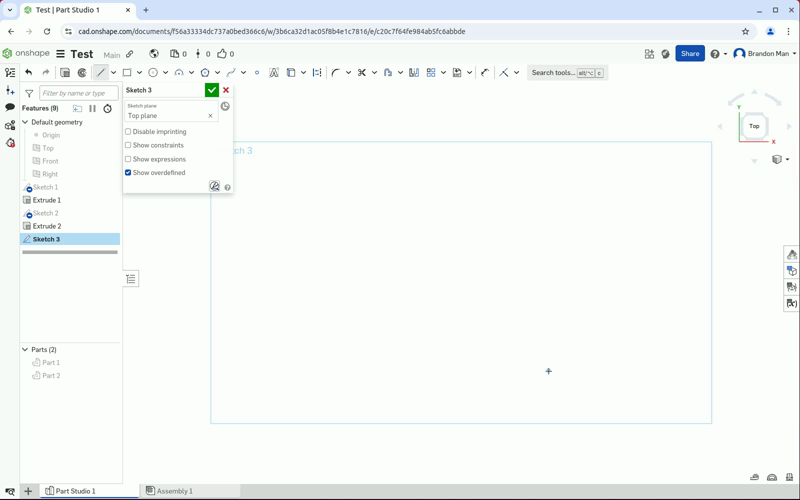
mouse_move(578, 370)
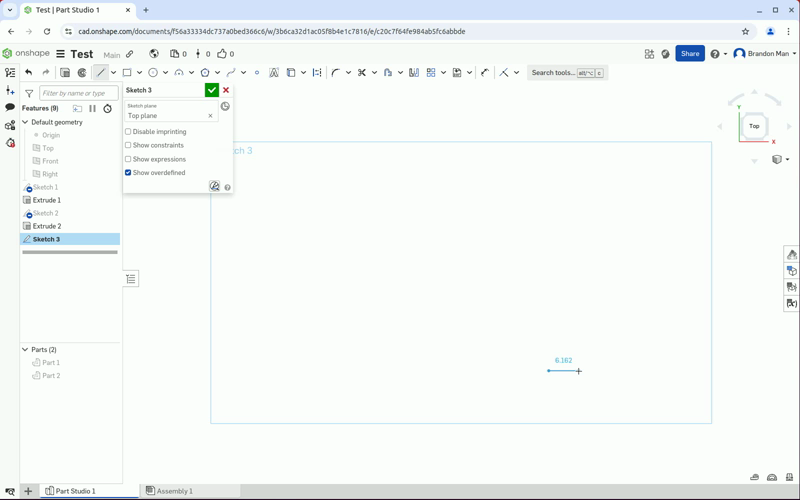
mouse_move(574, 370)
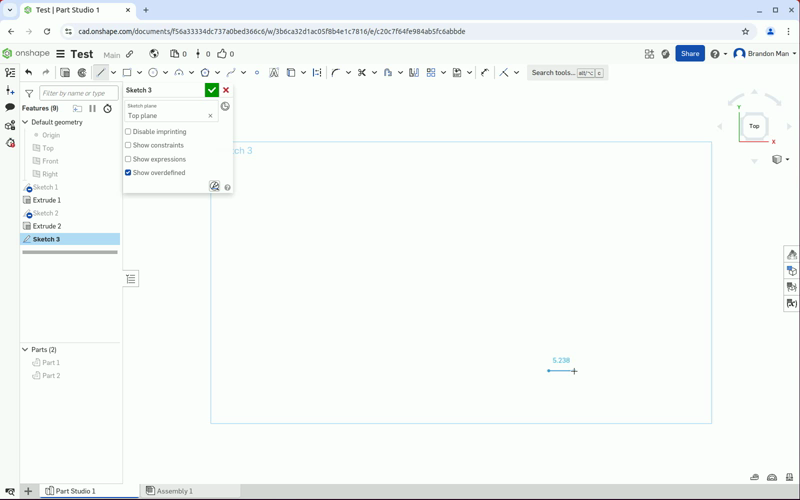
click(574, 370)
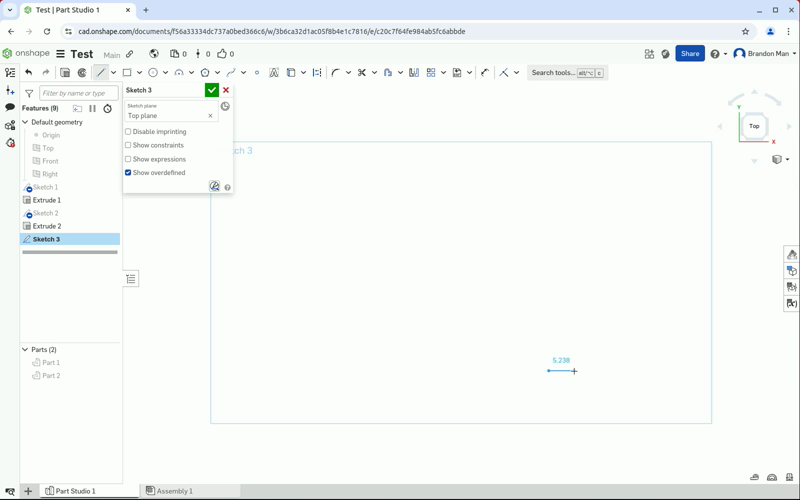
key_up(shift)
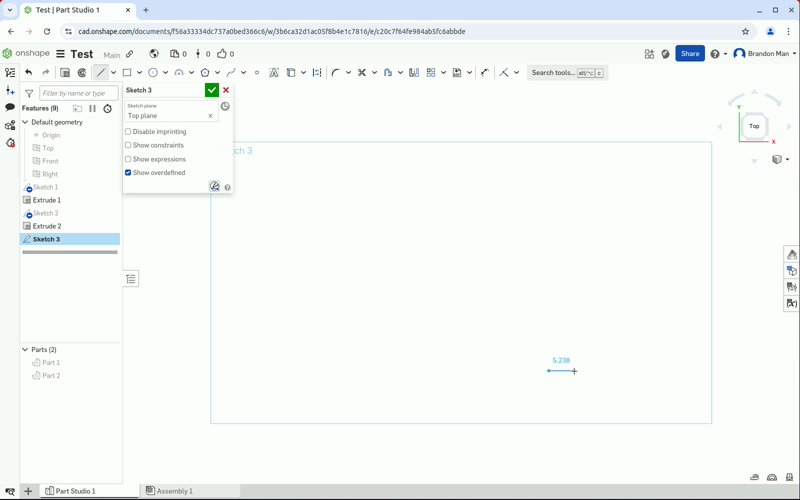
key_down(shift)
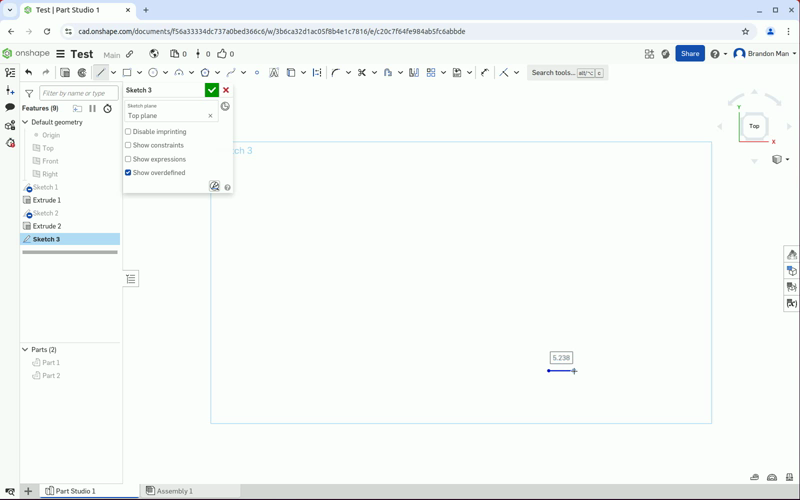
mouse_move(574, 196)
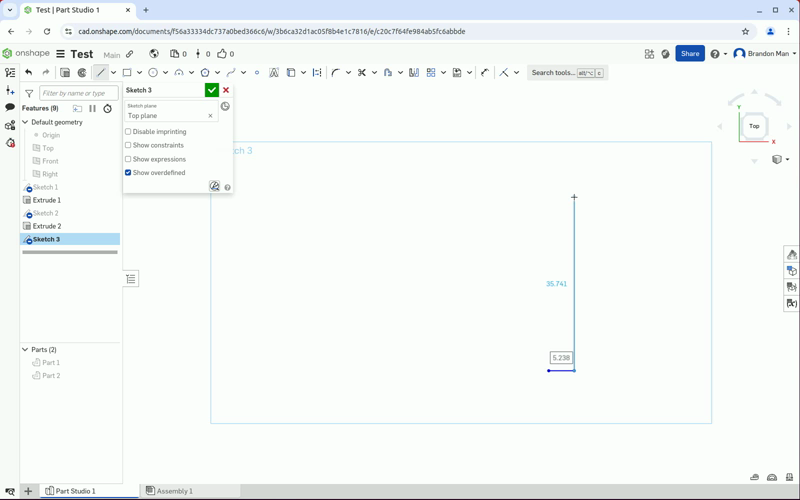
click(574, 196)
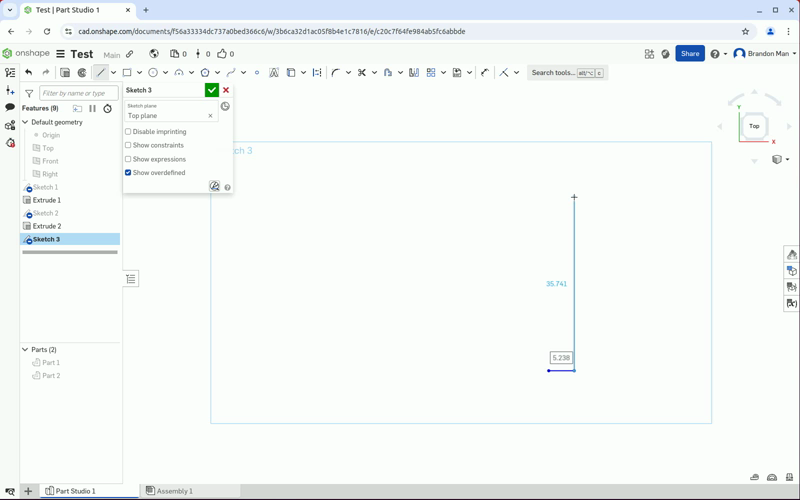
key_up(shift)
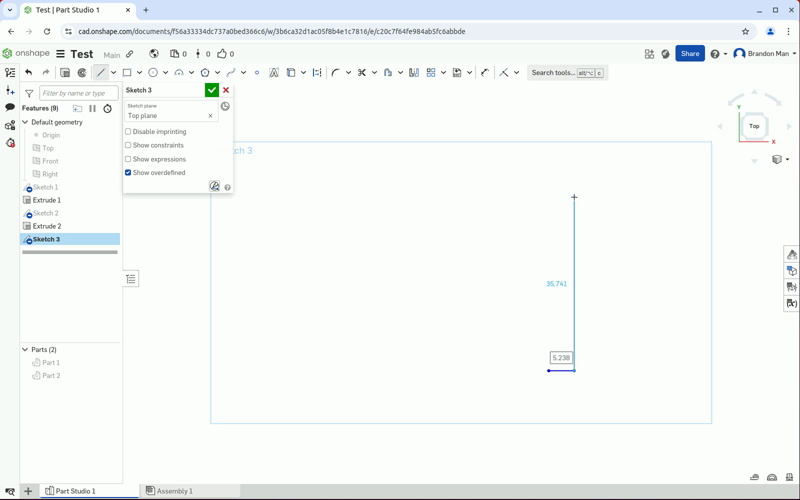
key_down(shift)
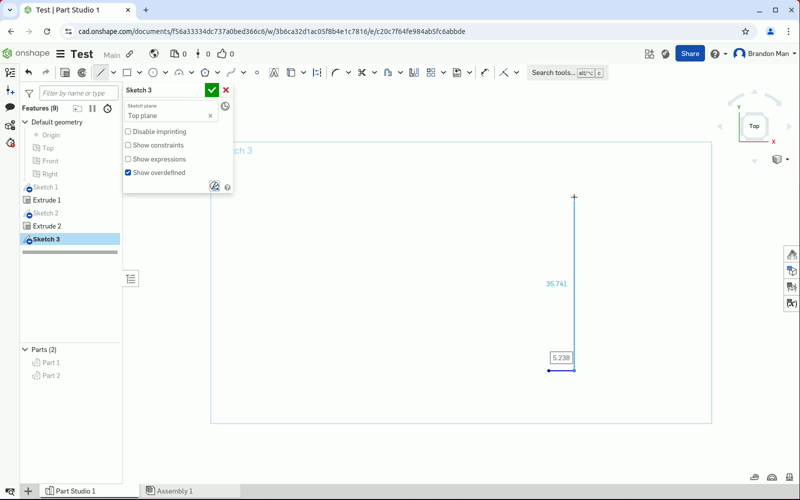
mouse_move(589, 196)
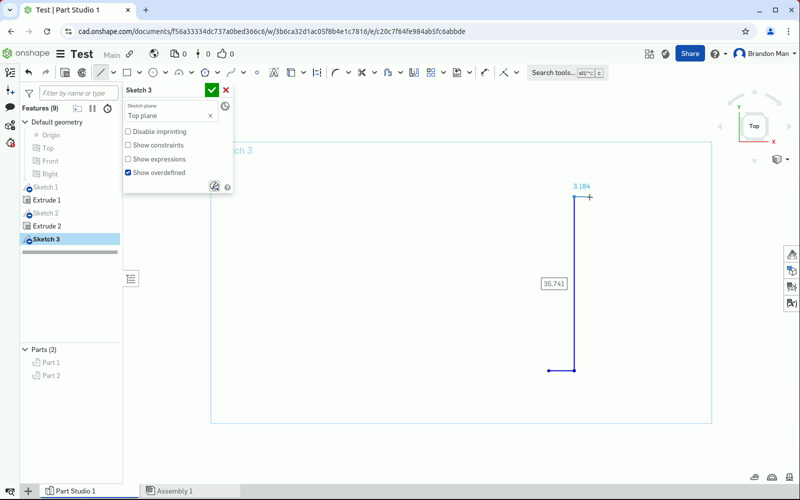
mouse_move(548, 196)
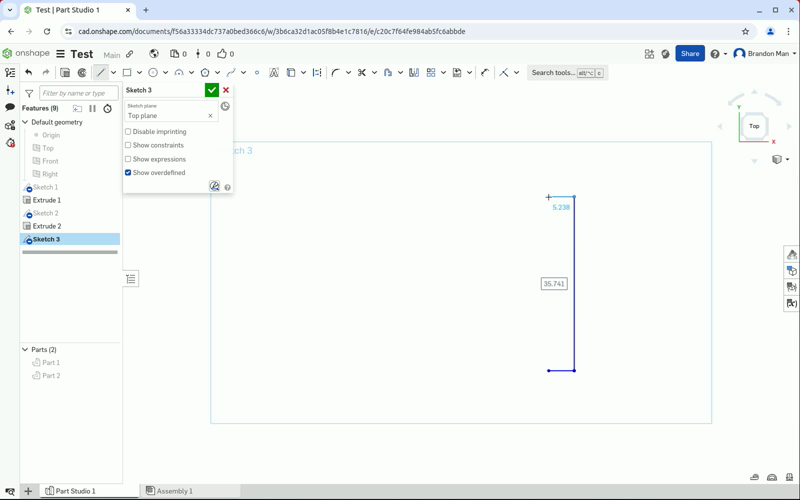
click(548, 196)
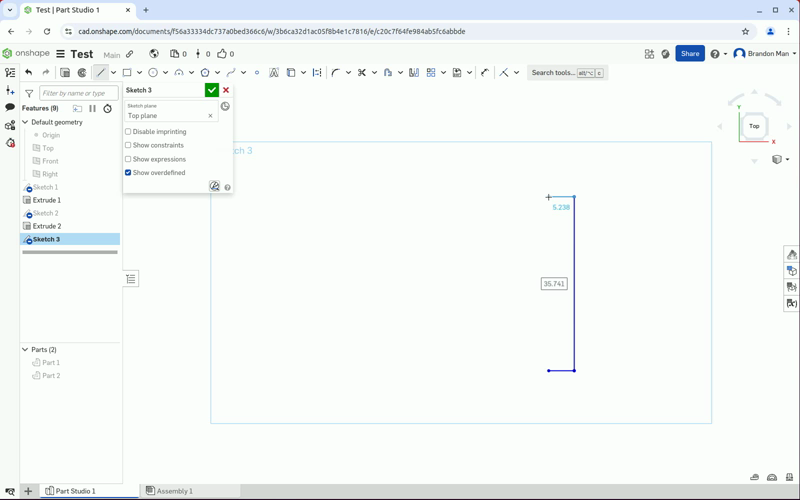
key_up(shift)
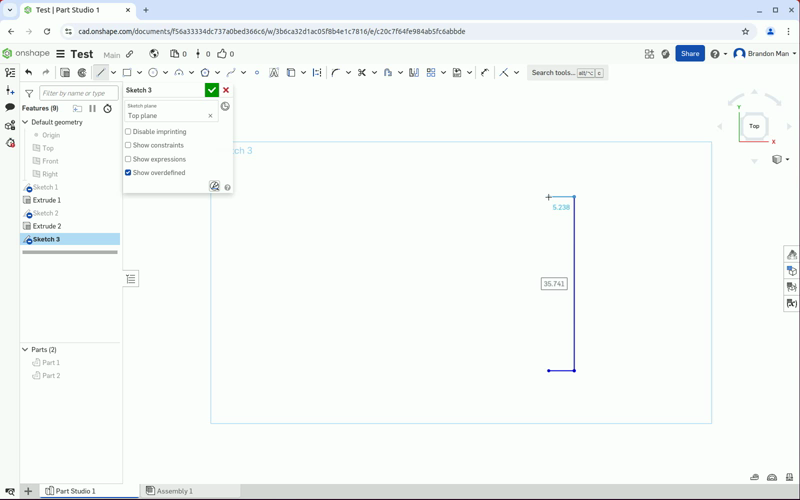
key_down(shift)
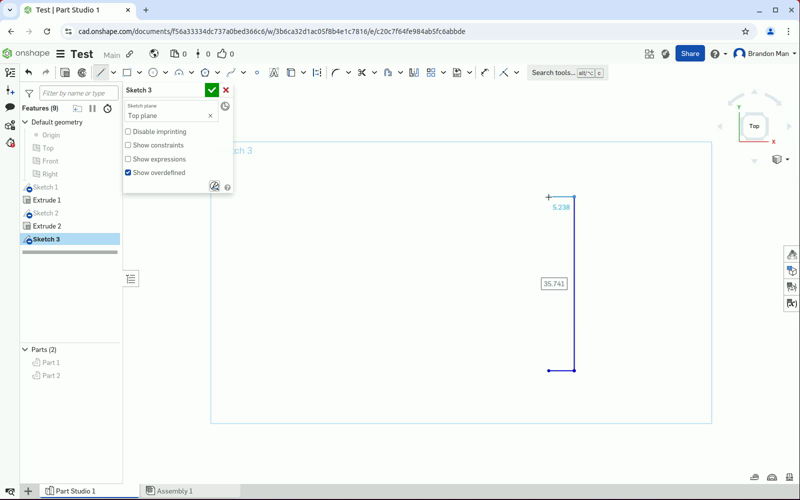
mouse_move(548, 370)
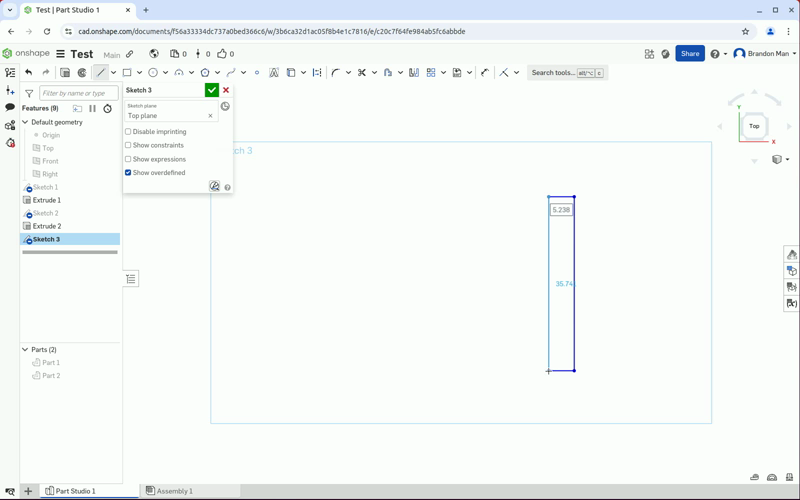
key_up(shift)
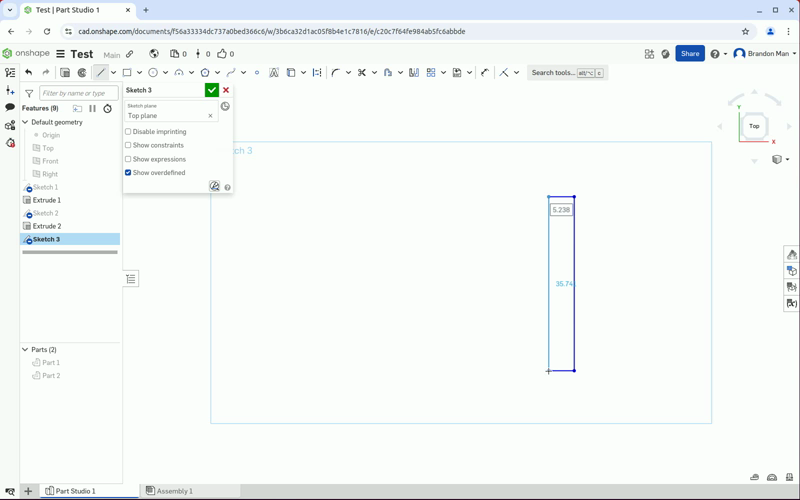
click(548, 370)
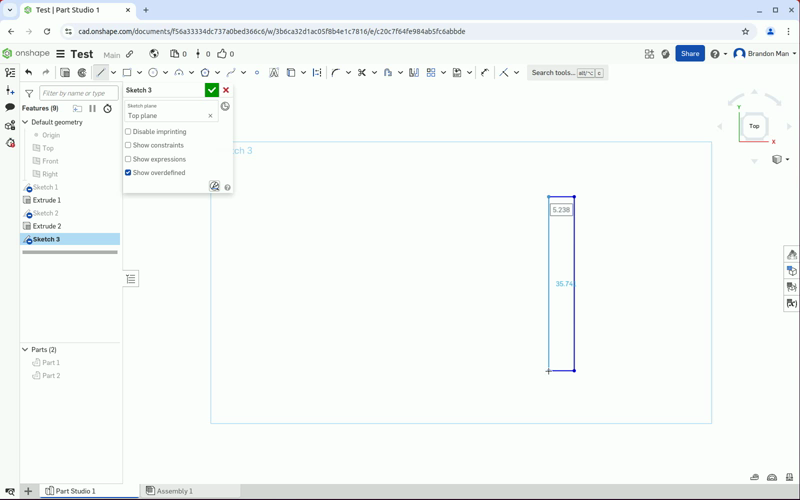
key(esc)
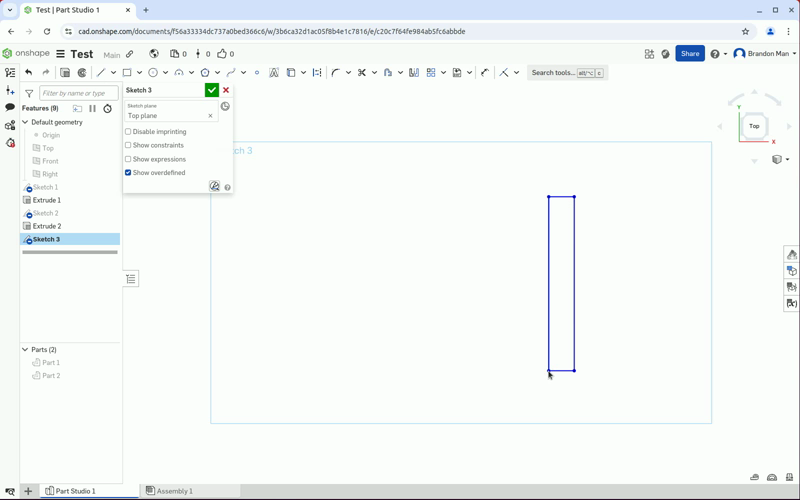
mouse_move(556, 277)
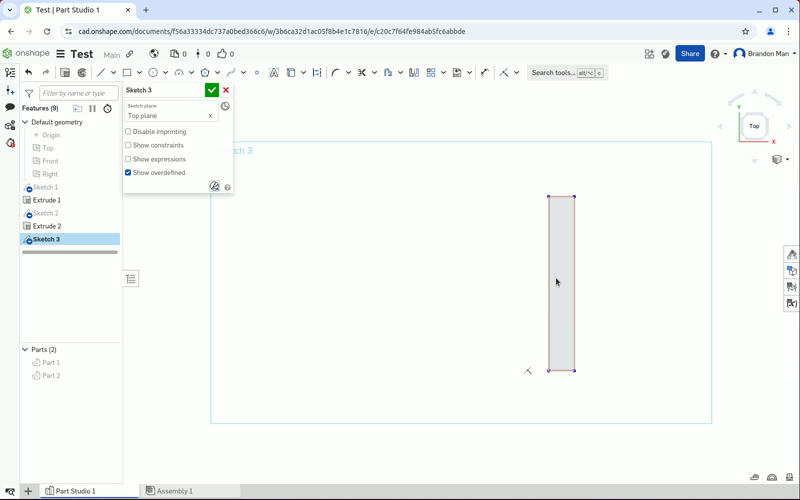
click(556, 277)
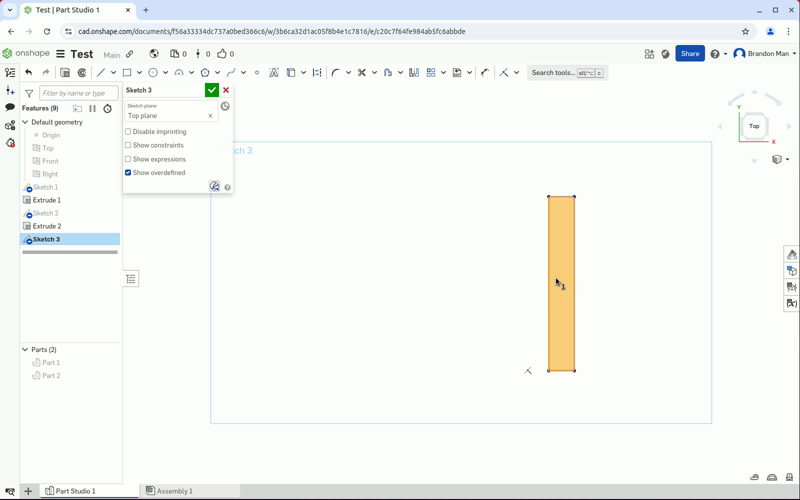
mouse_move(73, 352)
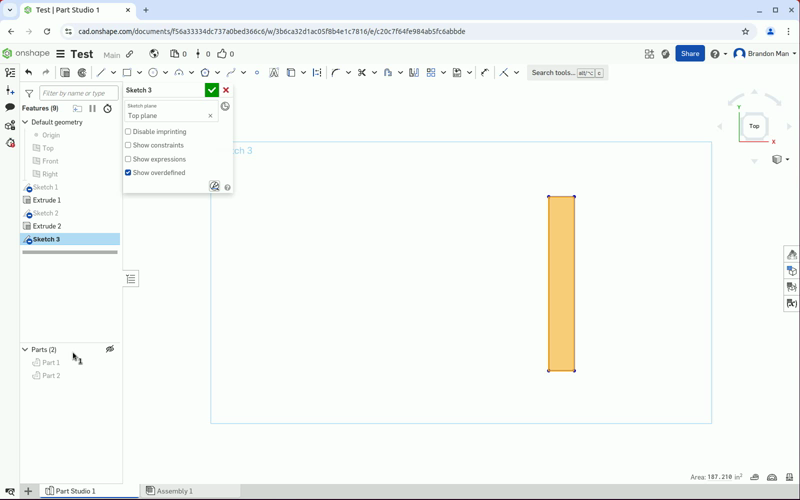
key(shift+y)
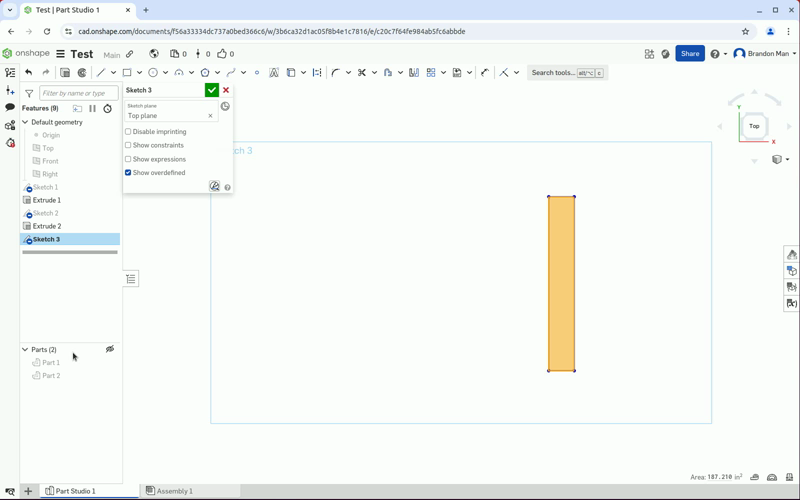
key(shift+e)
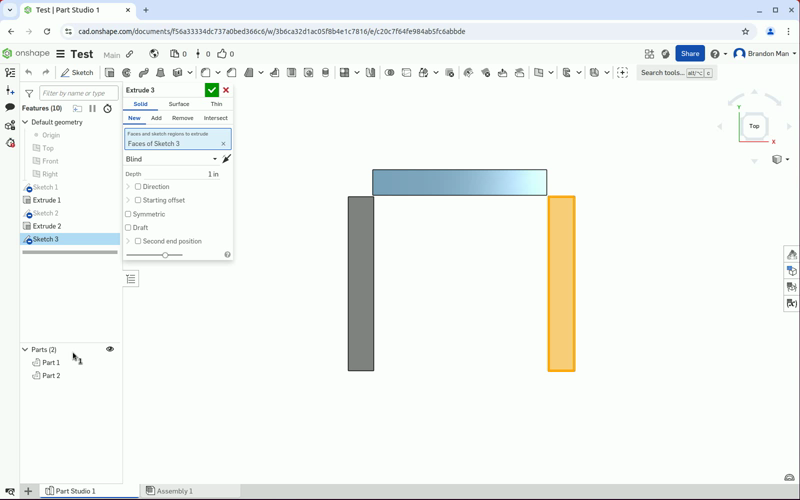
mouse_move(143, 106)
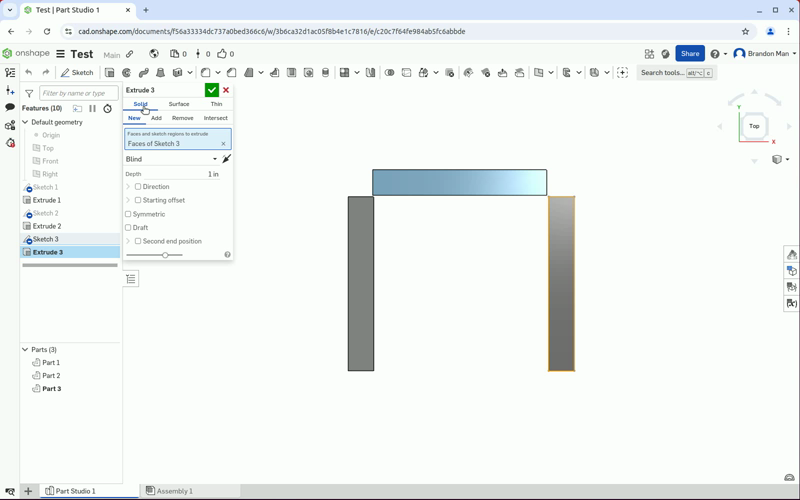
click(143, 106)
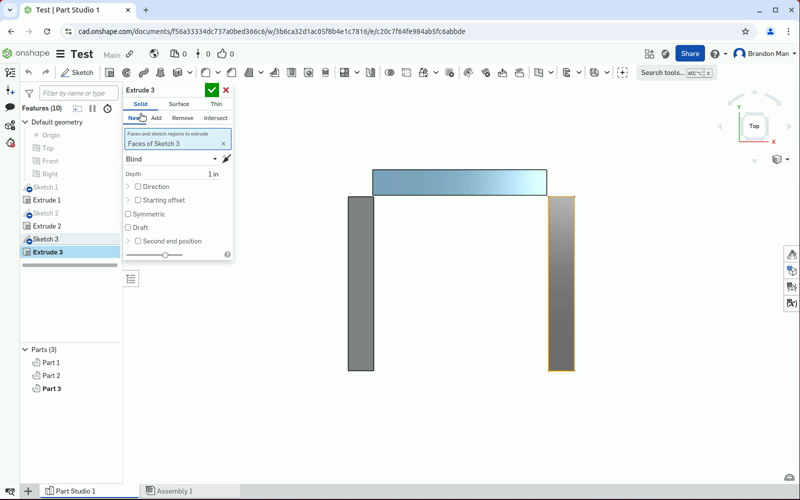
mouse_move(137, 120)
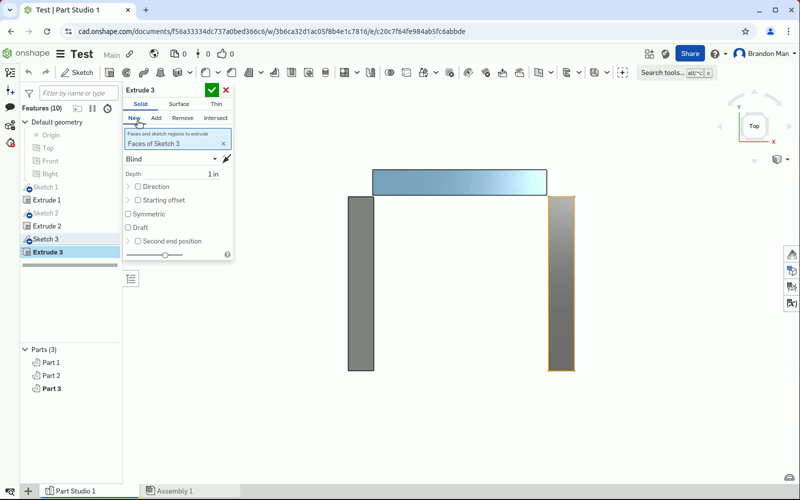
click(137, 120)
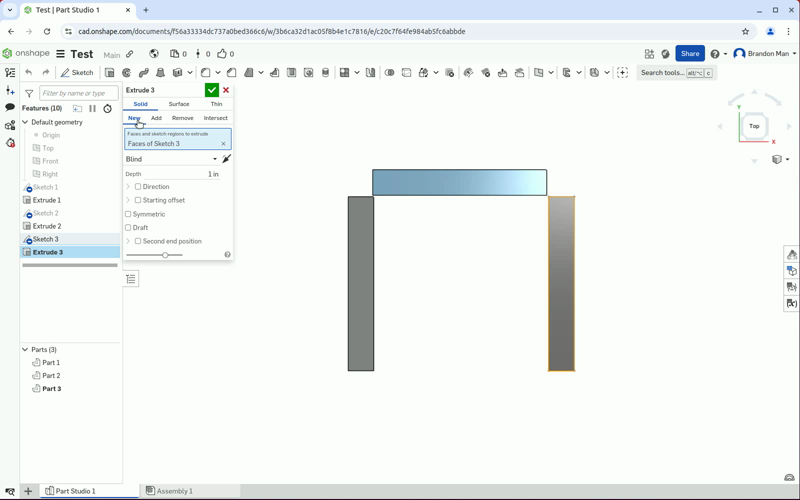
key(tab, 4)
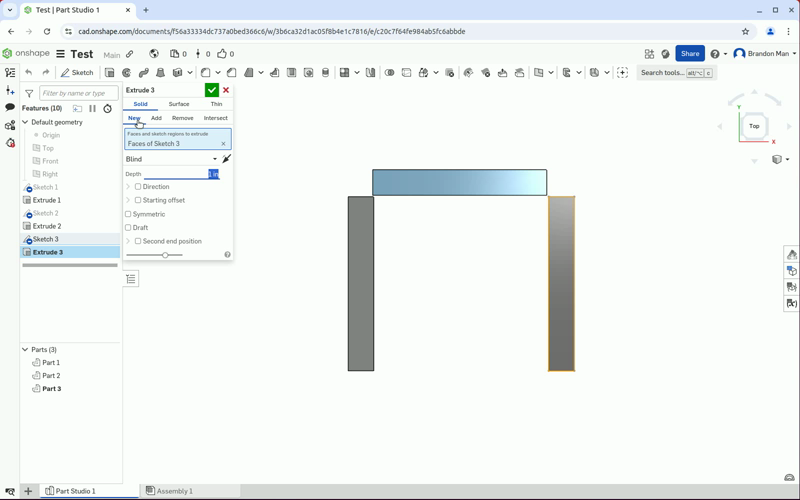
text(5.055)
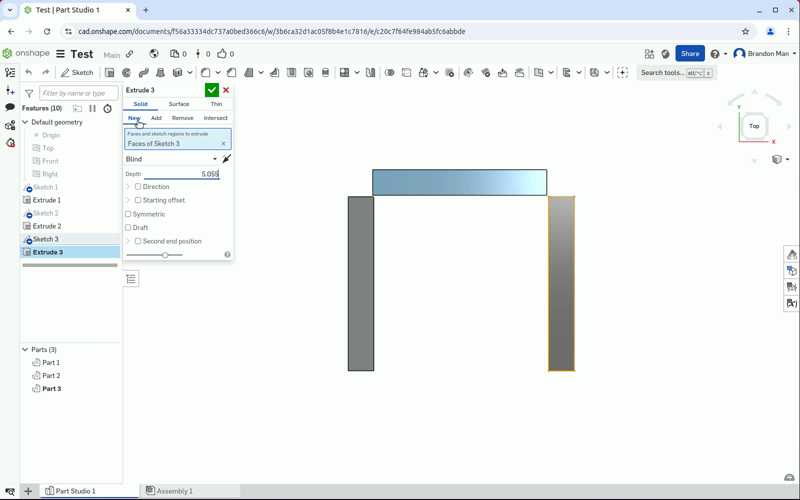
key(enter)
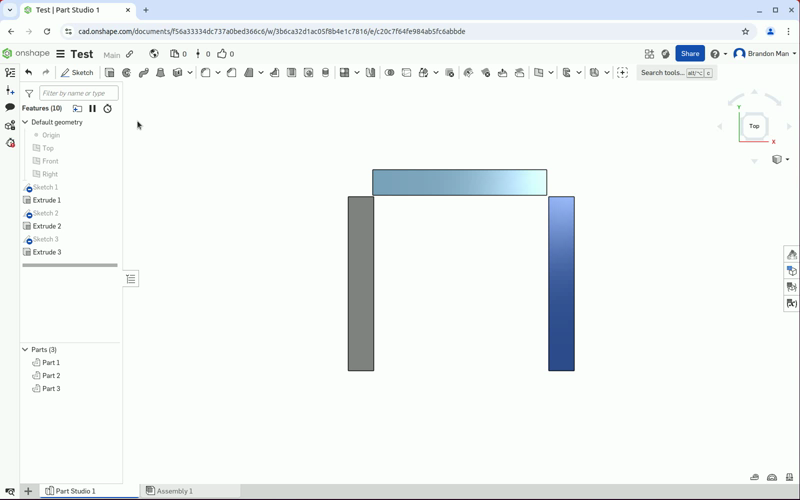
key(shift+h)
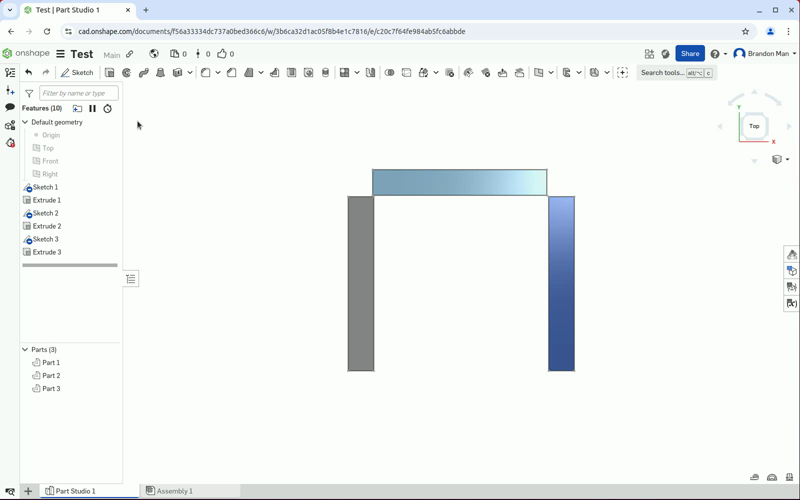
key(shift+h)
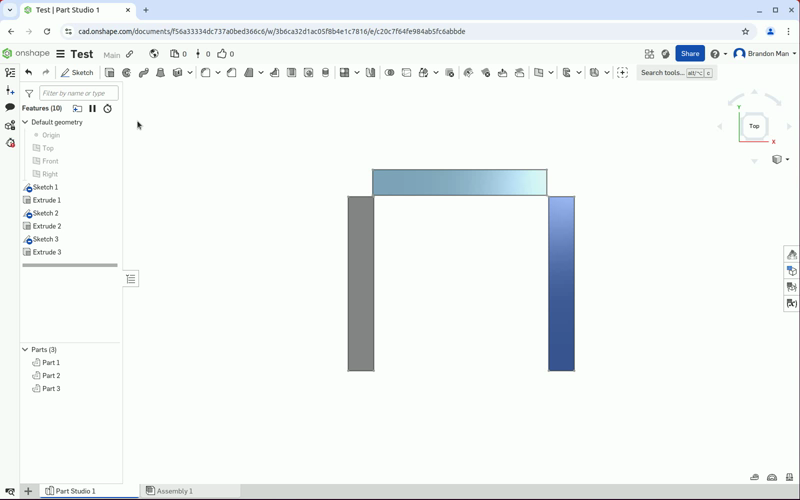
mouse_move(73, 189)
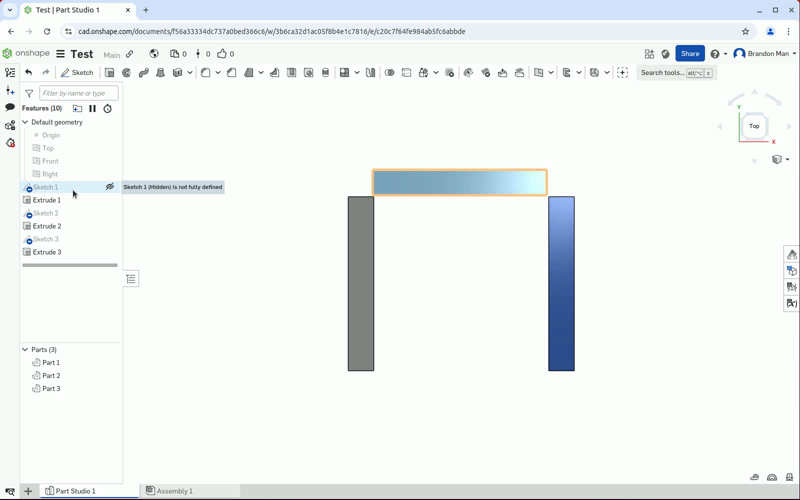
click(73, 189)
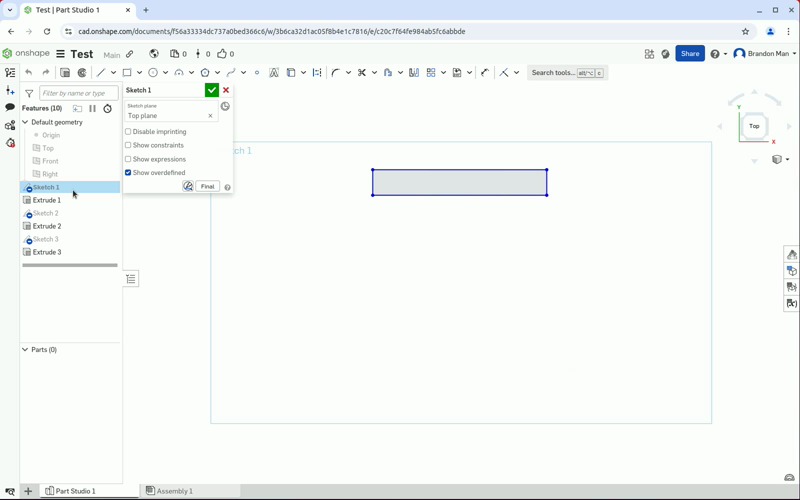
mouse_move(229, 92)
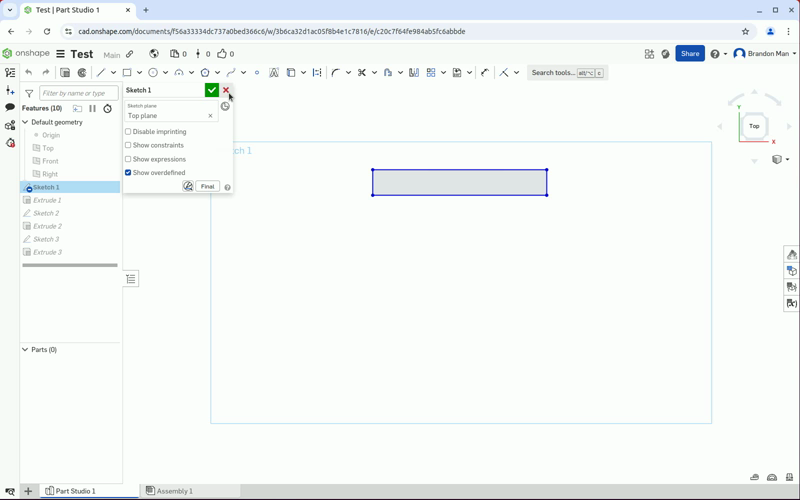
click(229, 92)
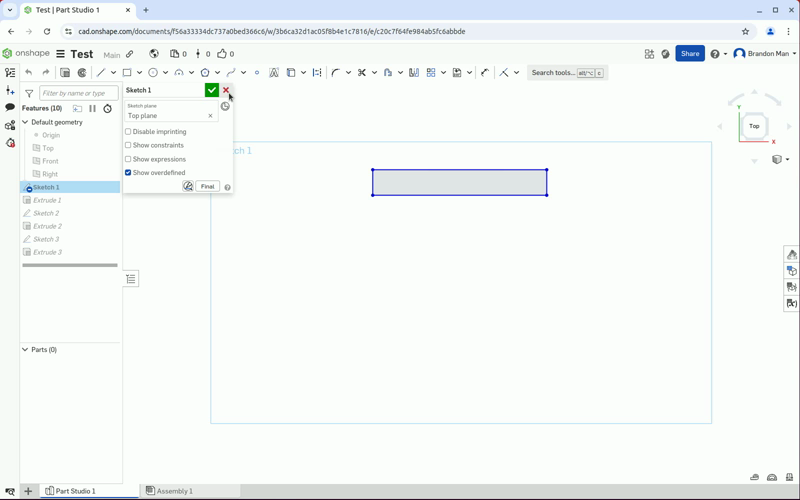
key(shift+s)
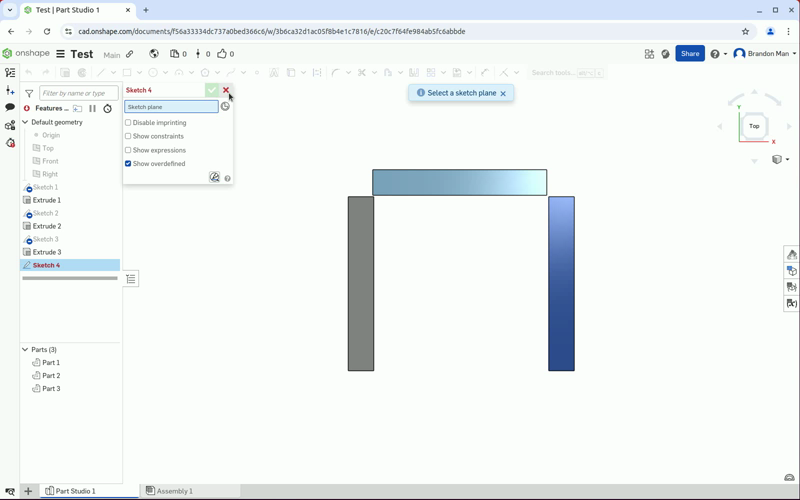
mouse_move(73, 150)
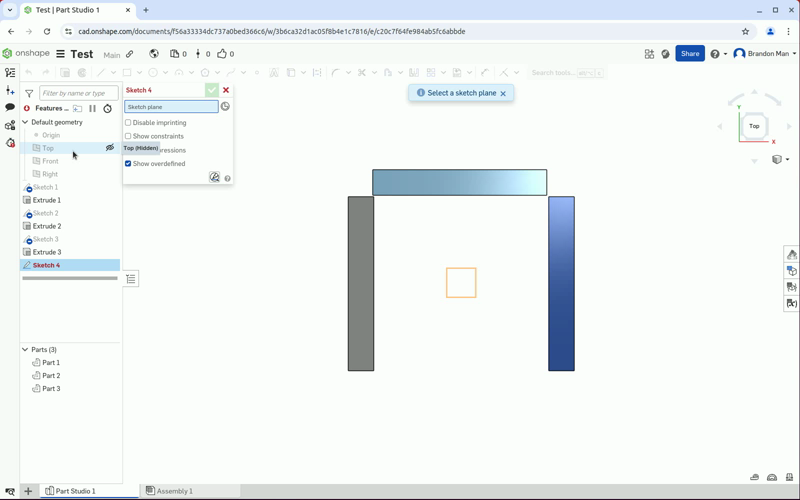
click(73, 150)
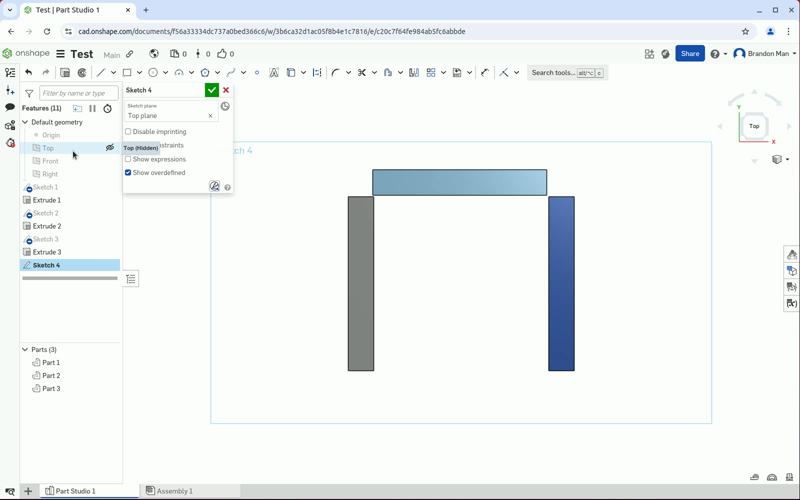
mouse_move(73, 352)
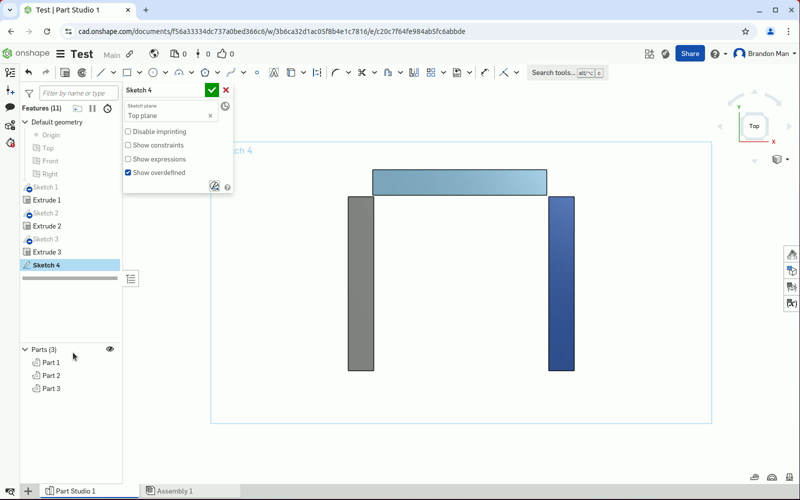
key(y)
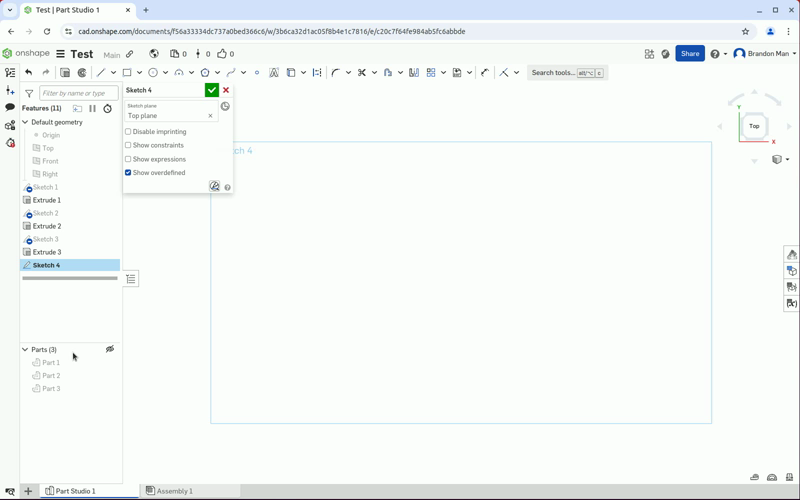
key(l)
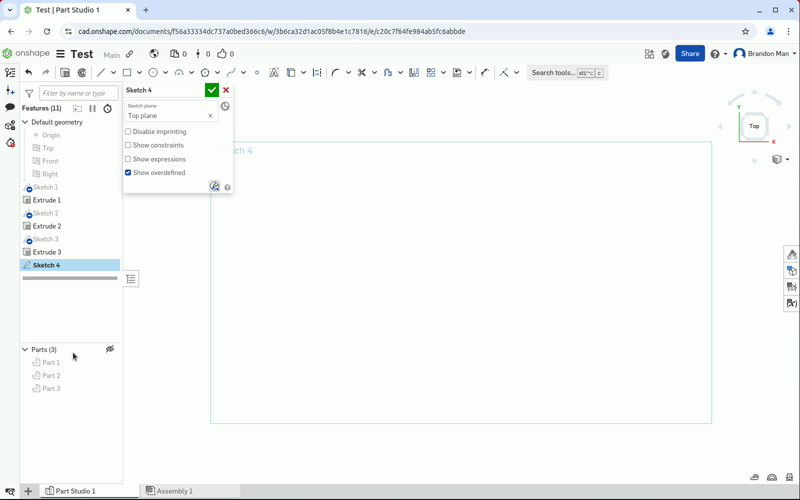
key_down(shift)
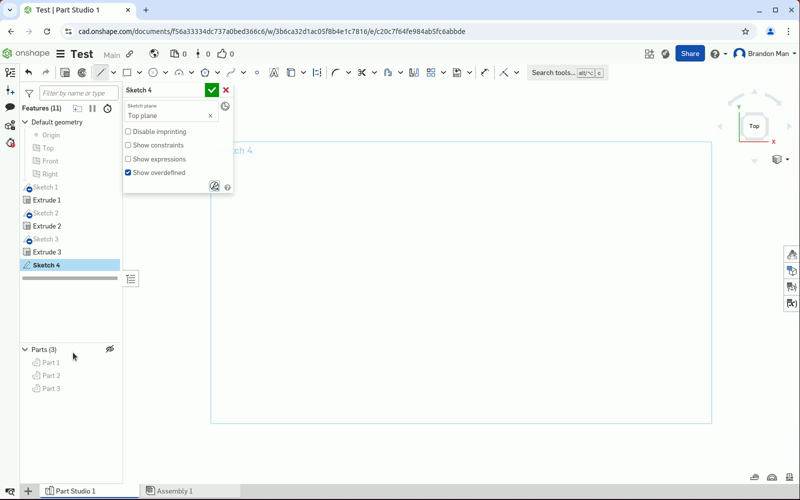
mouse_move(372, 395)
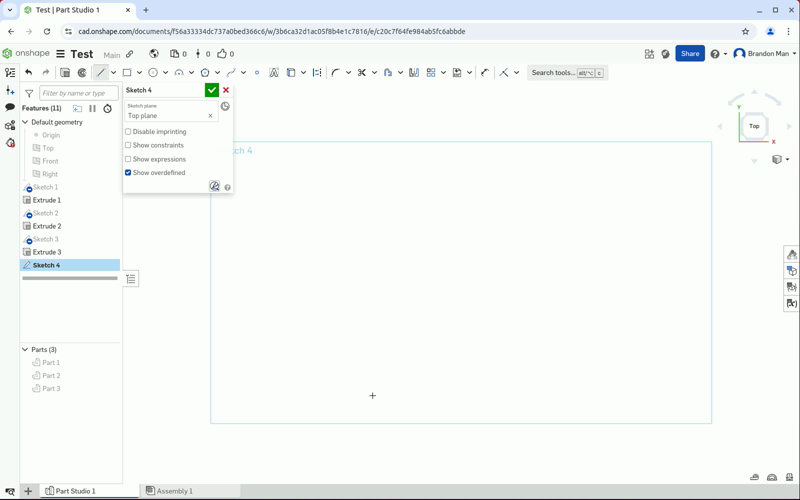
click(372, 395)
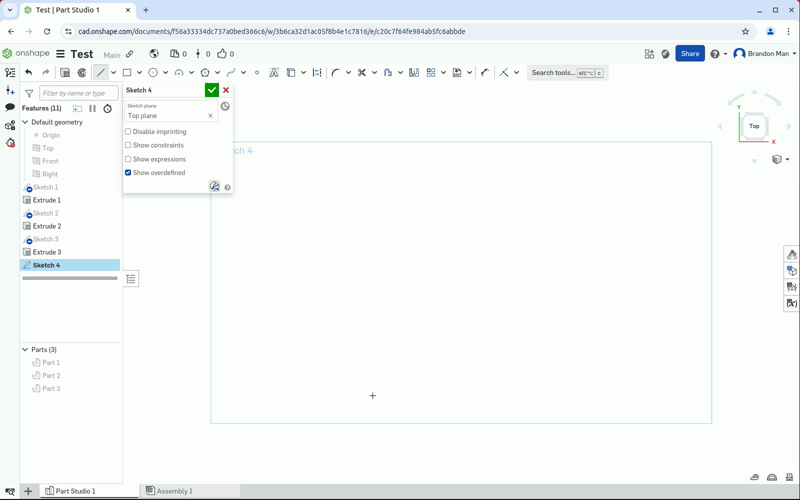
key_up(shift)
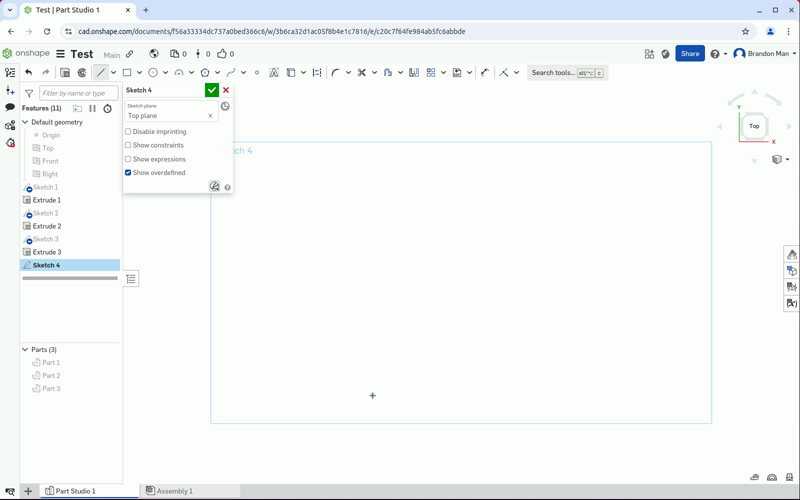
key_down(shift)
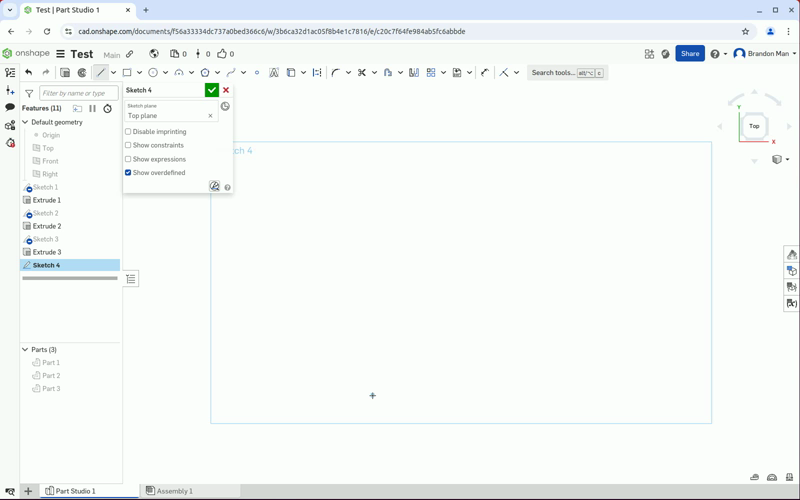
mouse_move(547, 395)
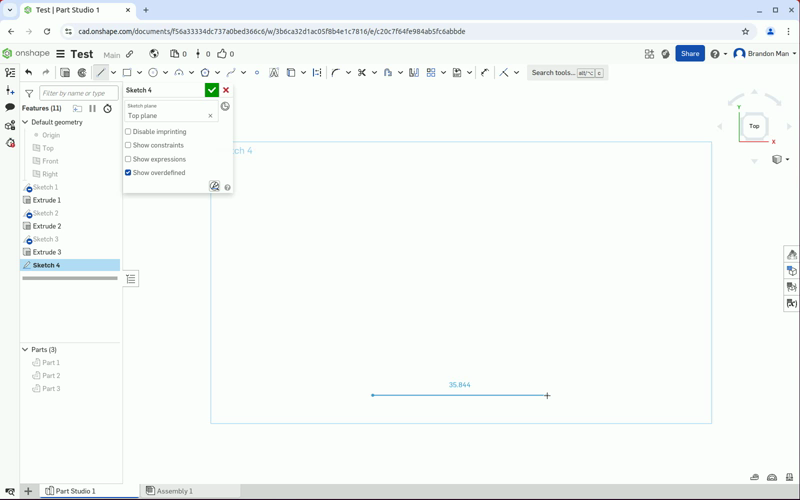
click(547, 395)
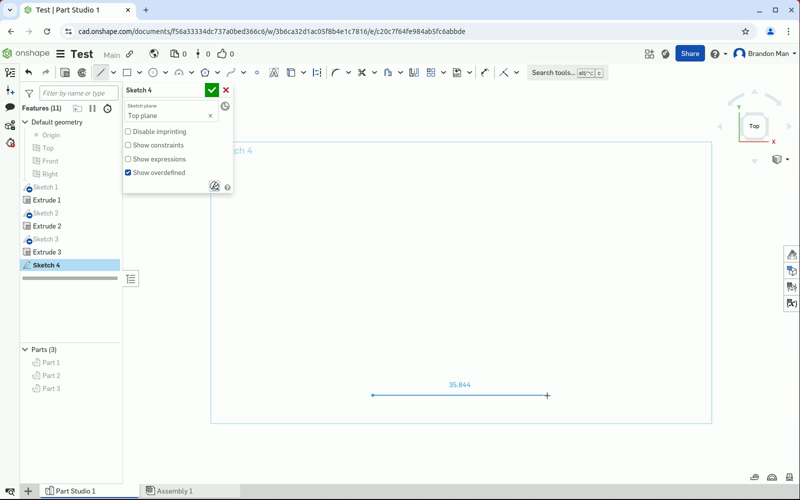
key_up(shift)
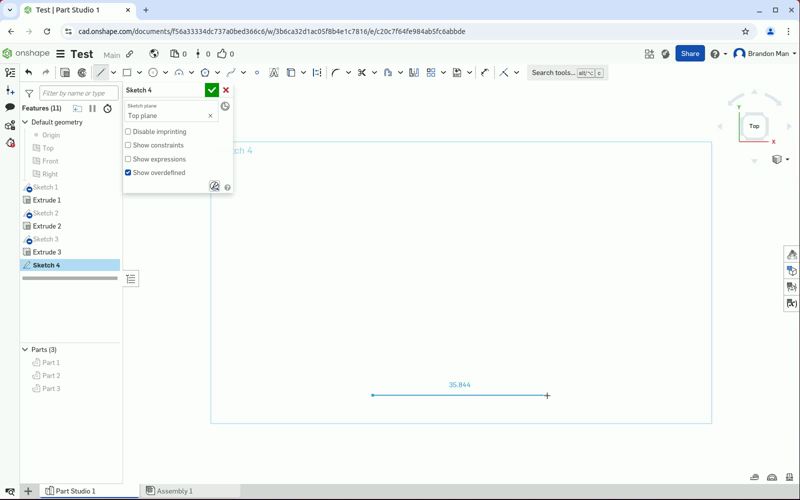
key_down(shift)
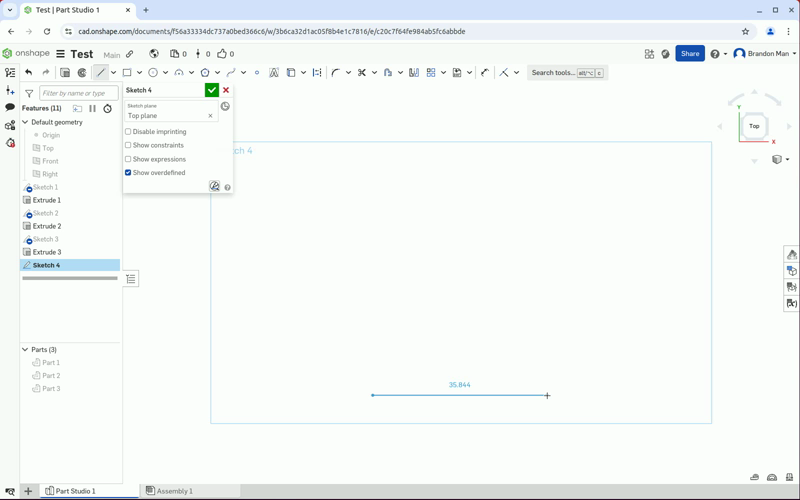
mouse_move(577, 395)
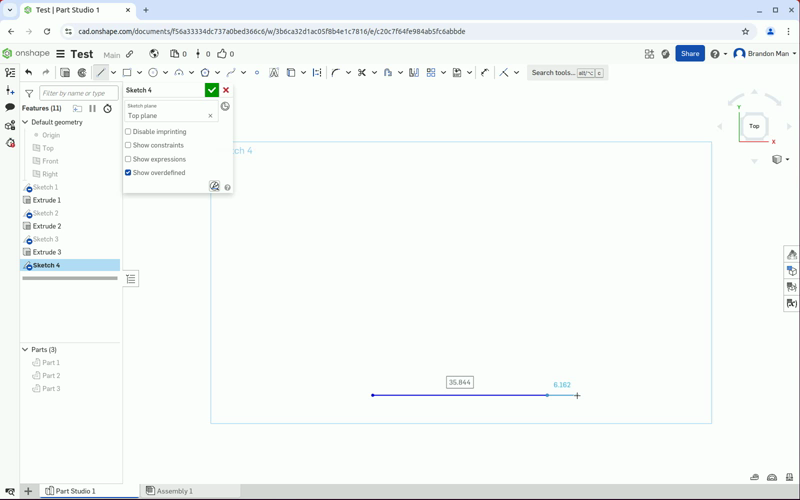
mouse_move(547, 370)
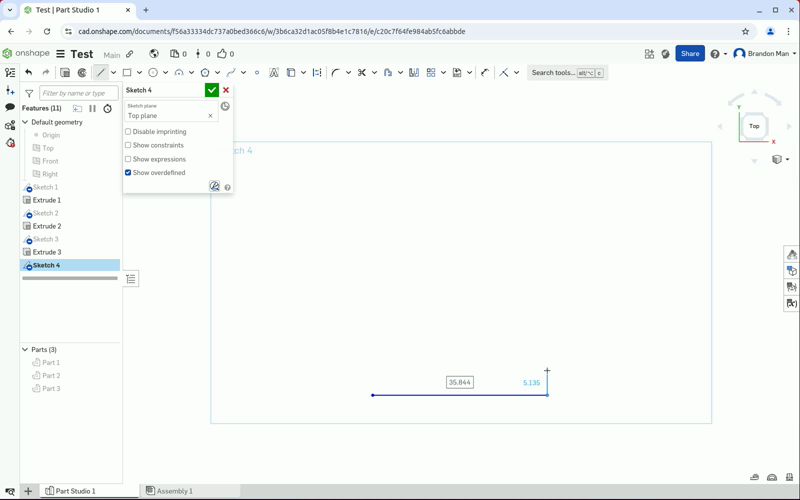
click(547, 370)
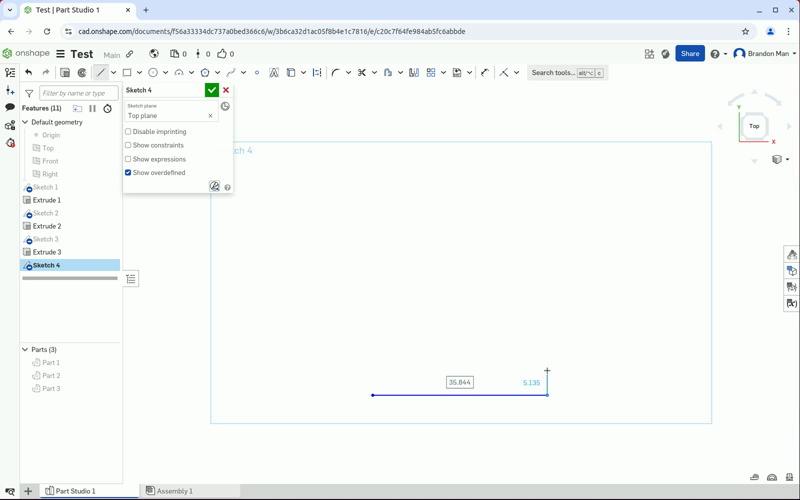
key_up(shift)
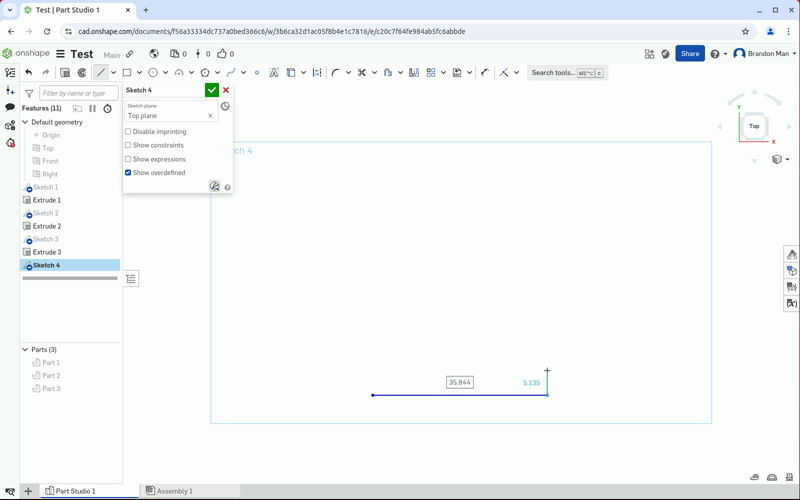
key_down(shift)
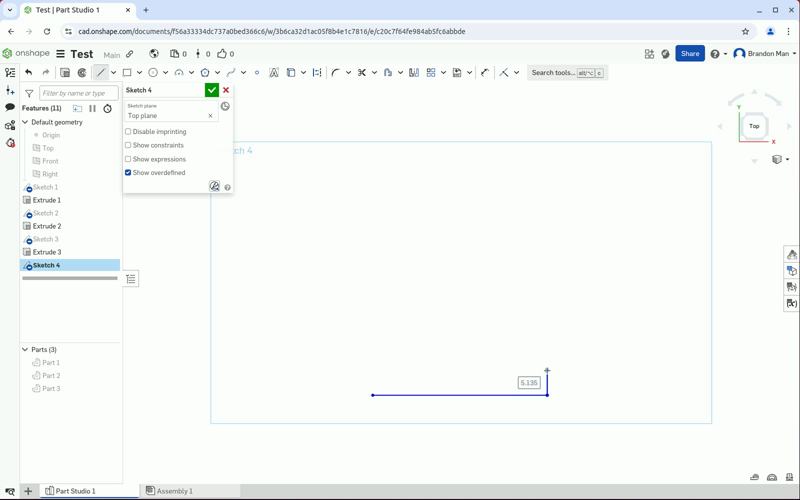
mouse_move(547, 195)
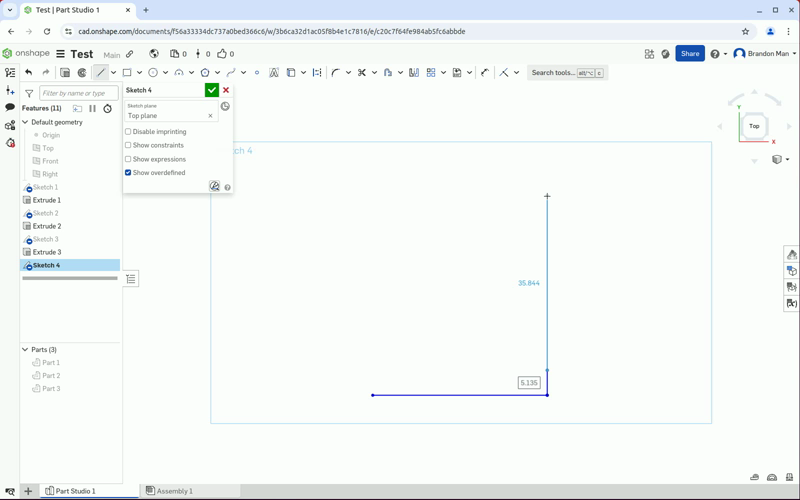
click(547, 195)
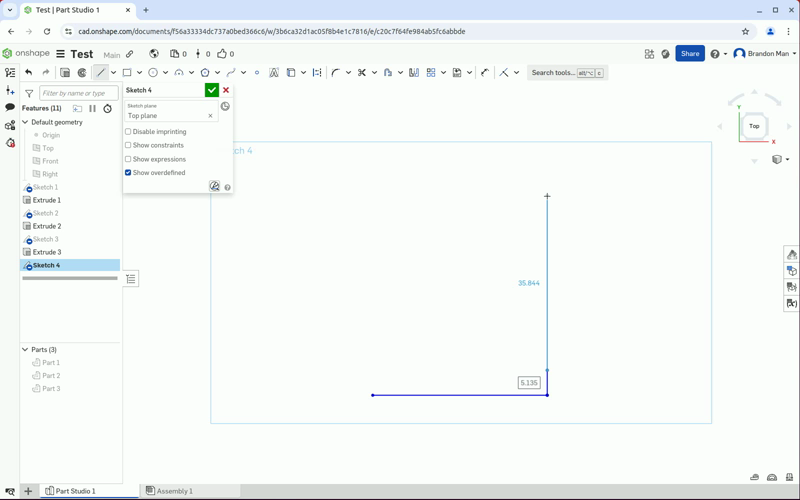
key_up(shift)
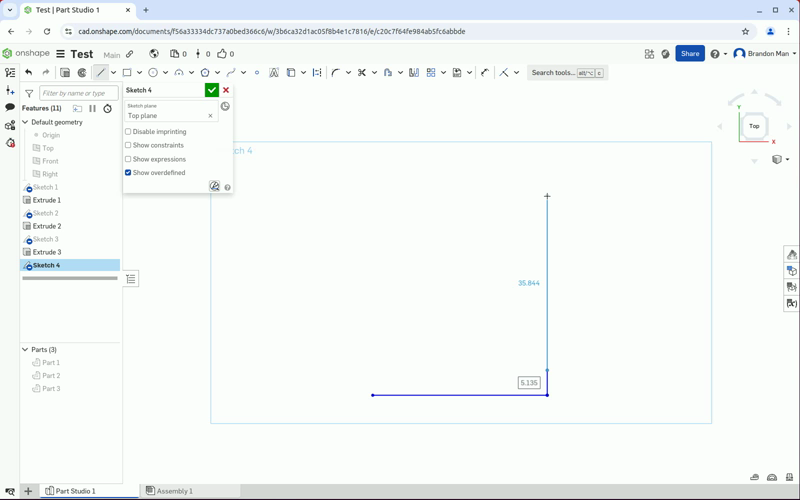
key_down(shift)
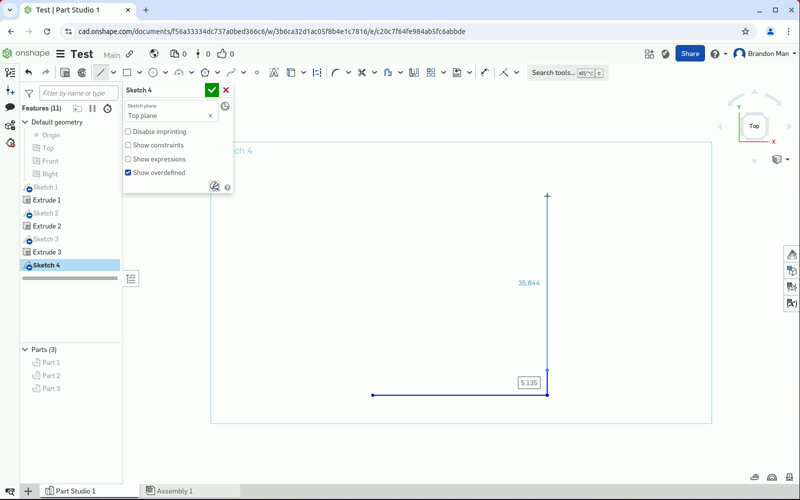
mouse_move(372, 195)
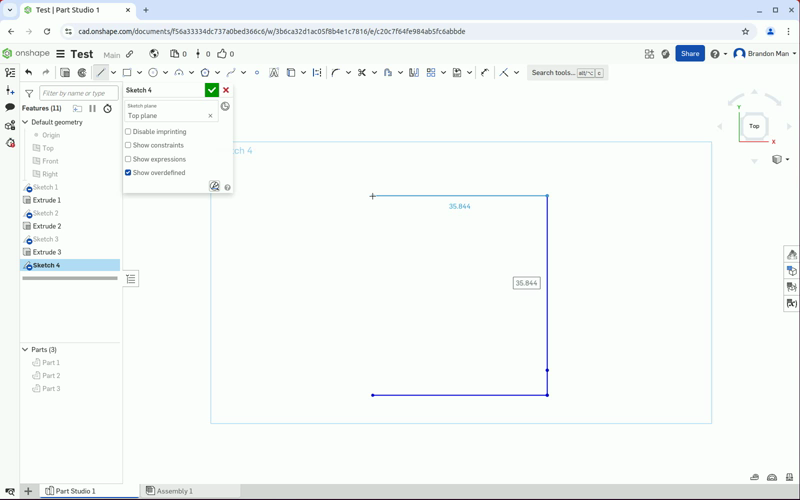
click(372, 195)
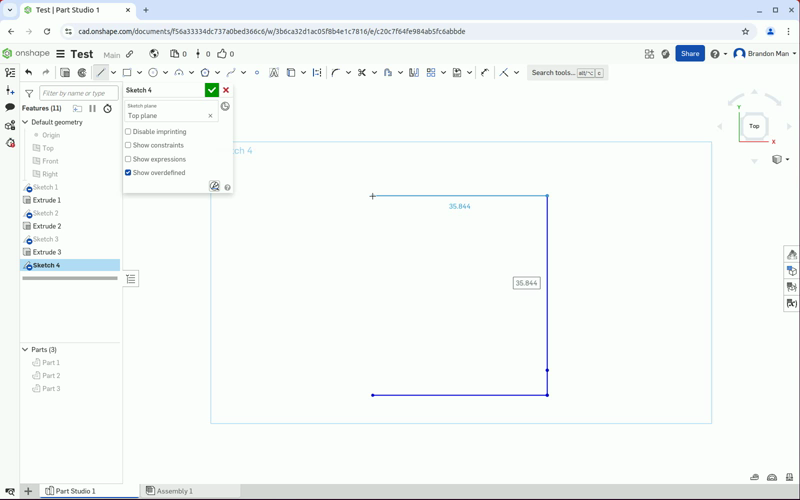
key_up(shift)
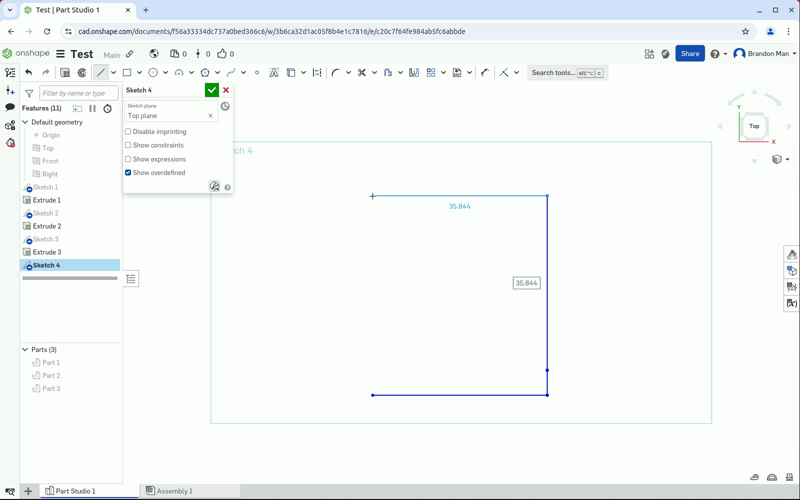
key_down(shift)
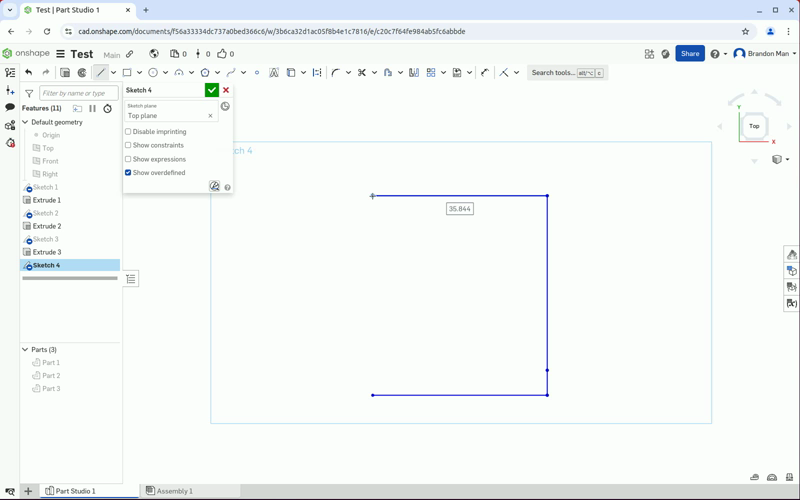
mouse_move(372, 370)
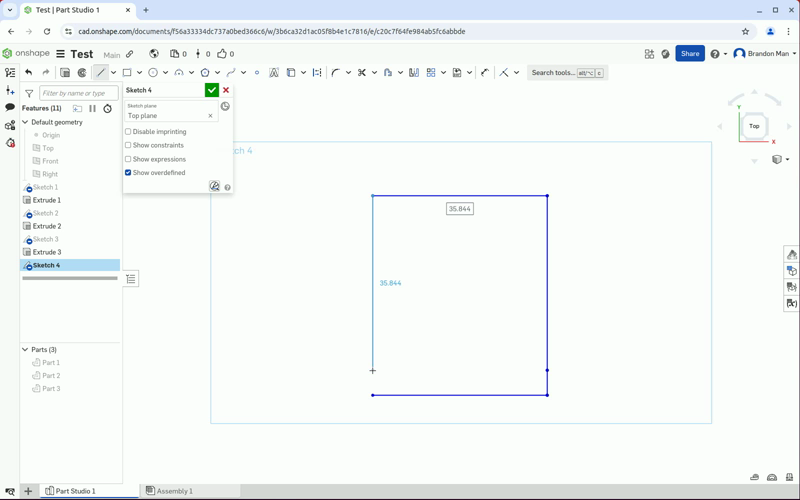
click(372, 370)
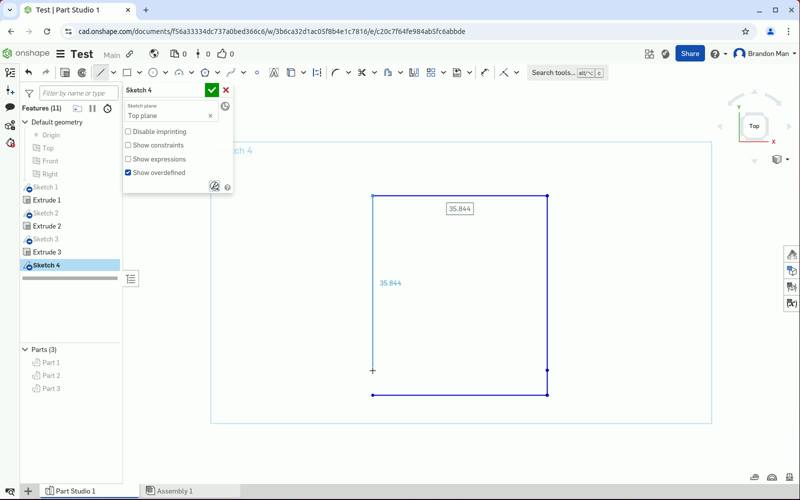
key_up(shift)
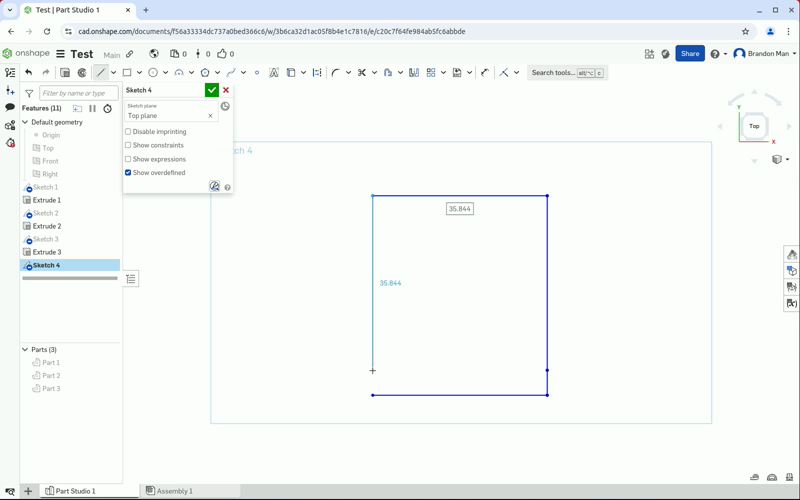
mouse_move(402, 370)
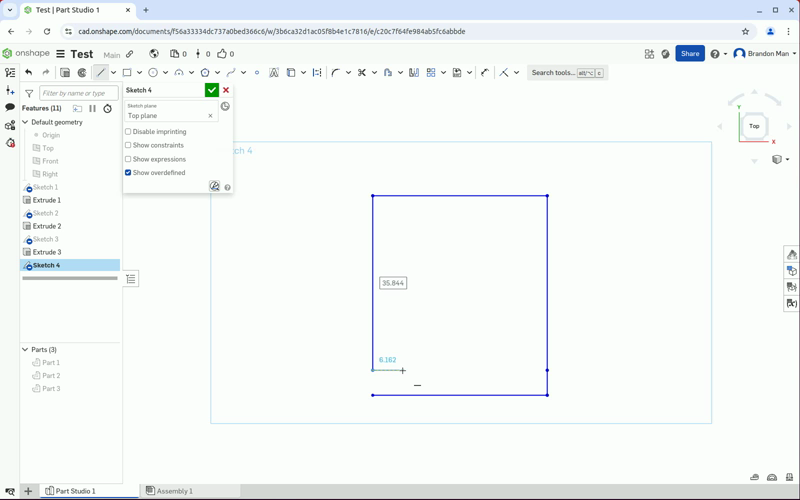
key_down(shift)
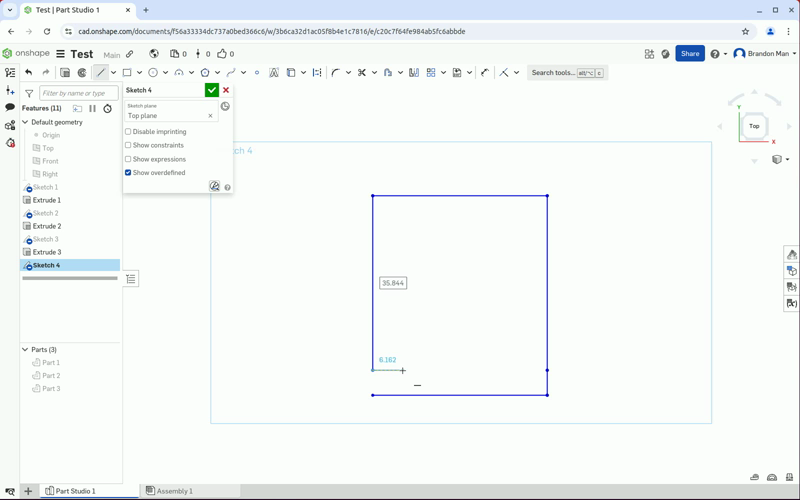
mouse_move(372, 395)
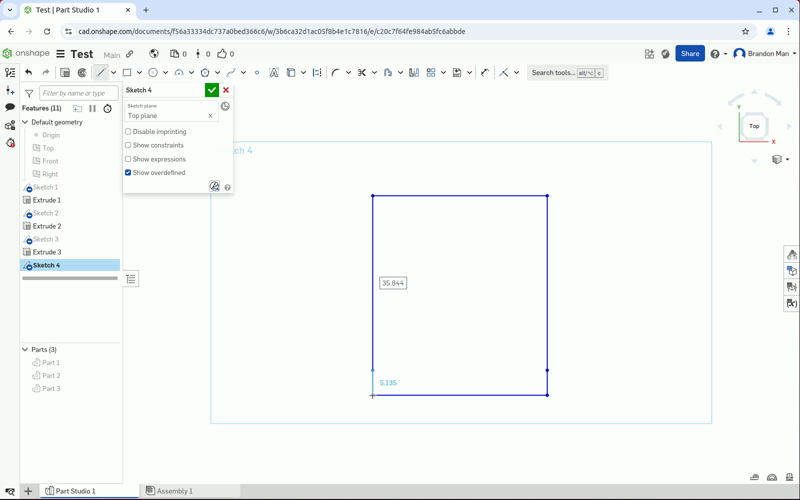
key_up(shift)
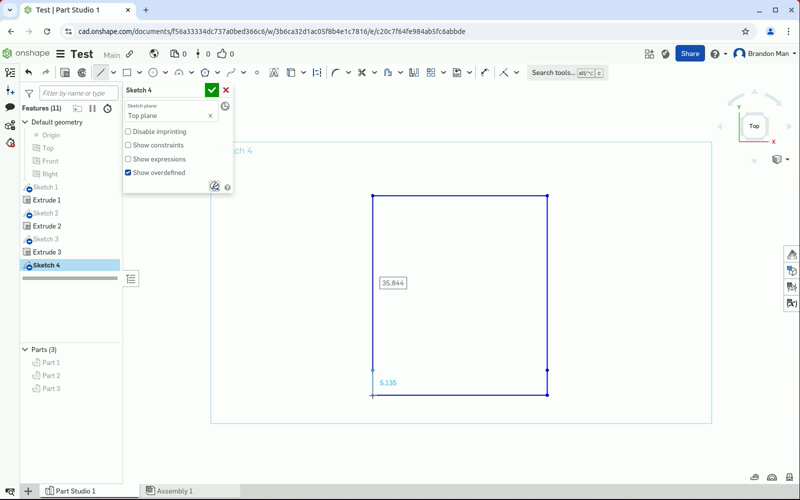
click(372, 395)
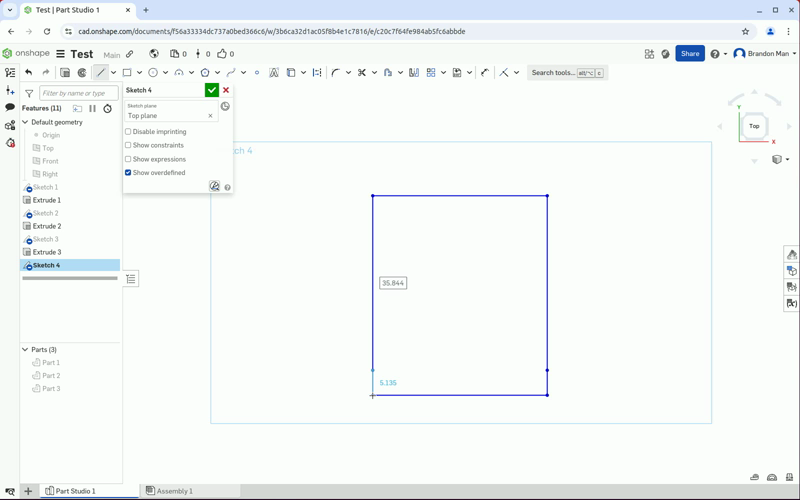
key(esc)
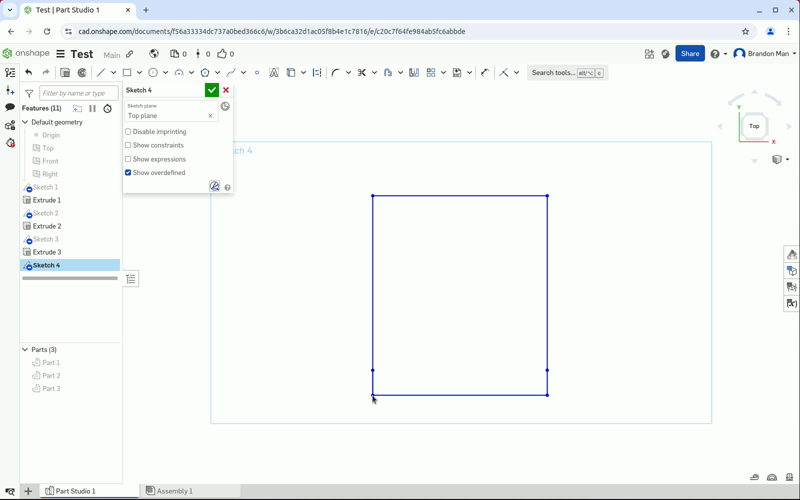
mouse_move(483, 265)
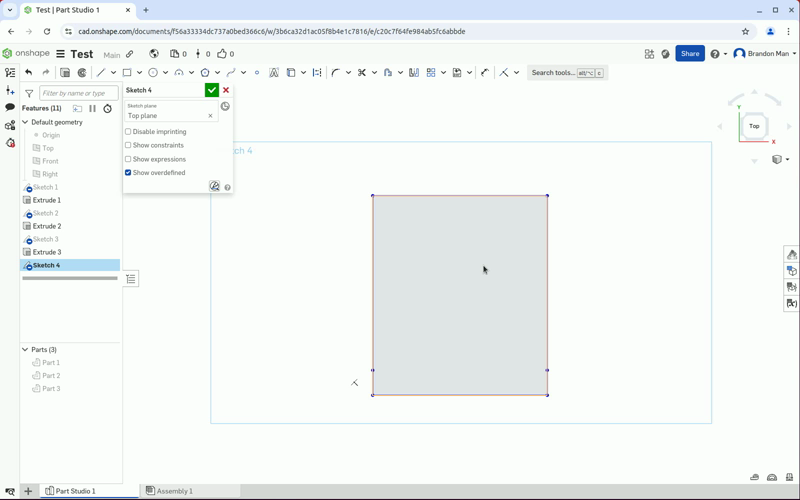
click(483, 265)
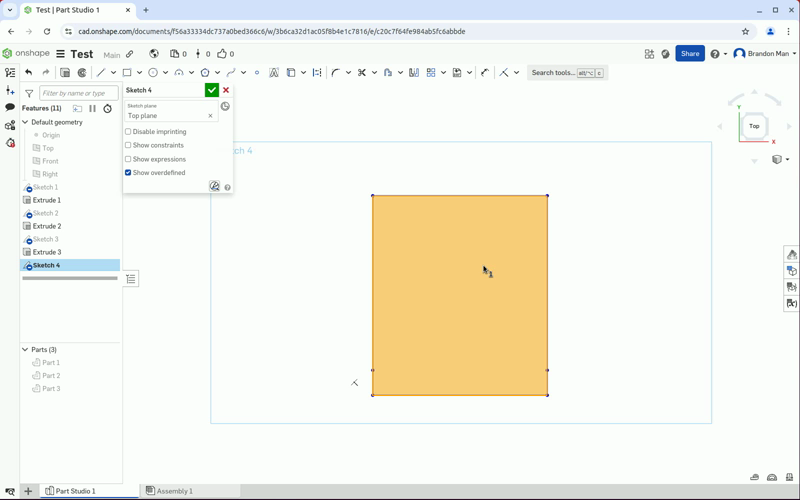
mouse_move(73, 352)
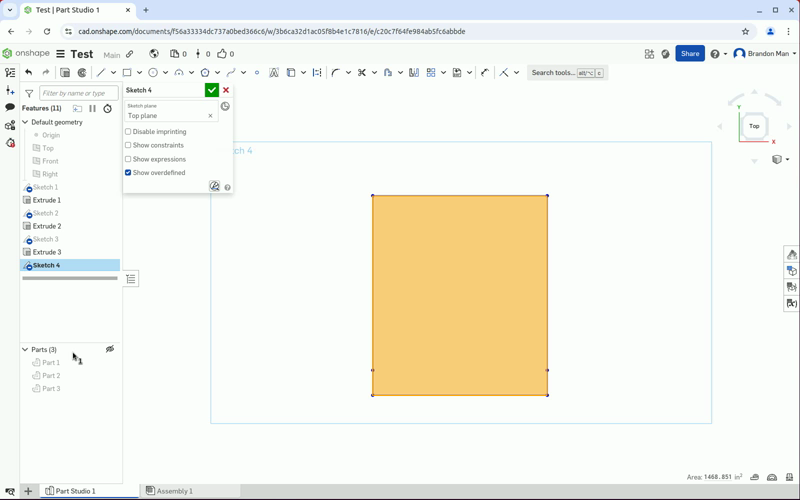
key(shift+y)
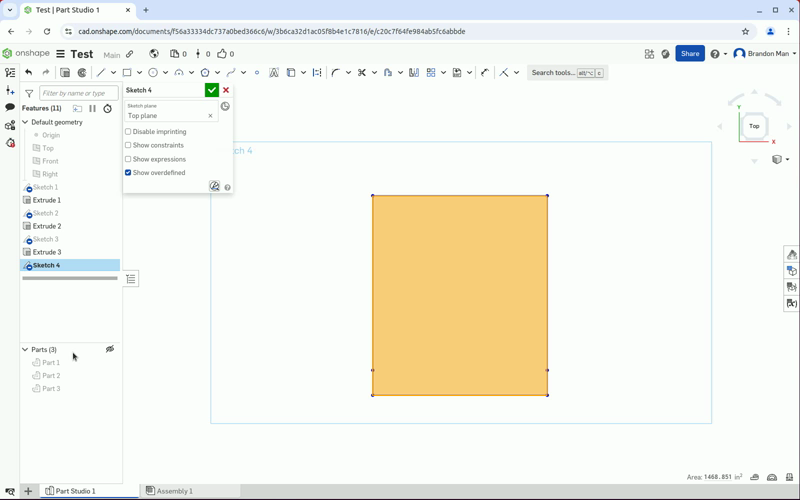
key(shift+e)
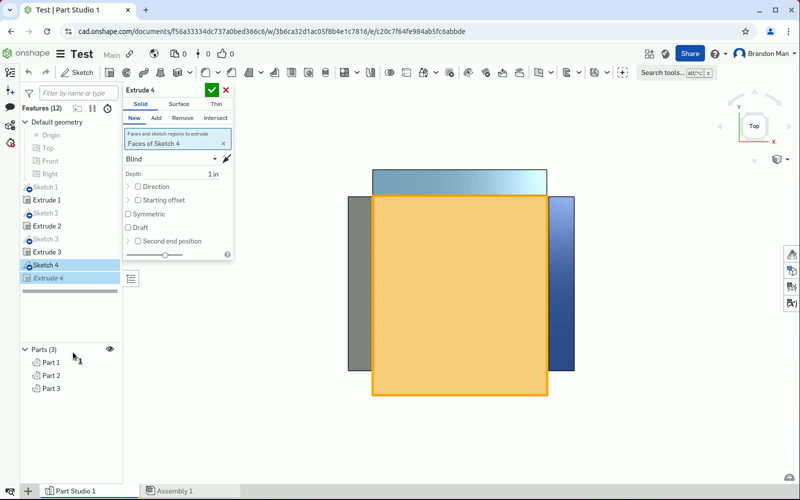
mouse_move(143, 106)
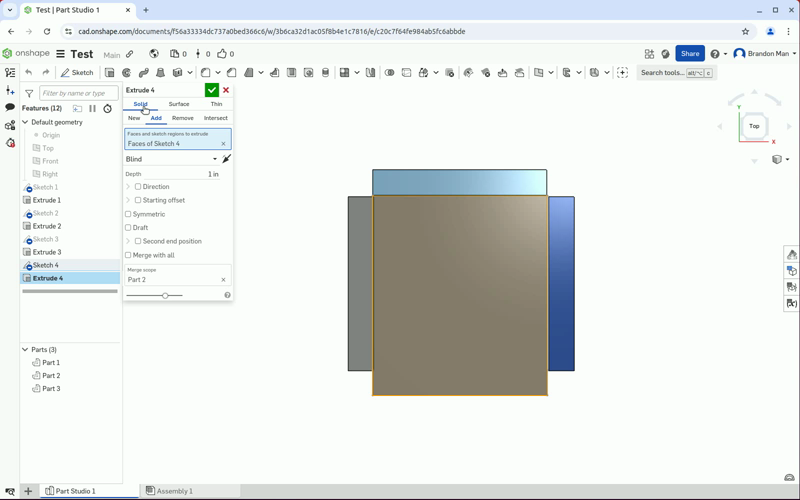
click(143, 106)
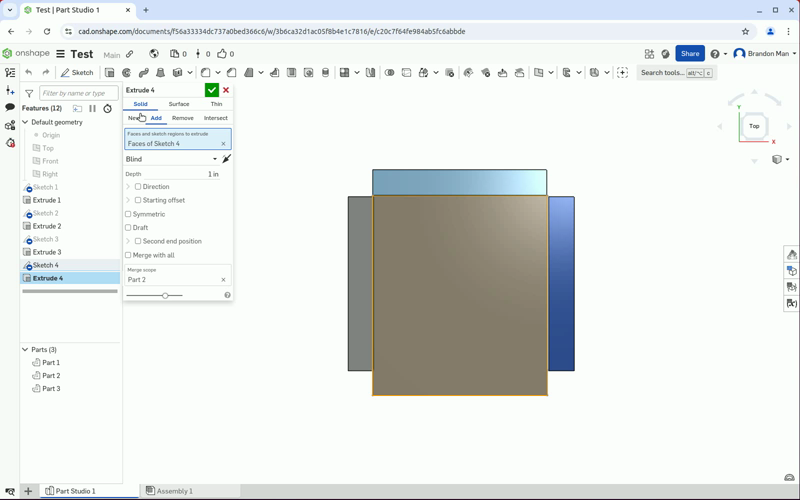
mouse_move(137, 120)
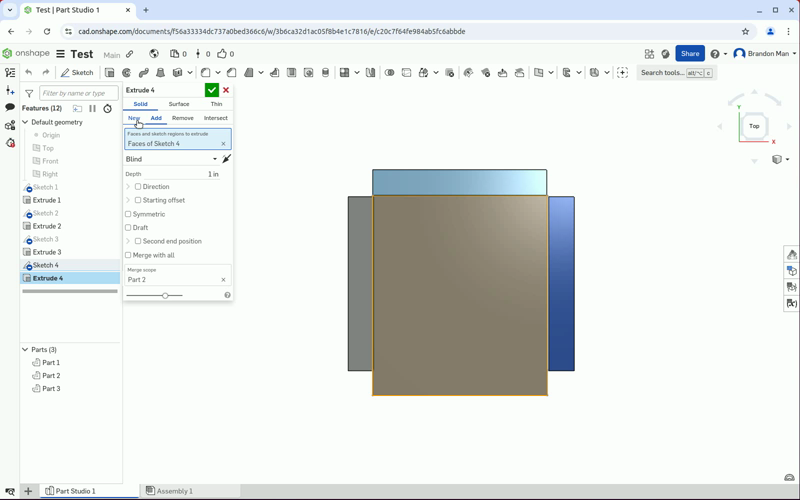
click(137, 120)
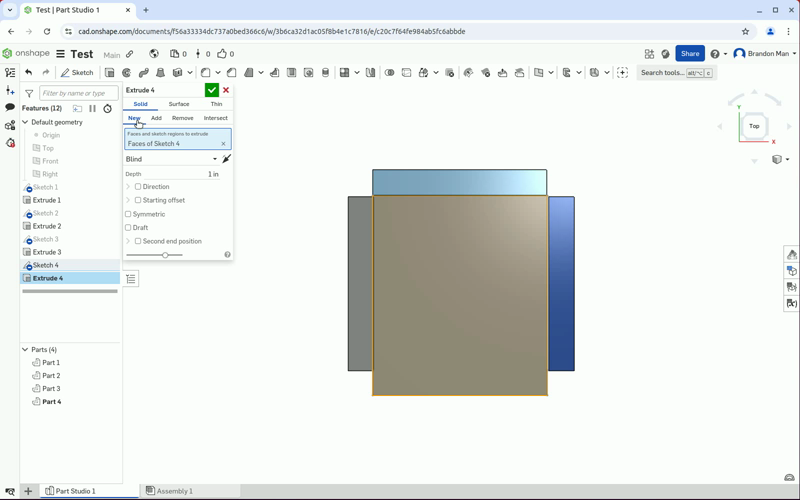
key(tab, 4)
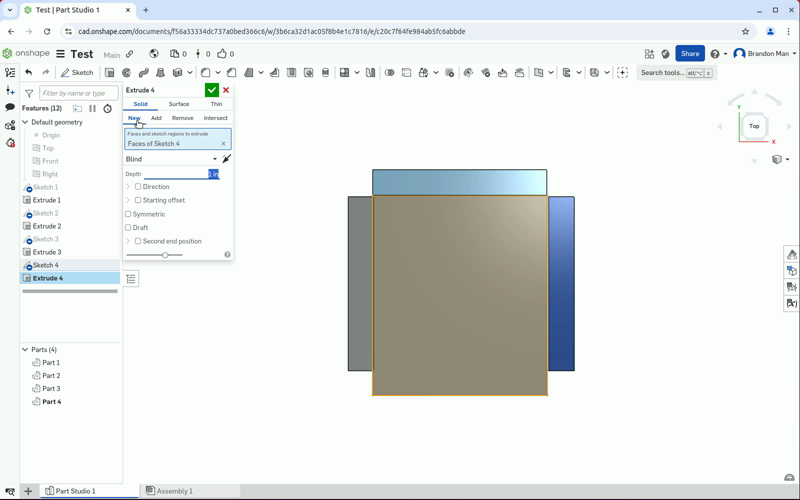
text(5.055)
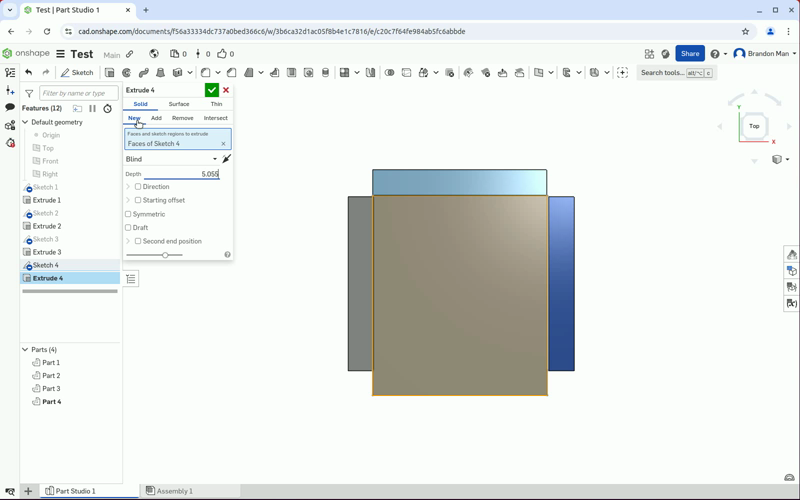
key(enter)
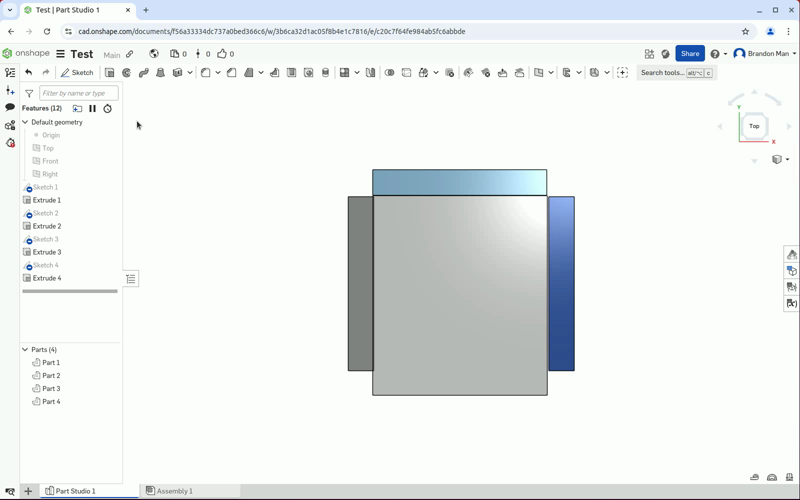
key(shift+h)
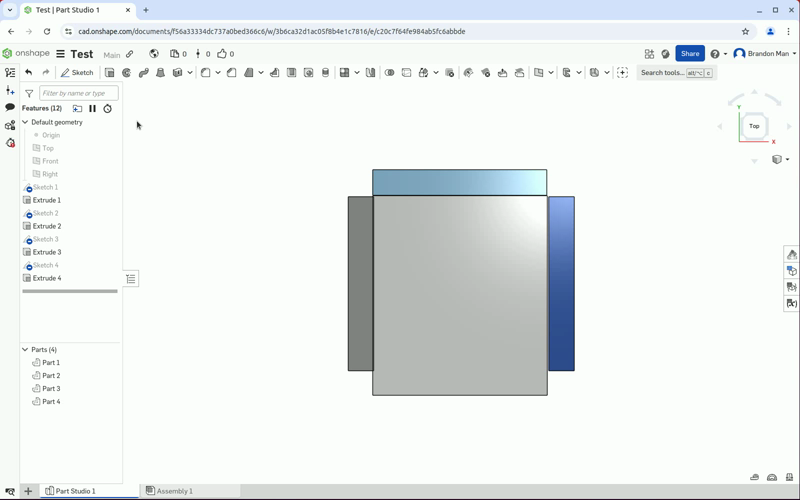
key(shift+h)
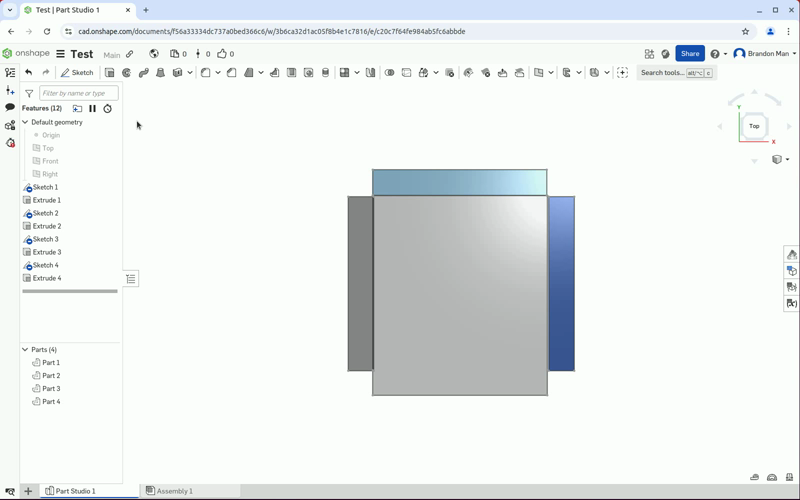
key(shift+7)
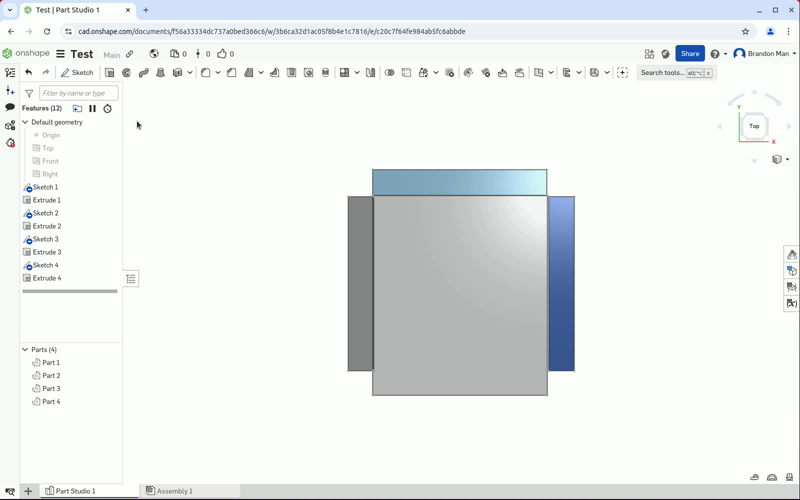
key(up, 3)
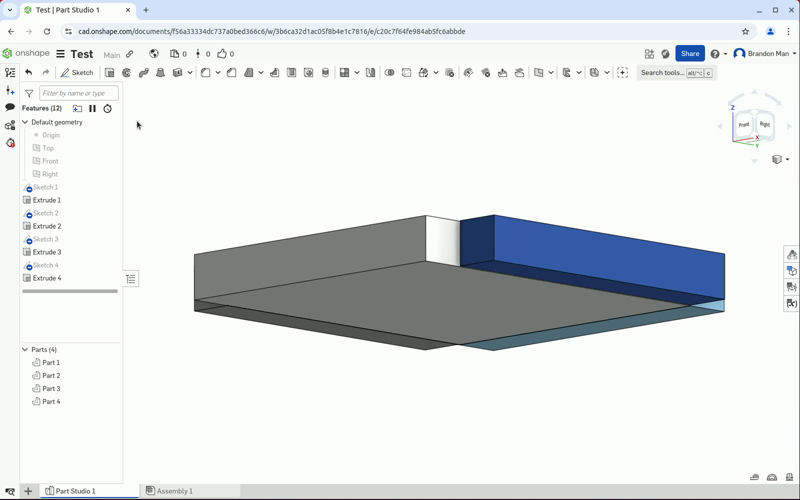
key(left, 3)
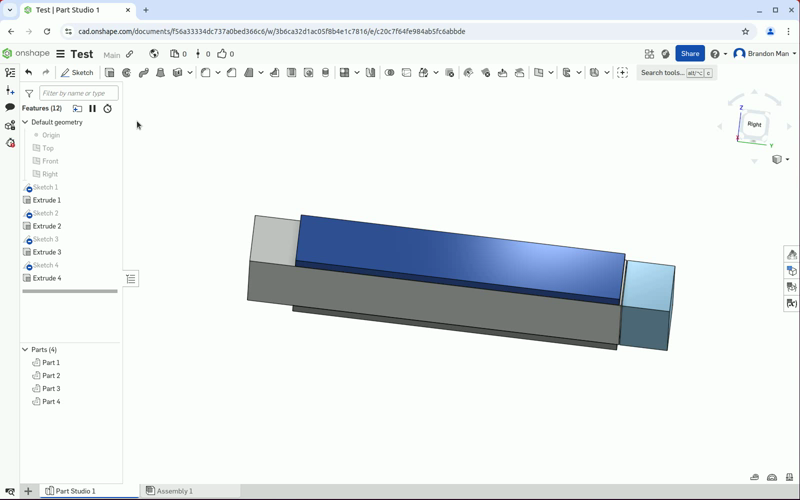
key(right, 3)
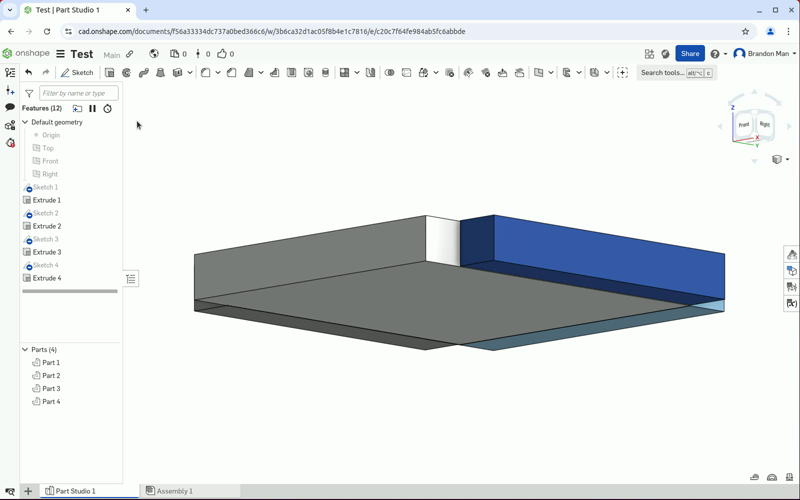
key(down, 3)
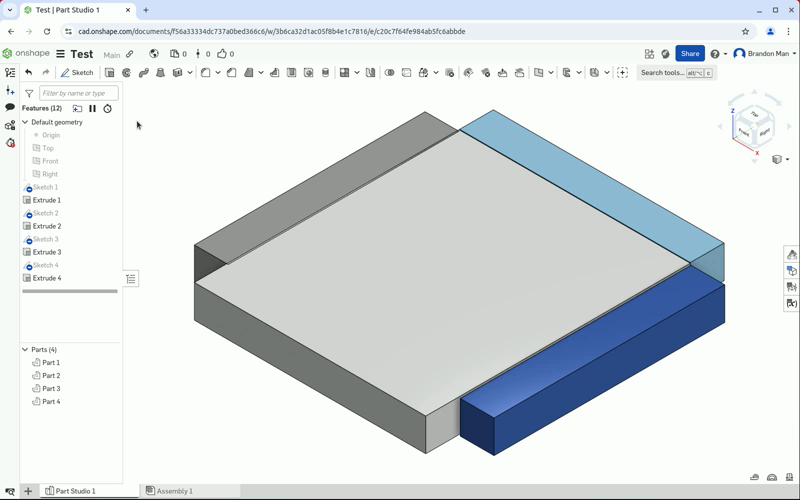
mouse_move(73, 189)
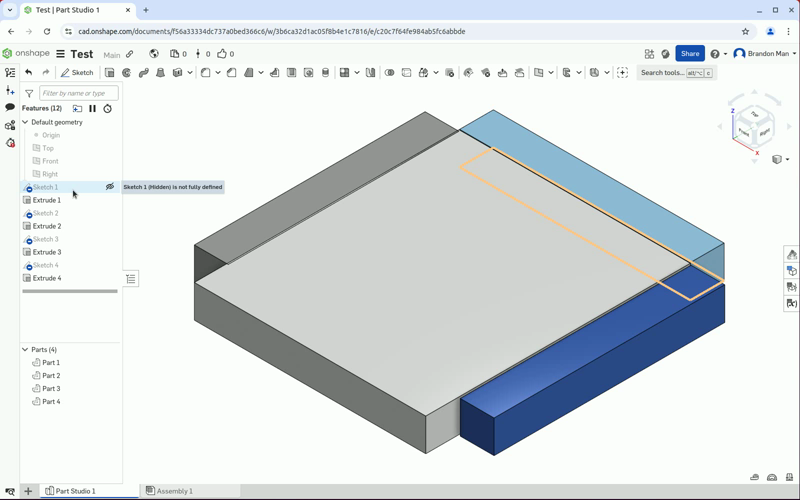
click(73, 189)